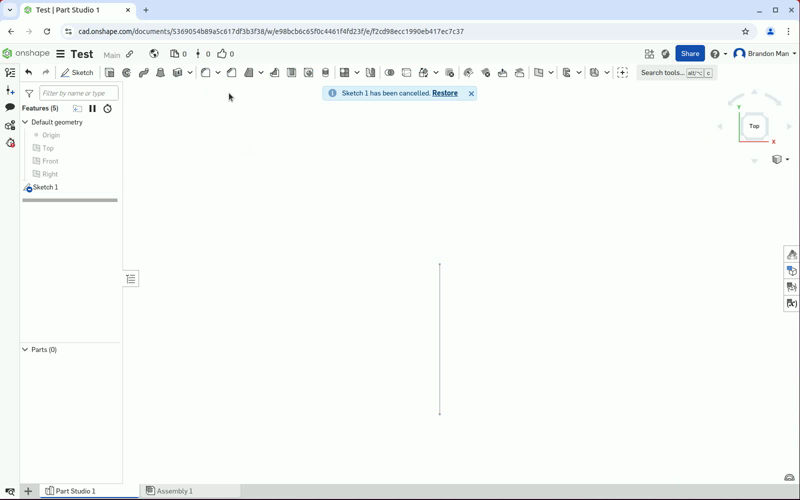
key(shift+h)
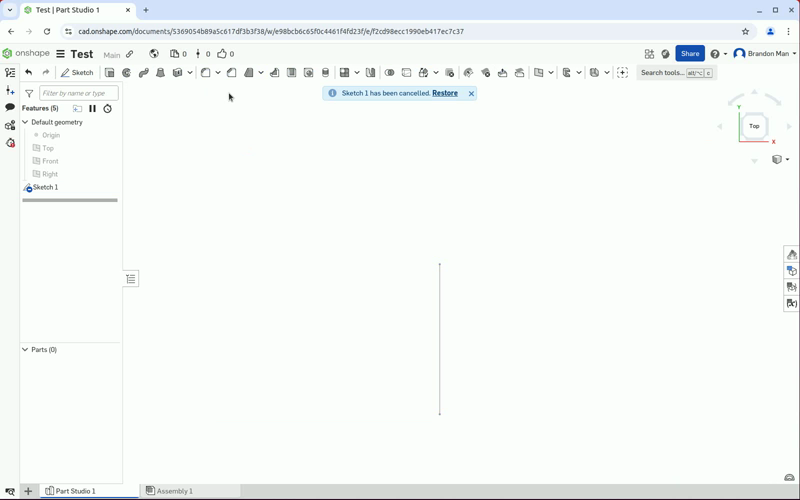
key(shift+s)
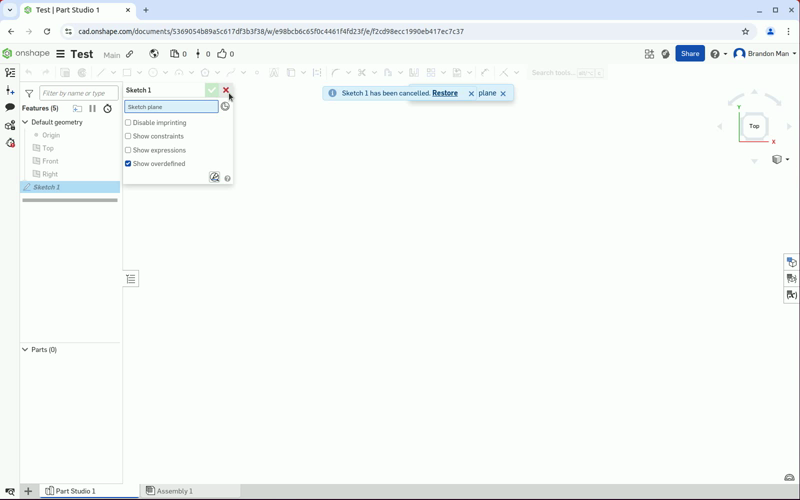
mouse_move(73, 150)
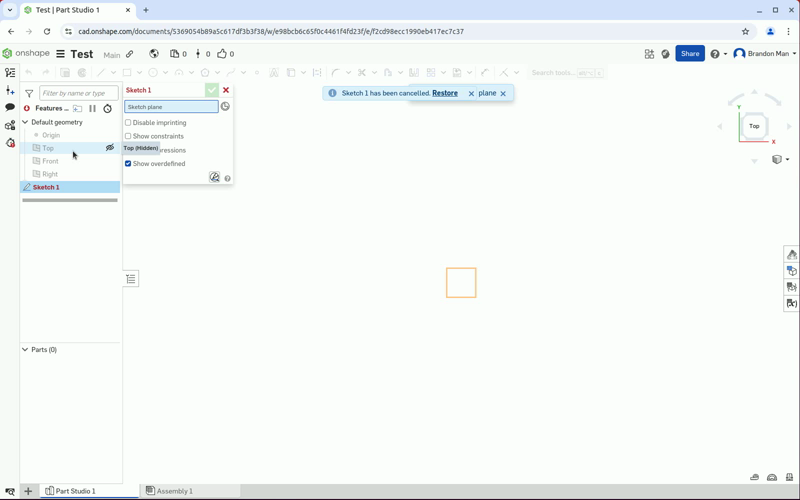
click(73, 150)
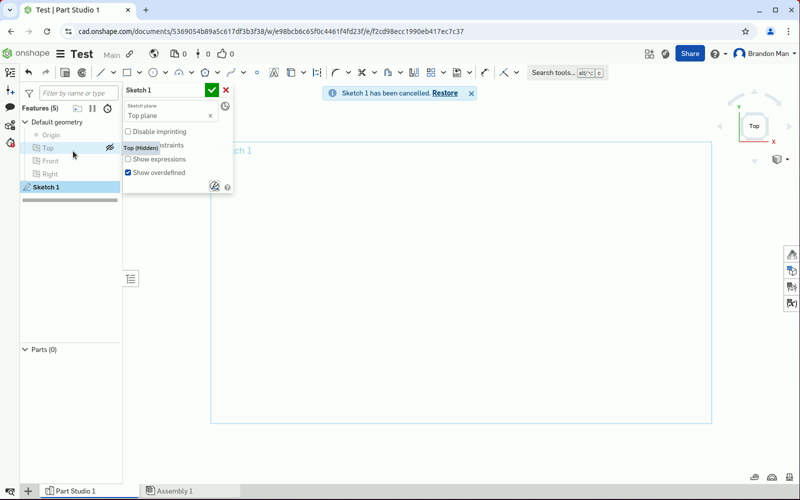
mouse_move(73, 352)
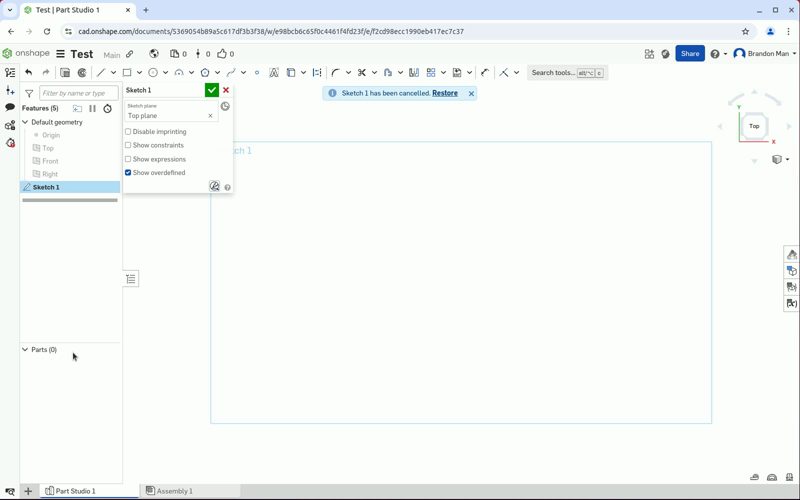
key(y)
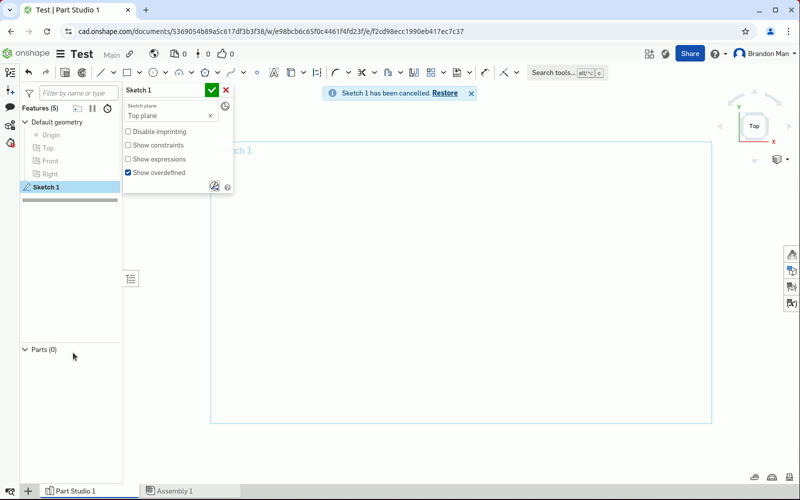
key(l)
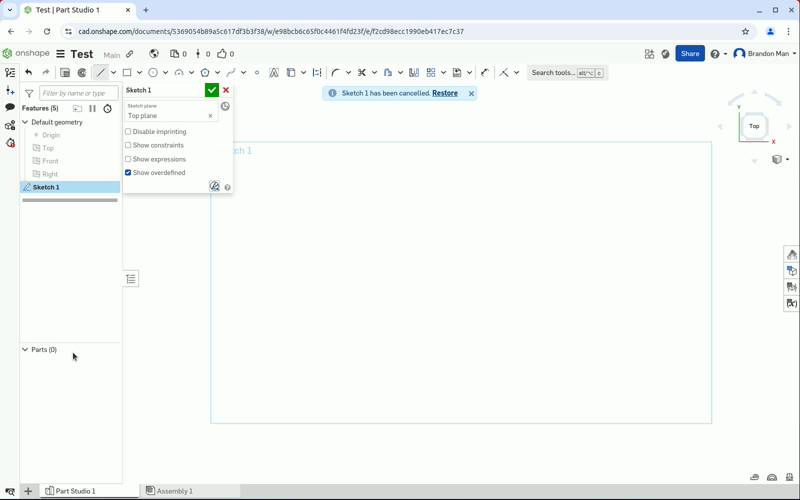
key_down(shift)
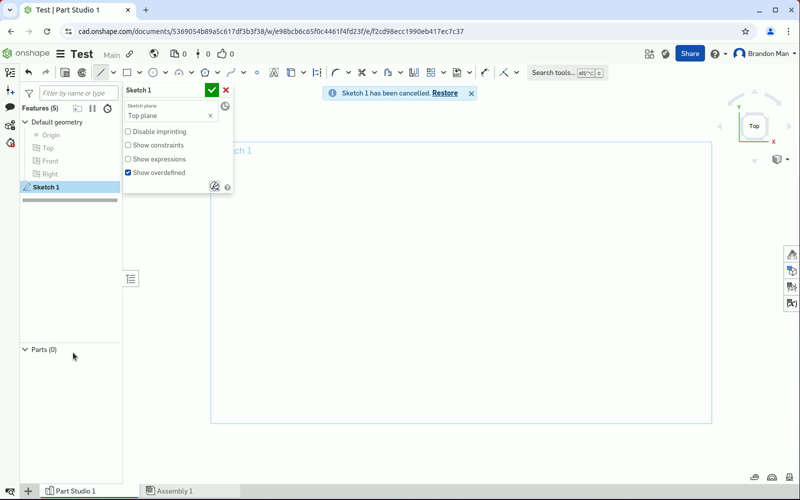
mouse_move(414, 361)
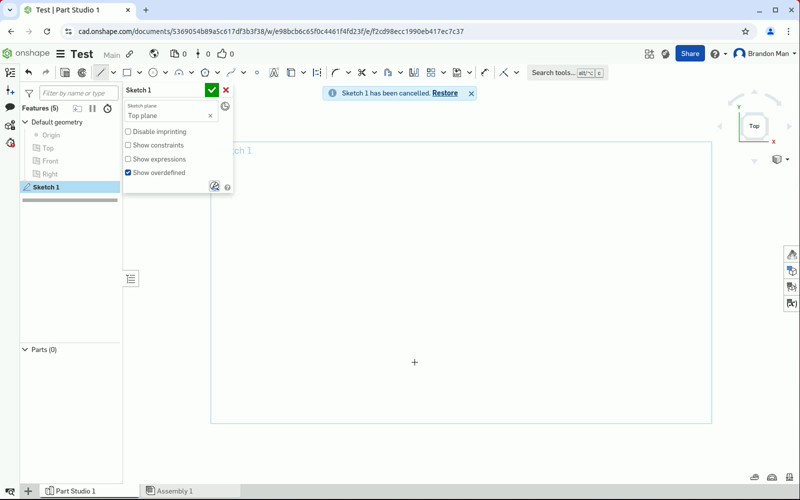
click(414, 361)
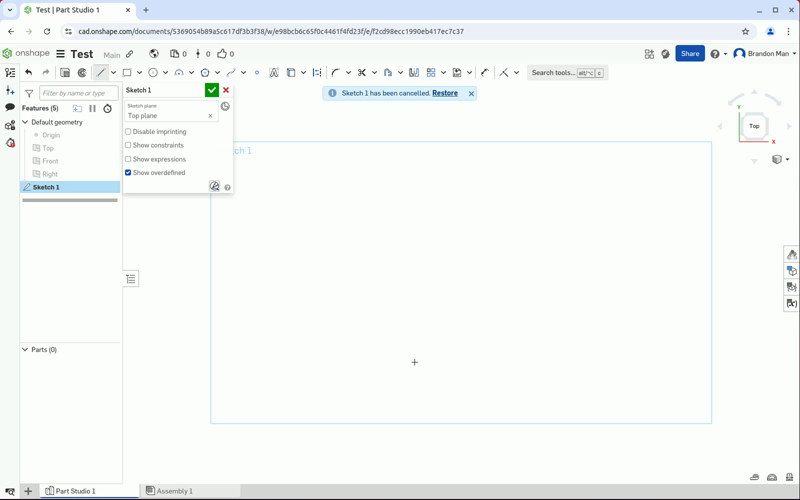
key_up(shift)
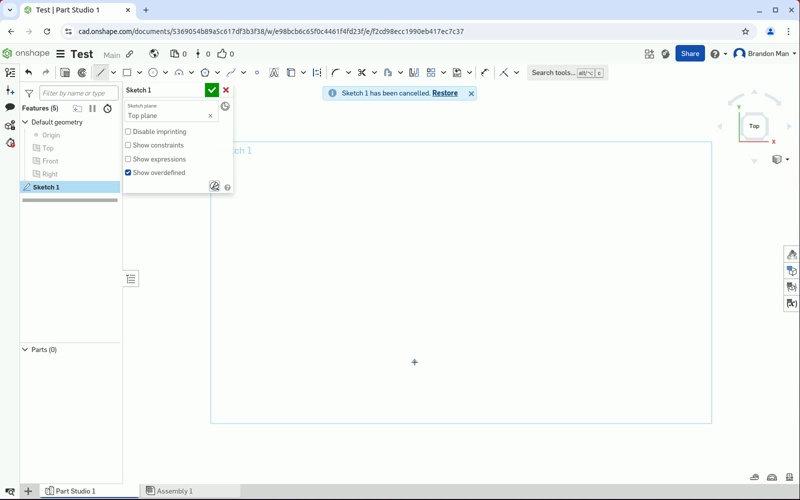
key_down(shift)
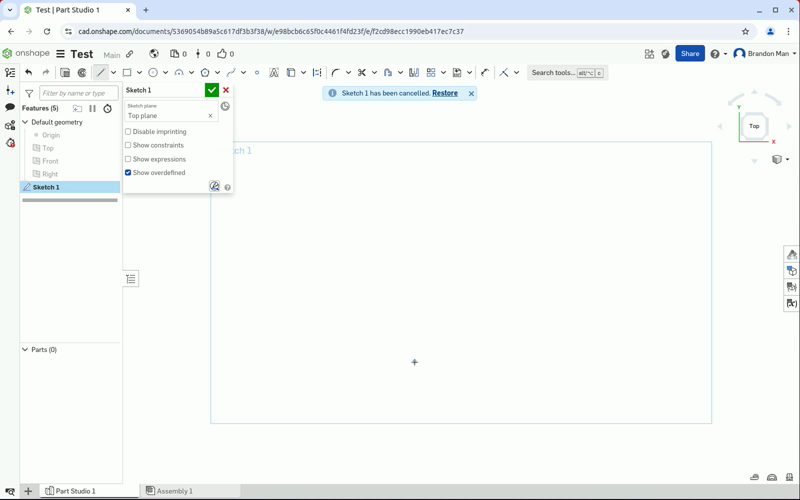
mouse_move(505, 361)
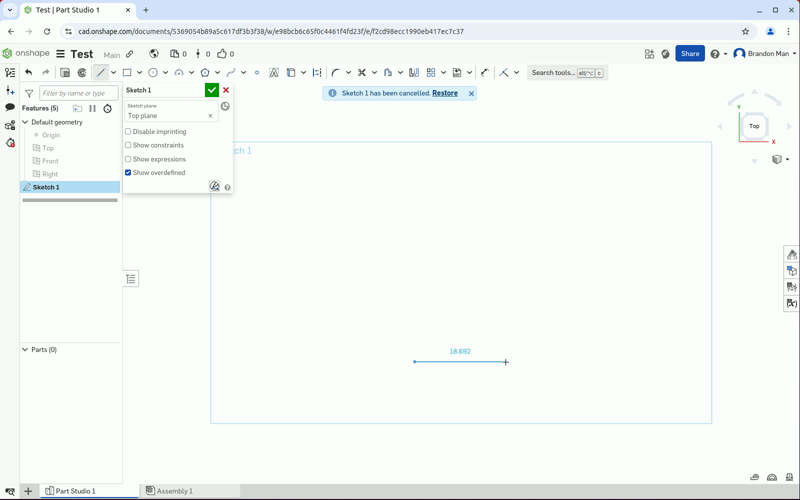
click(505, 361)
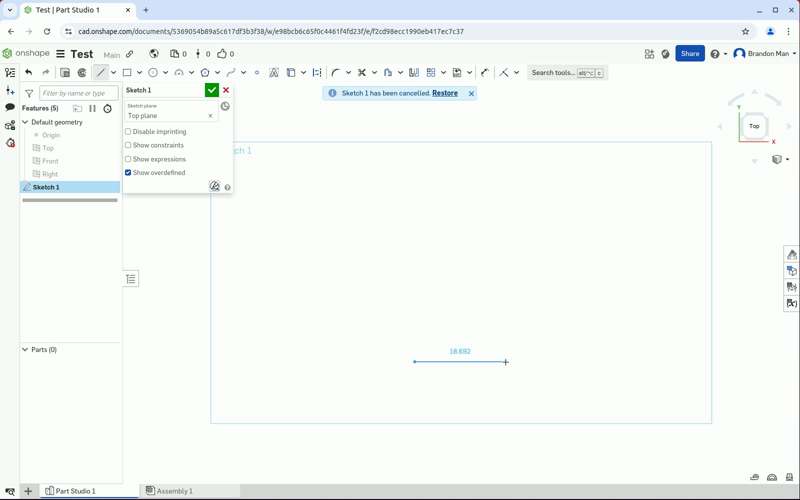
key_up(shift)
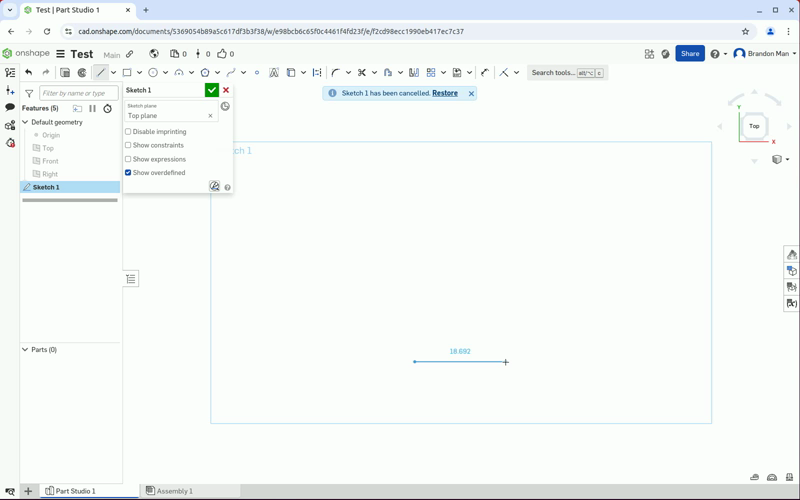
key_down(shift)
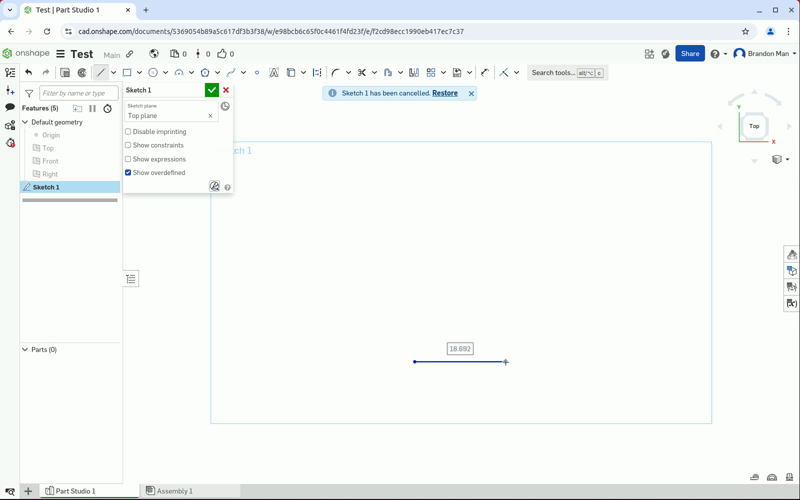
mouse_move(505, 204)
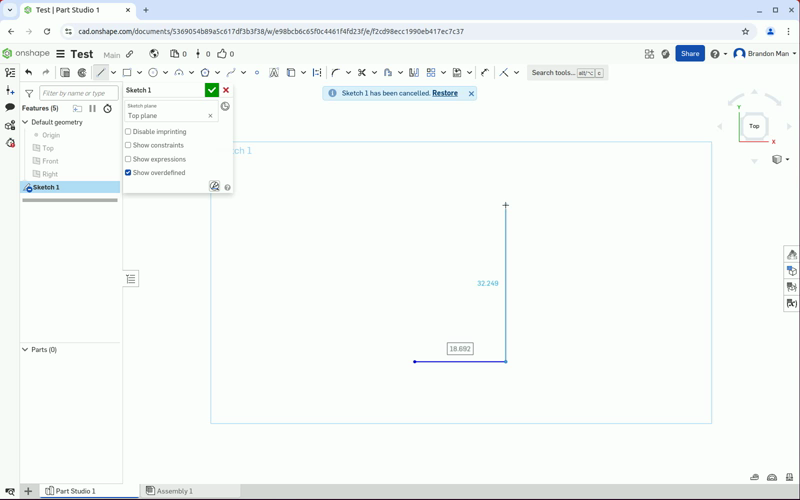
click(505, 204)
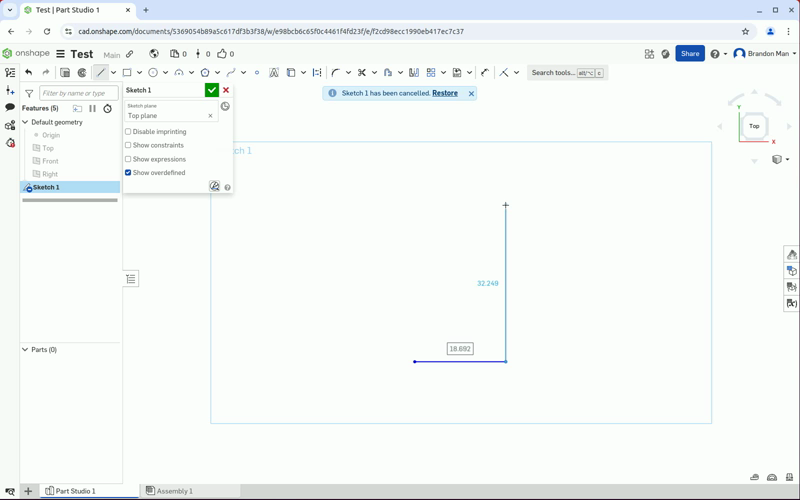
key_up(shift)
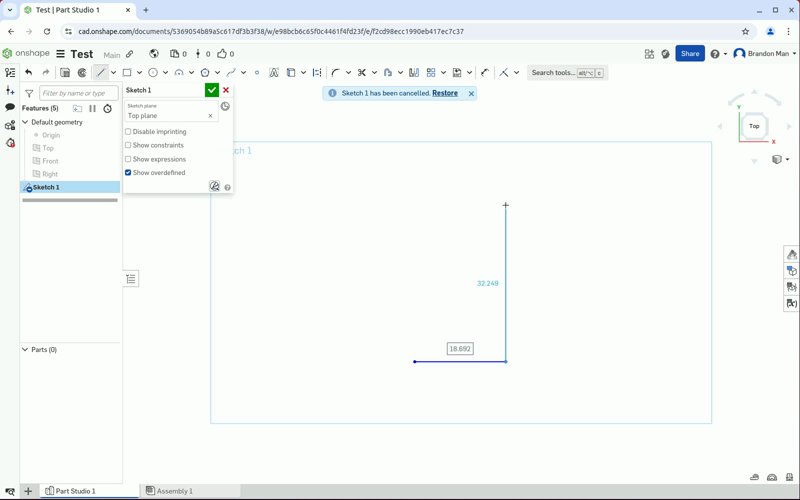
key_down(shift)
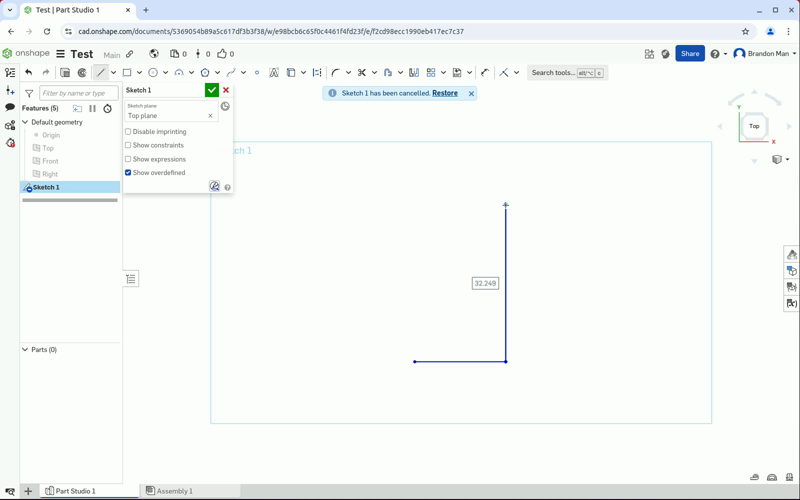
mouse_move(414, 204)
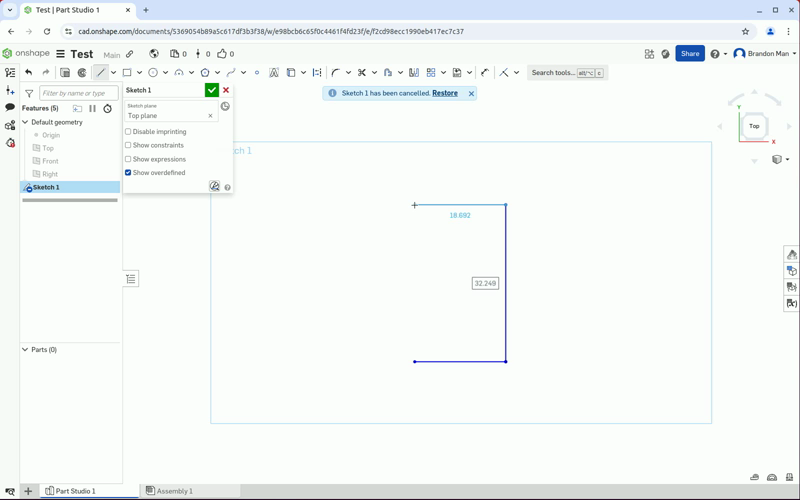
click(414, 204)
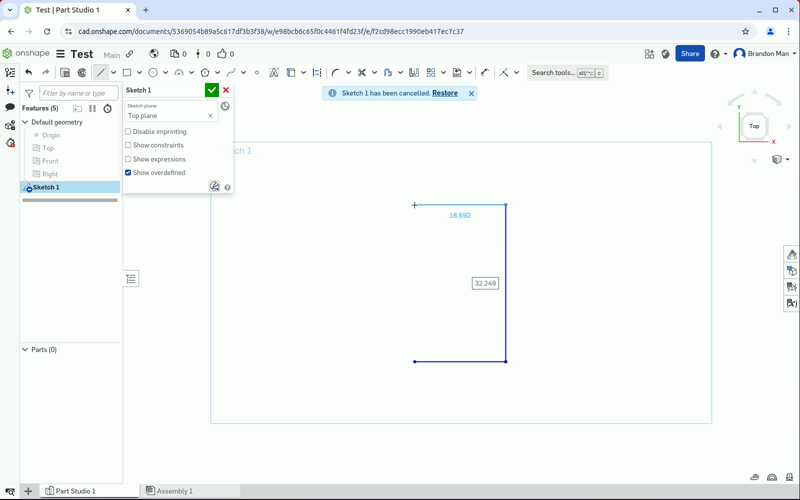
key_up(shift)
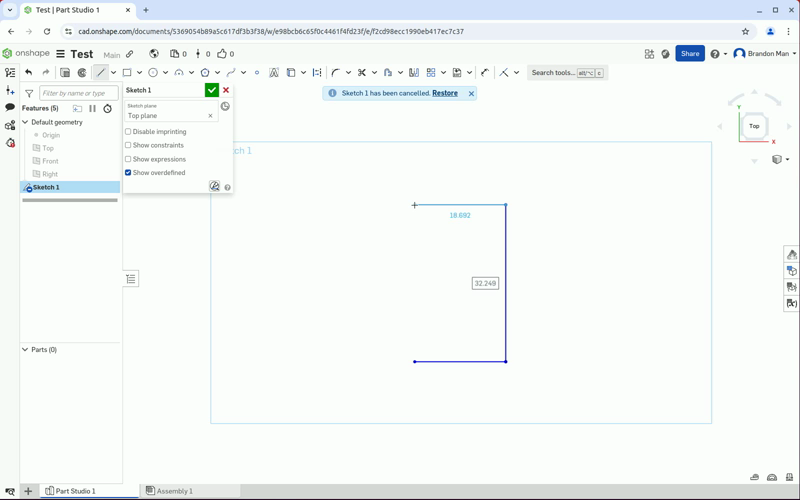
key_down(shift)
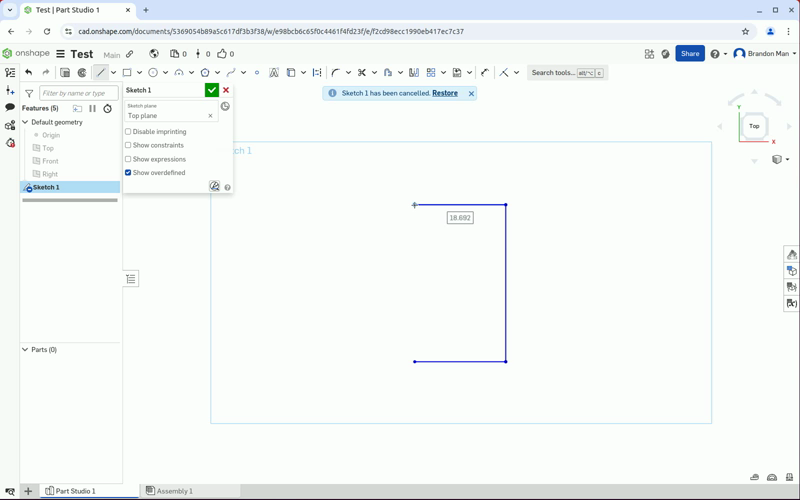
mouse_move(414, 361)
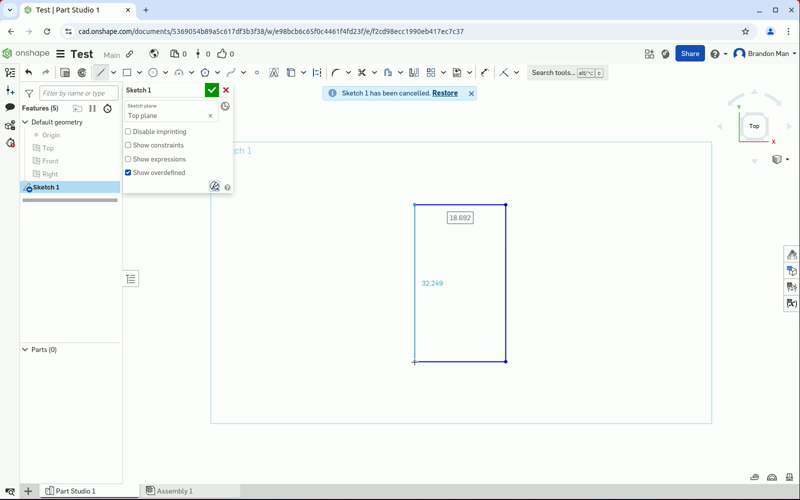
key_up(shift)
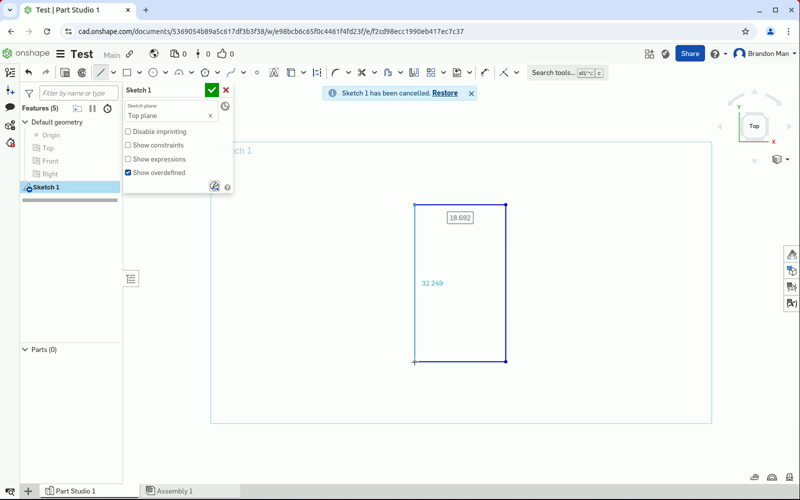
click(414, 361)
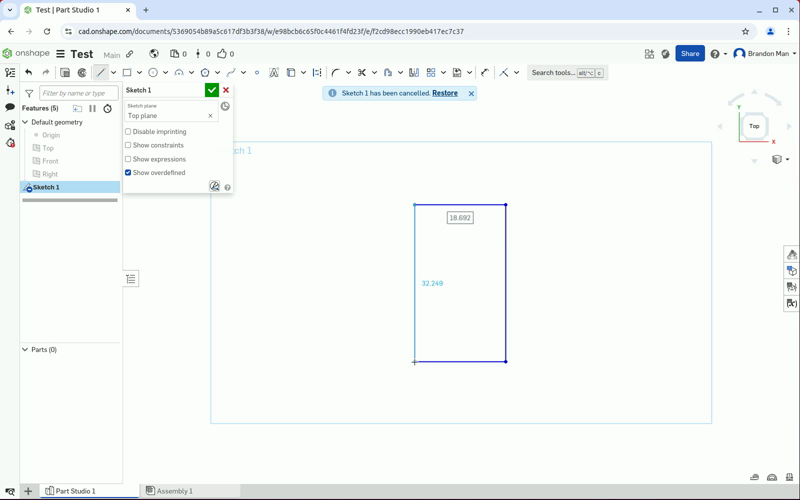
key(esc)
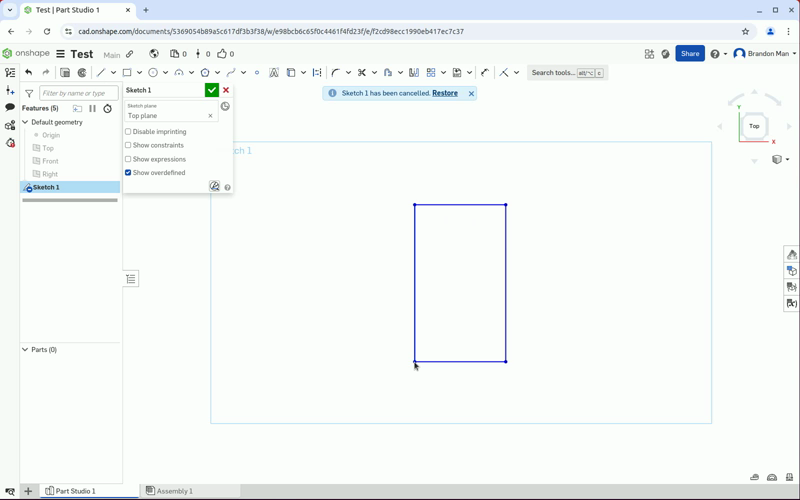
mouse_move(477, 305)
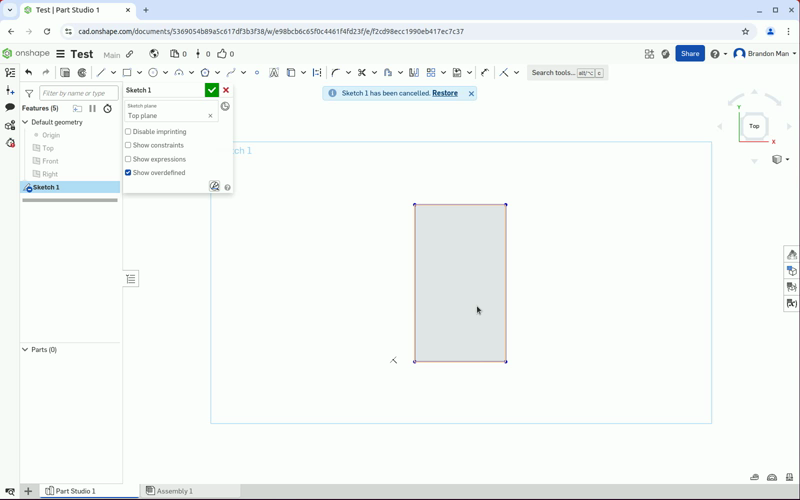
click(477, 305)
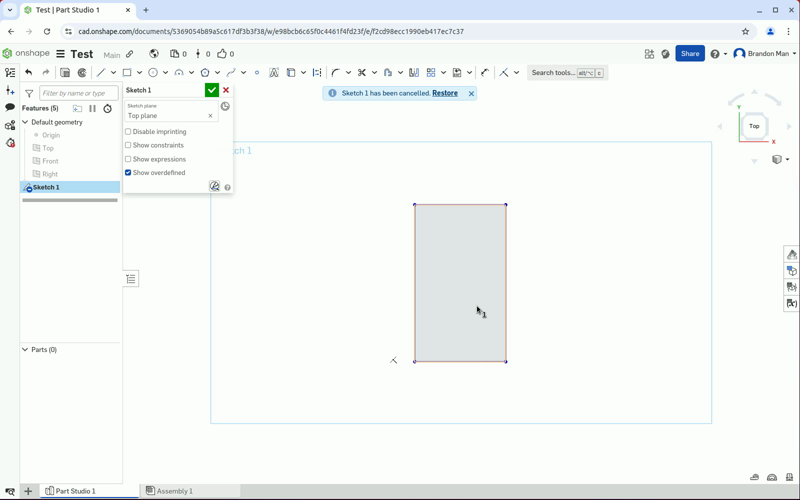
mouse_move(73, 352)
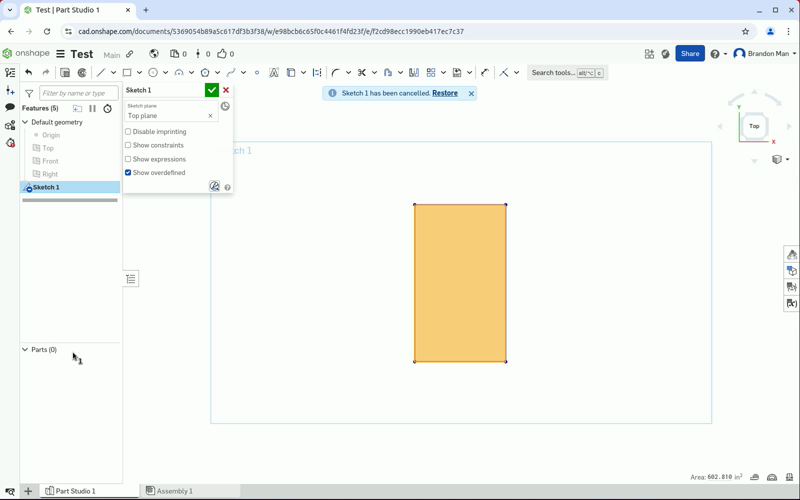
key(shift+y)
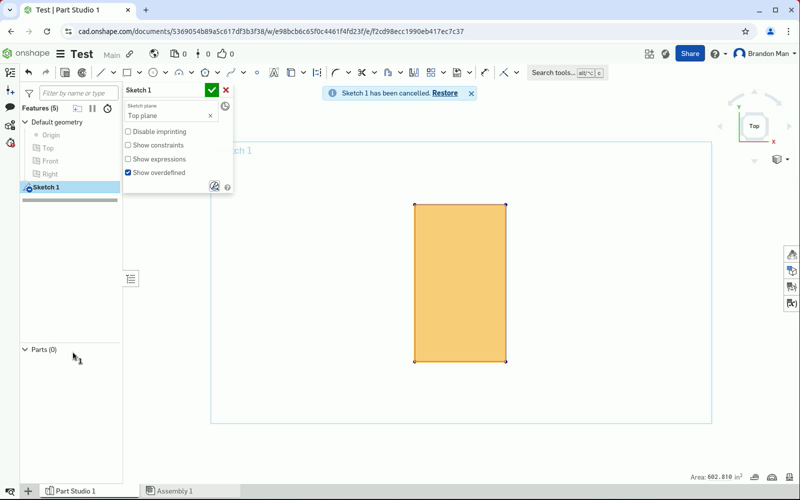
key(shift+e)
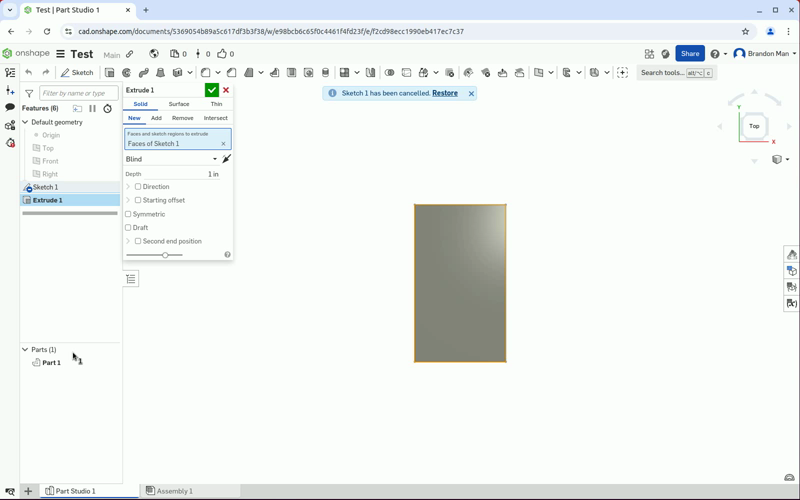
mouse_move(143, 106)
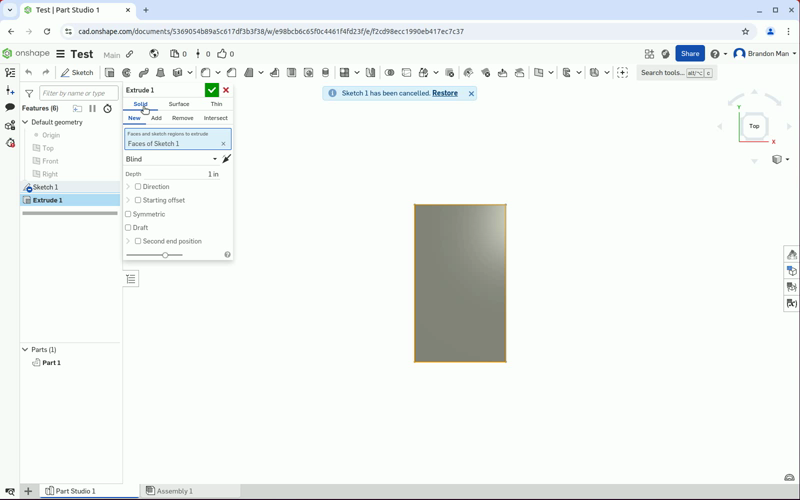
click(143, 106)
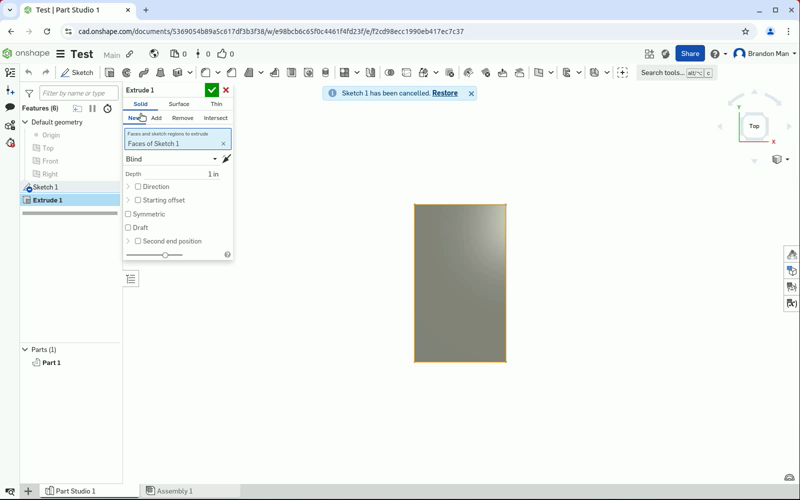
mouse_move(137, 120)
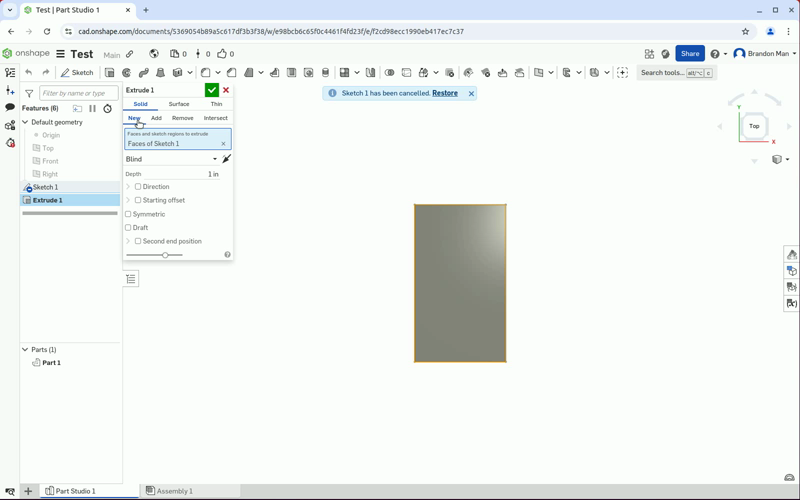
click(137, 120)
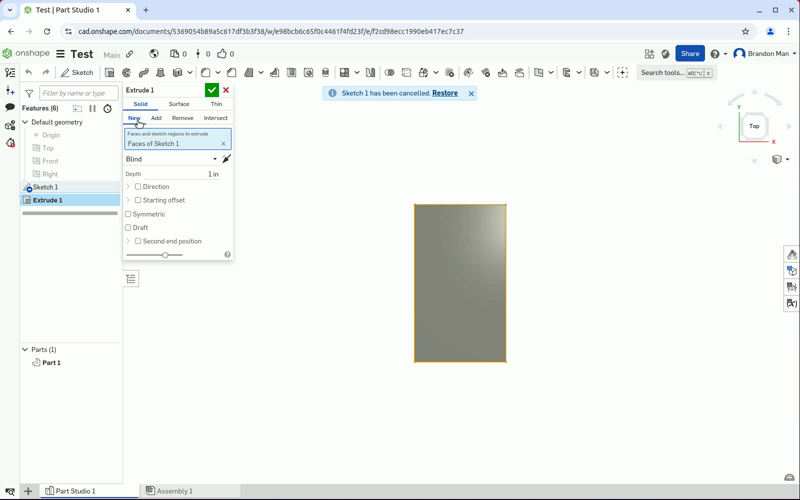
key(tab, 4)
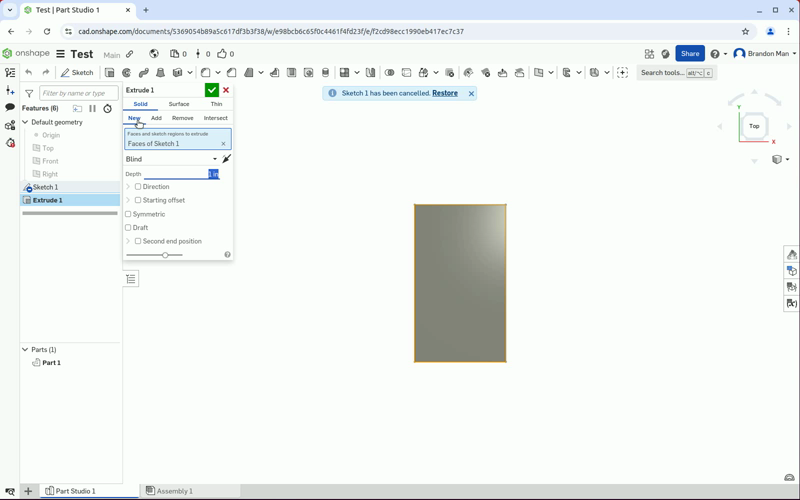
text(14.443)
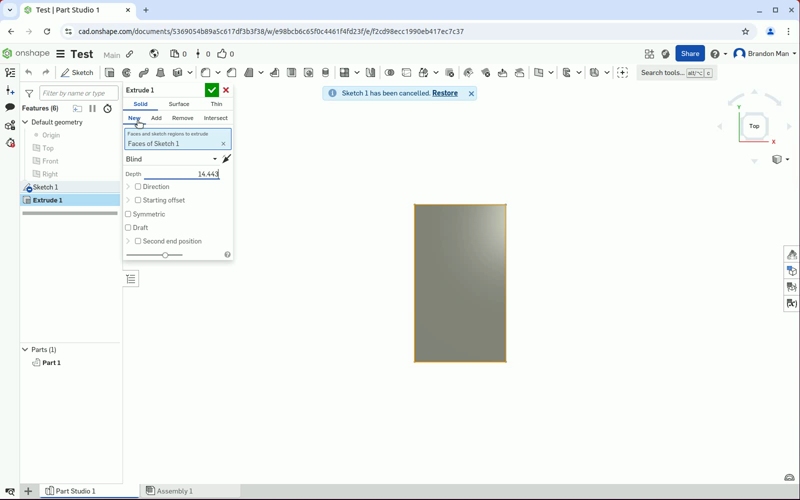
key(enter)
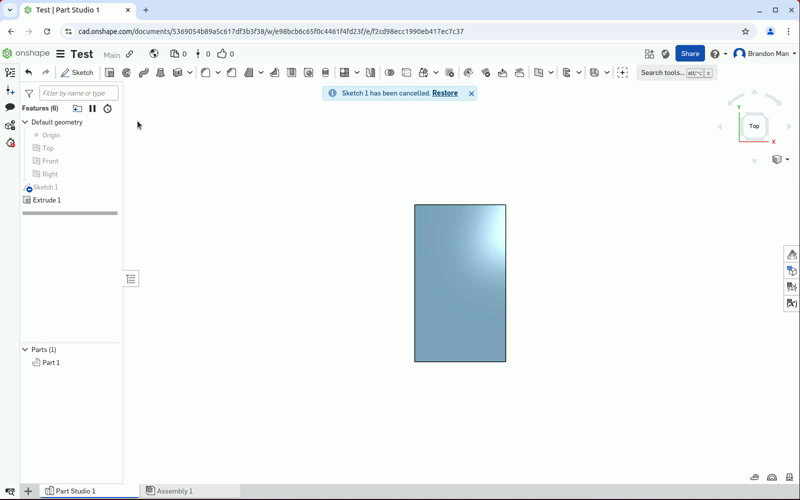
key(shift+h)
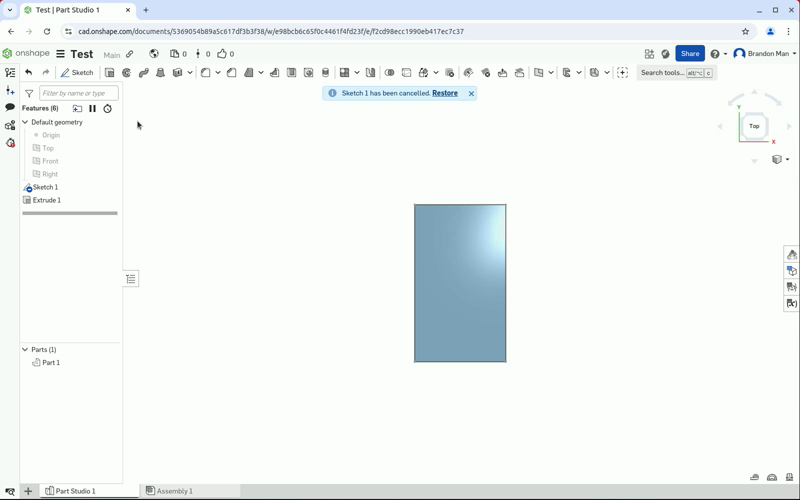
key(shift+h)
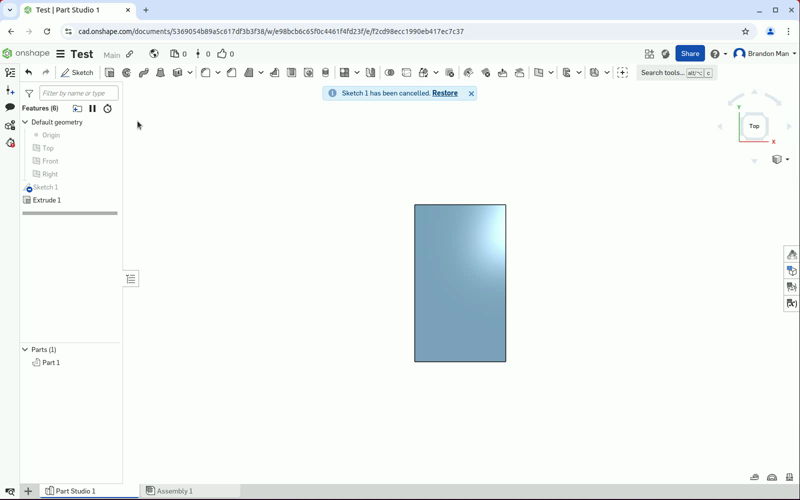
mouse_move(73, 189)
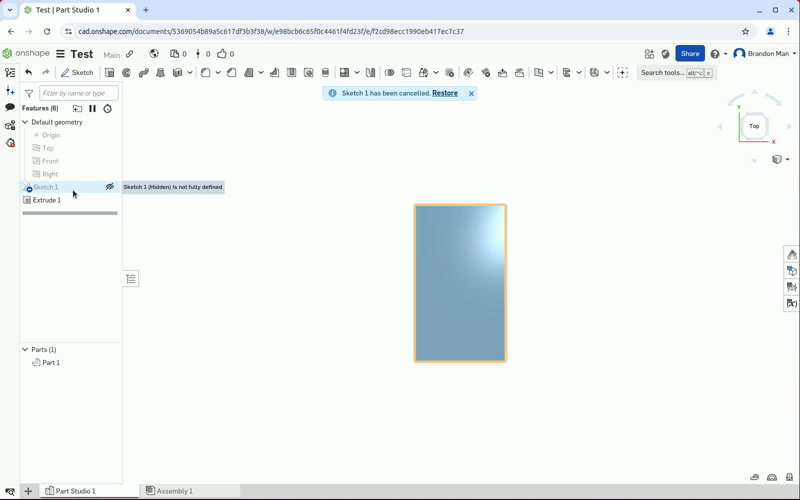
click(73, 189)
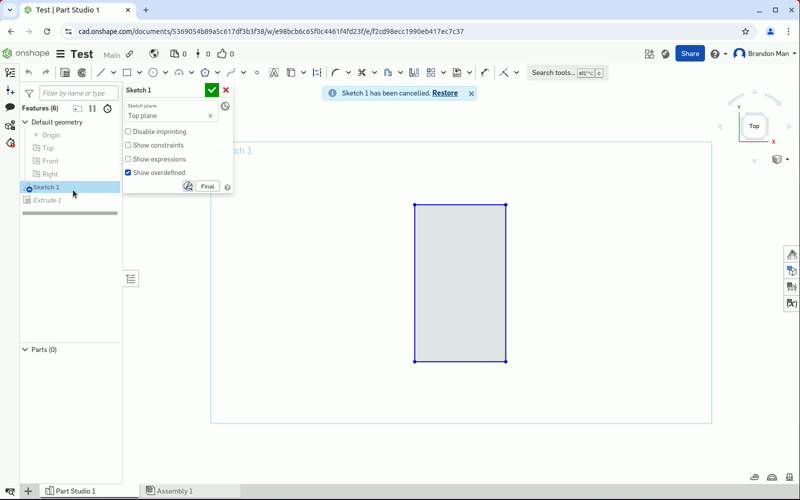
mouse_move(229, 92)
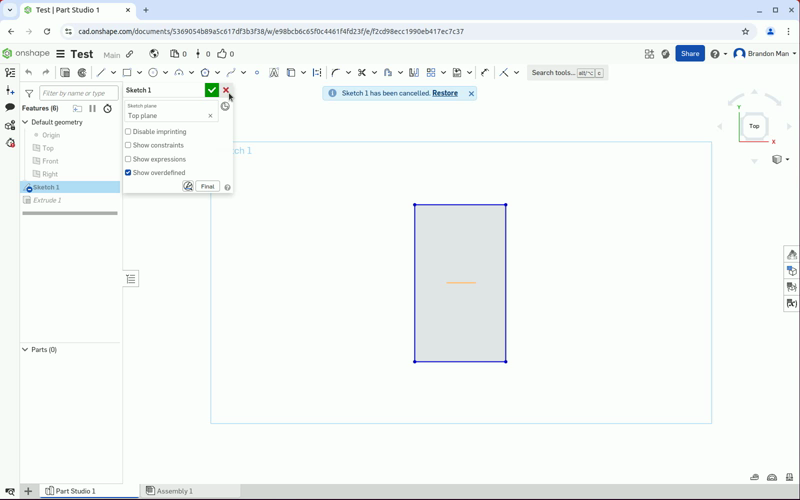
click(229, 92)
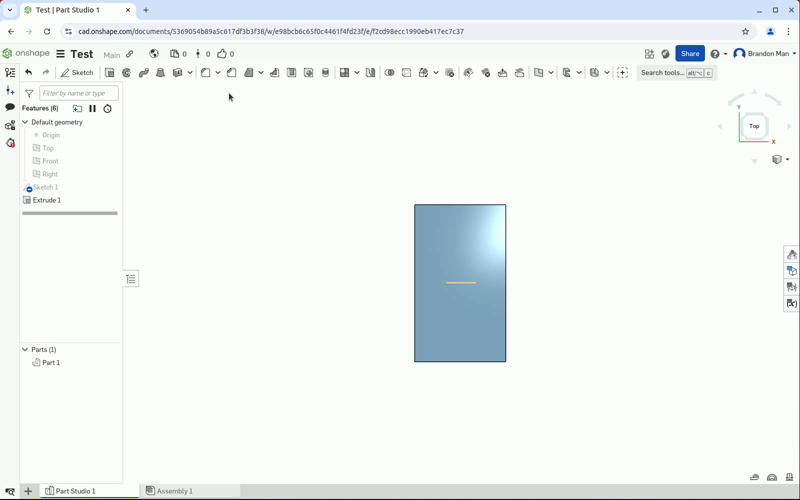
mouse_move(541, 75)
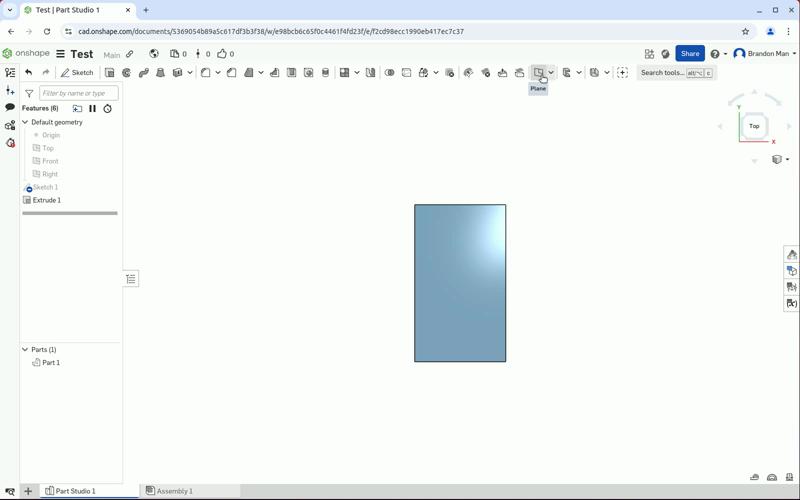
click(541, 75)
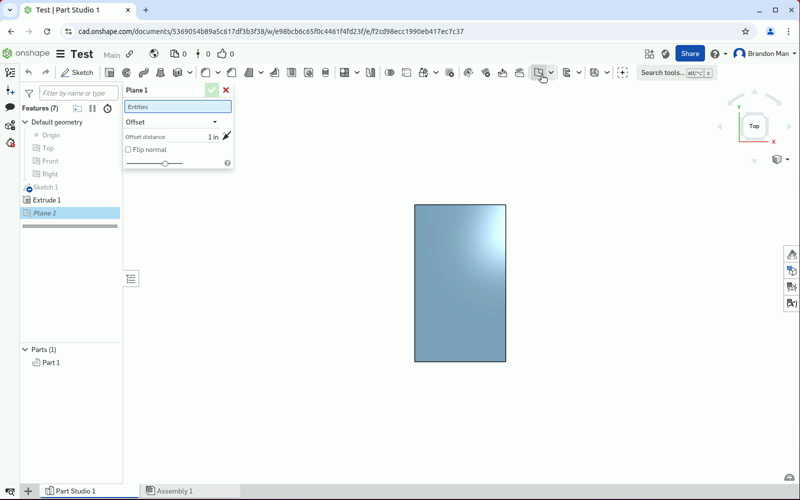
mouse_move(73, 150)
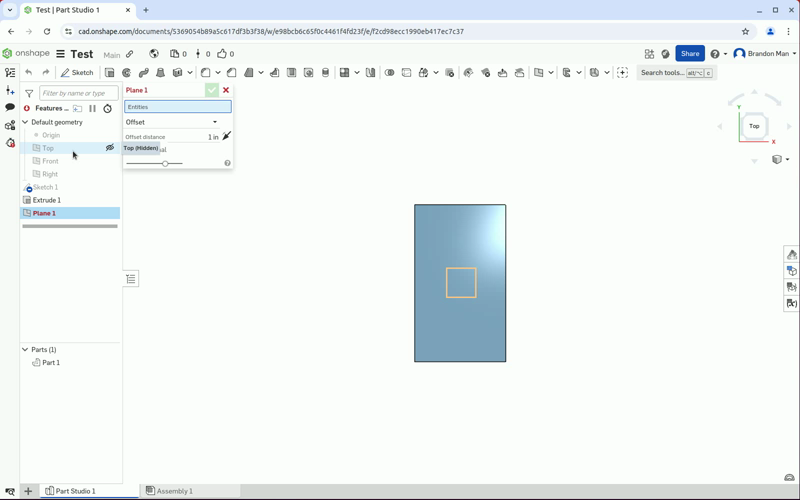
click(73, 150)
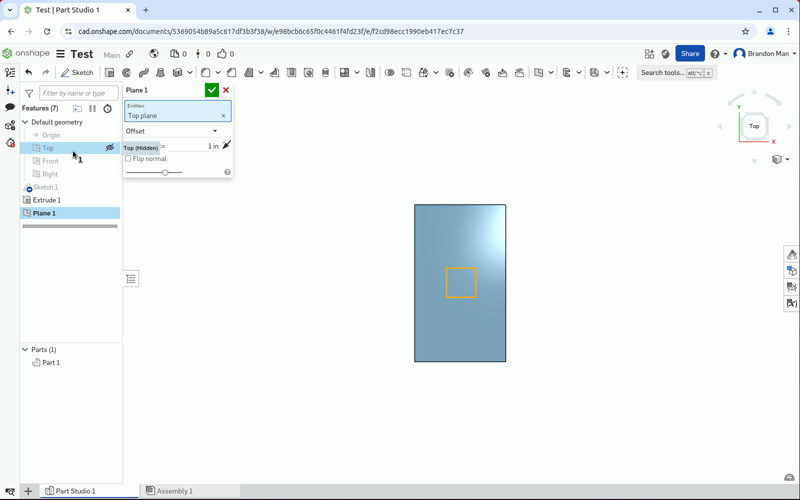
key(tab, 2)
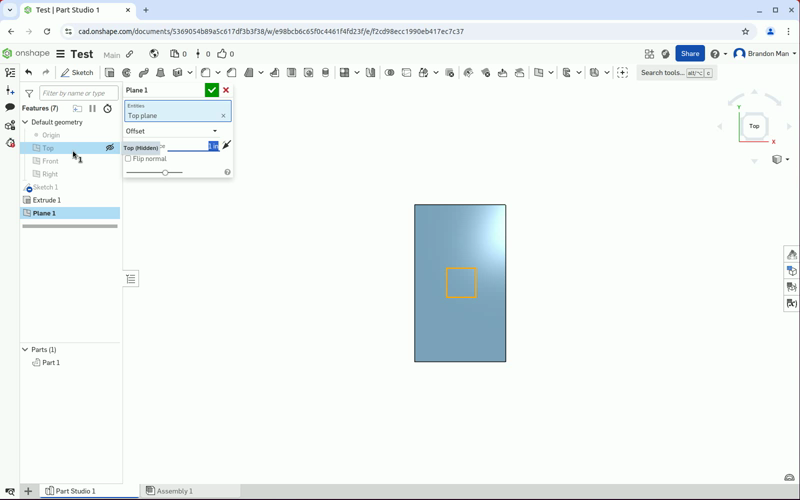
text(14.45)
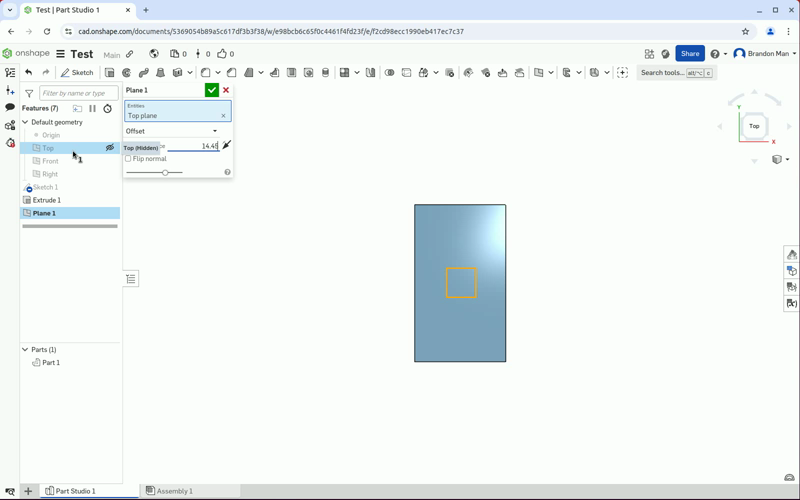
key(enter, 2)
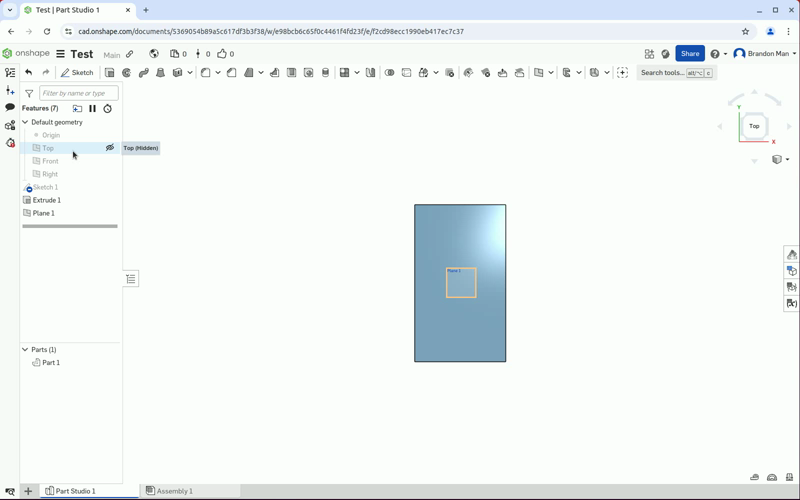
key(shift+s)
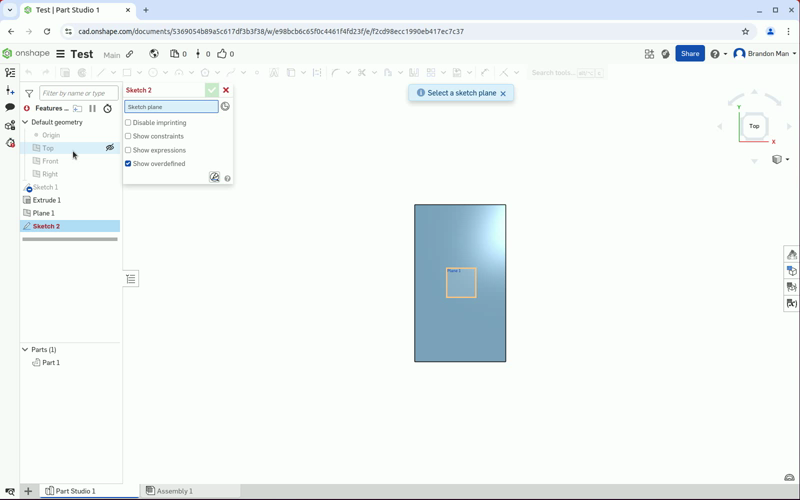
mouse_move(73, 215)
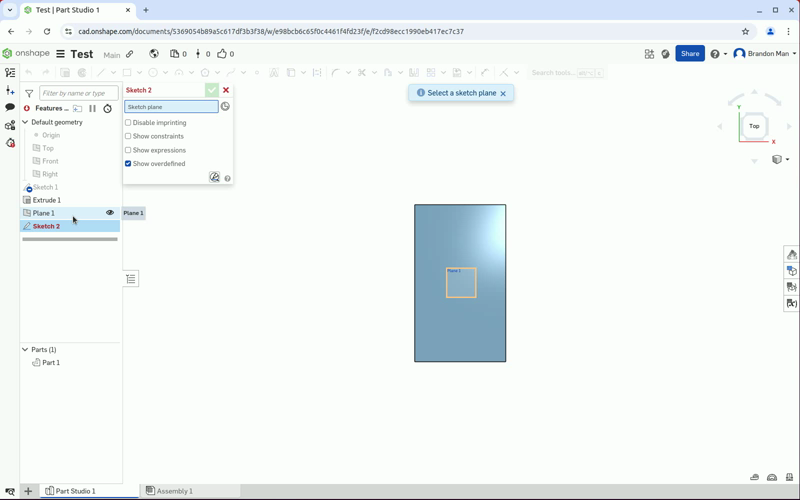
click(73, 215)
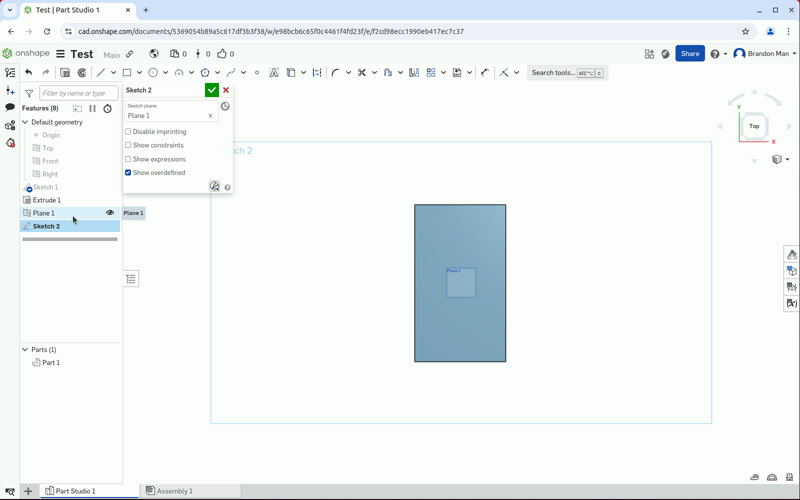
mouse_move(73, 352)
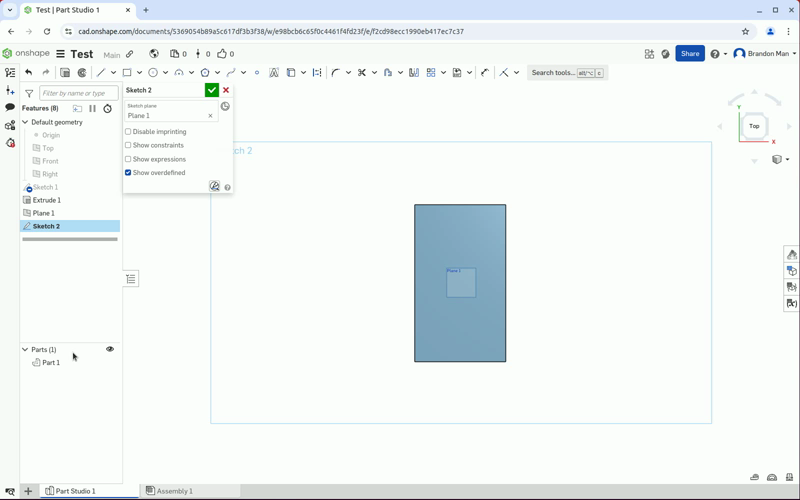
key(y)
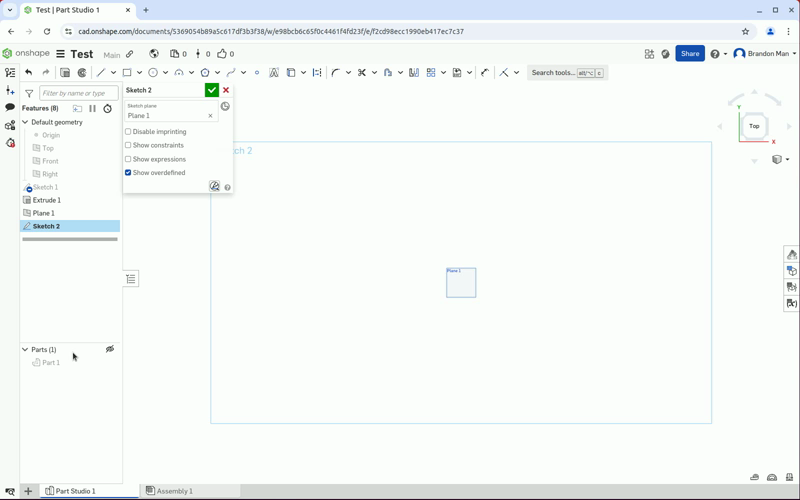
key(l)
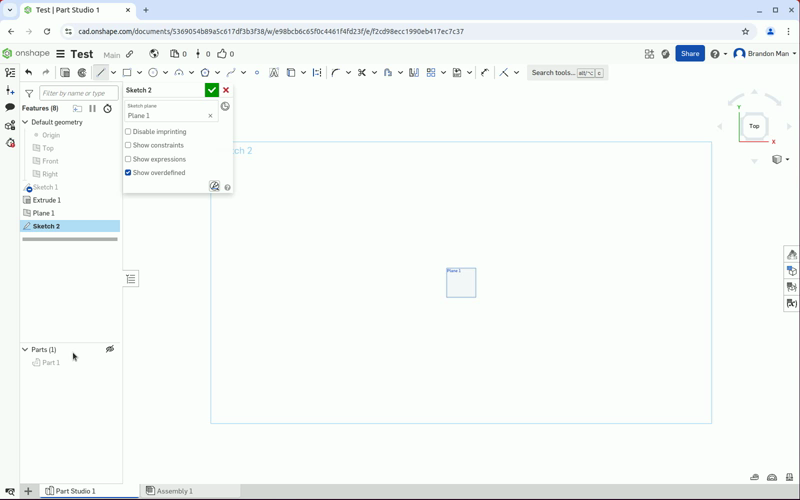
key_down(shift)
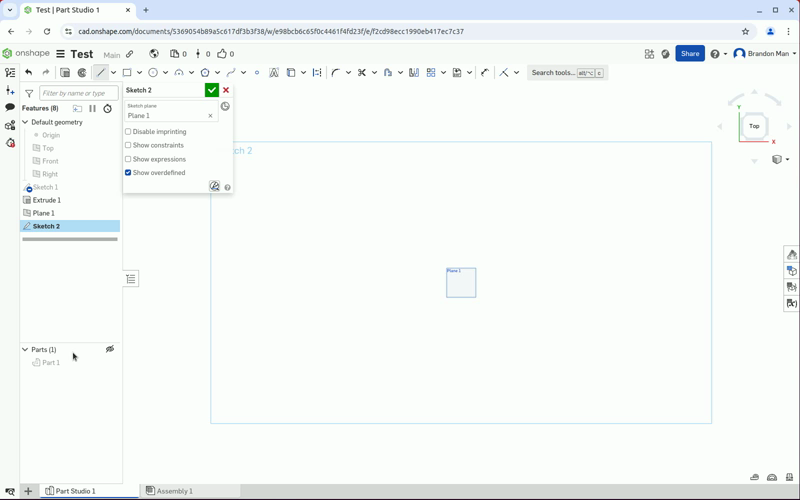
mouse_move(414, 361)
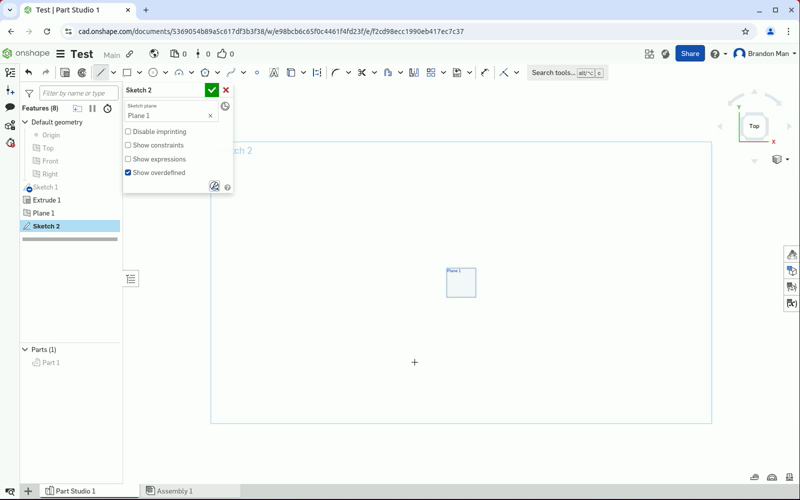
click(414, 361)
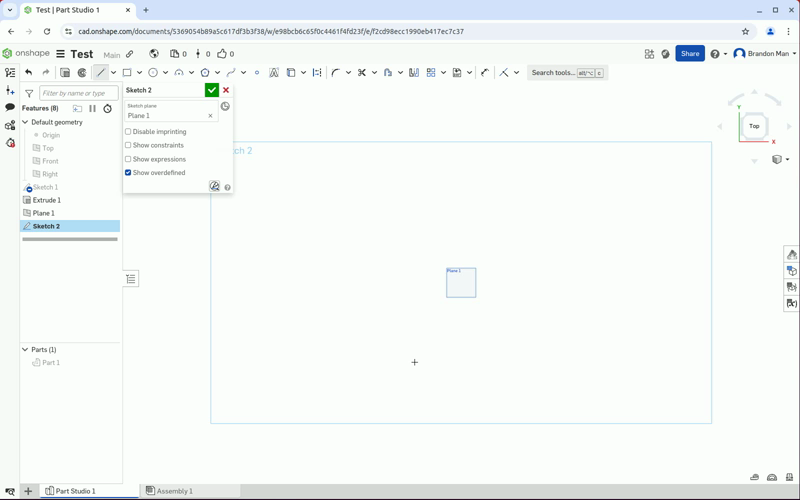
key_up(shift)
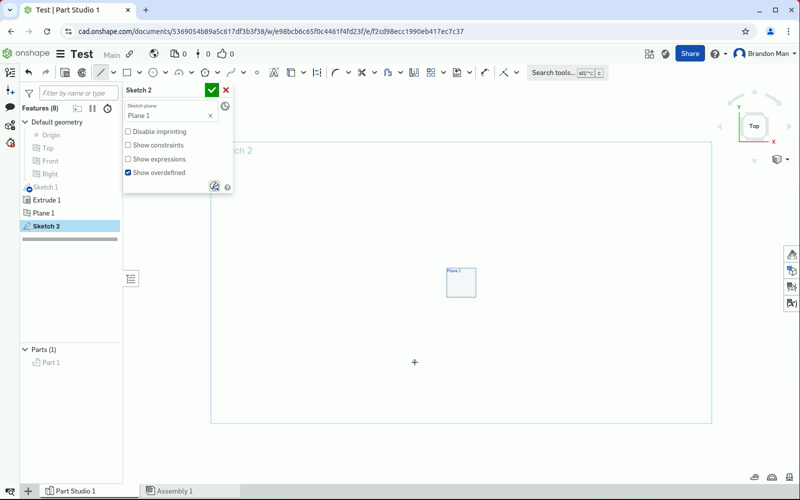
key_down(shift)
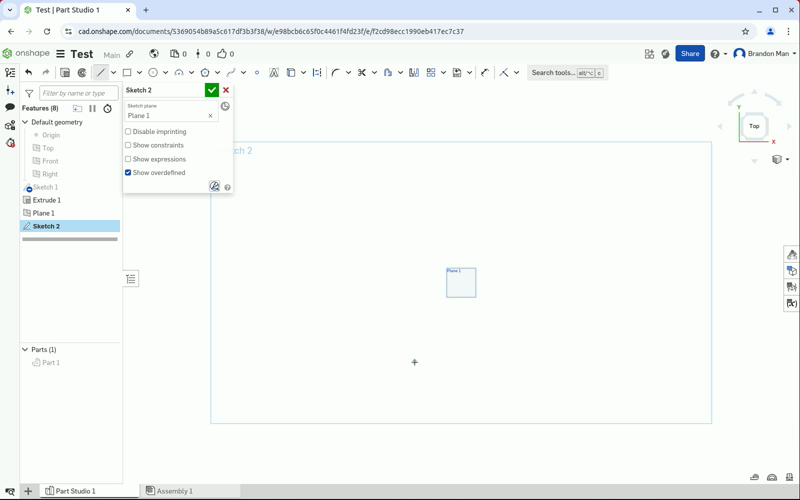
mouse_move(505, 361)
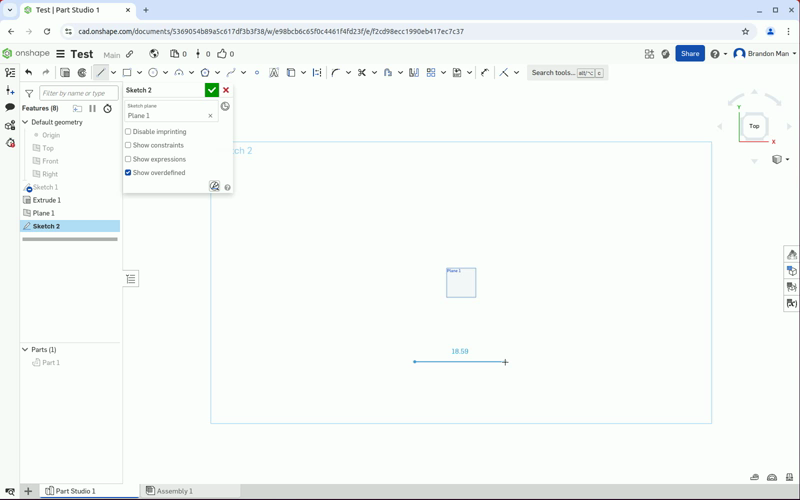
click(505, 361)
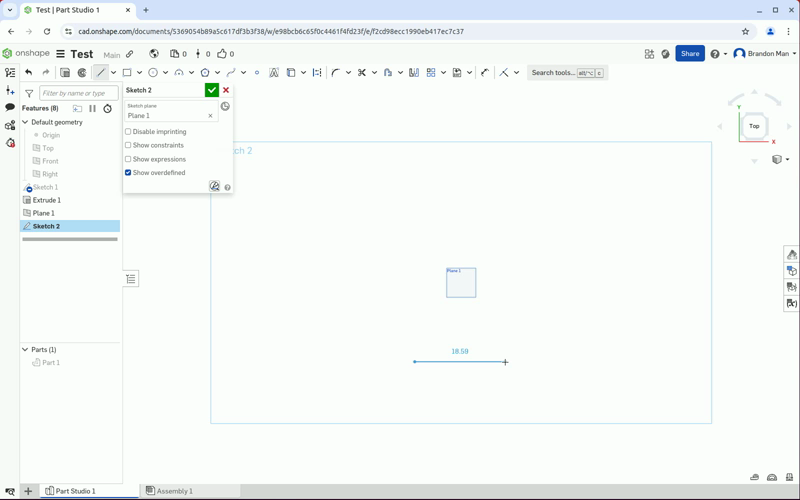
key_up(shift)
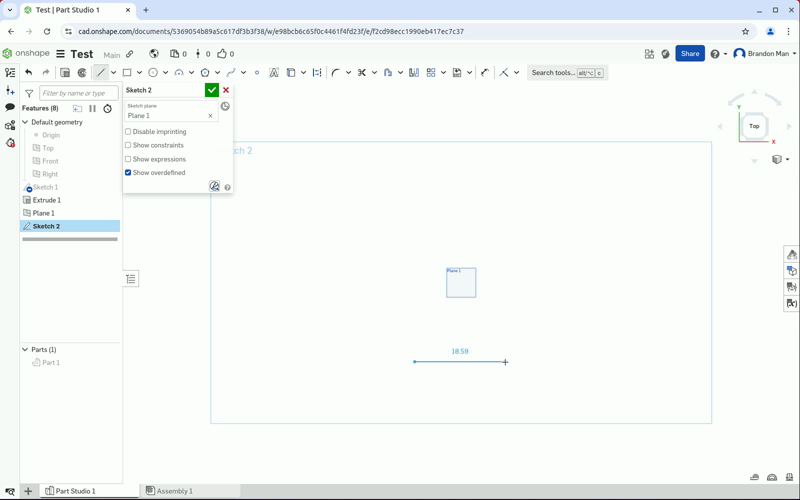
key_down(shift)
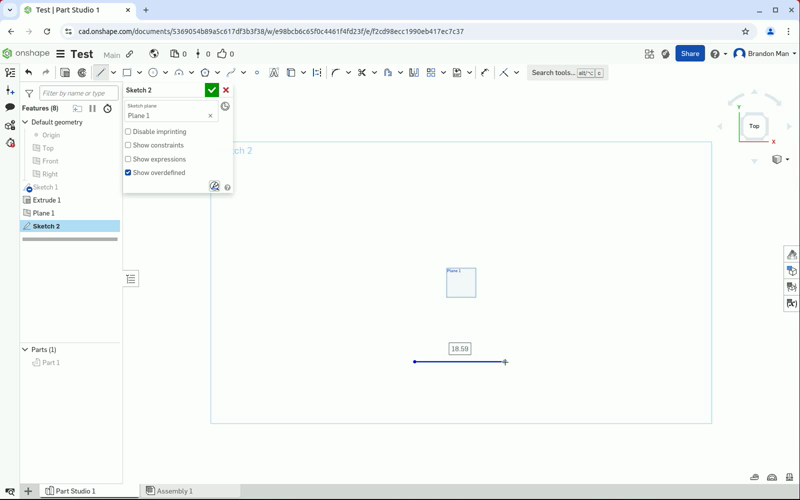
mouse_move(505, 216)
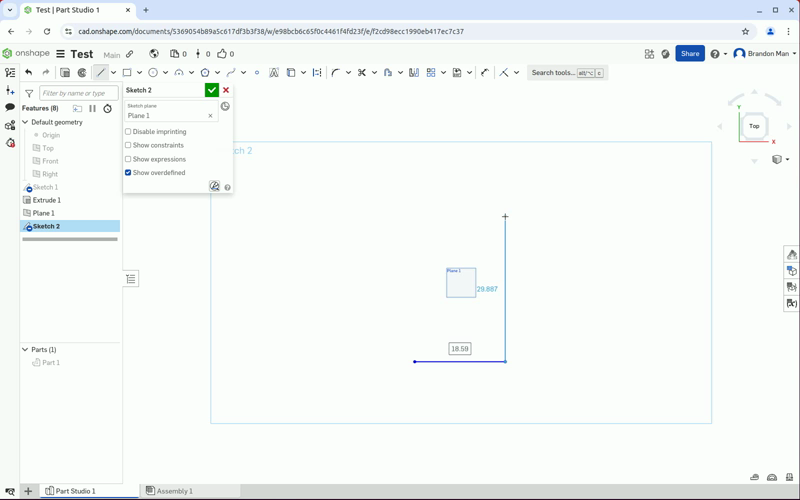
click(505, 216)
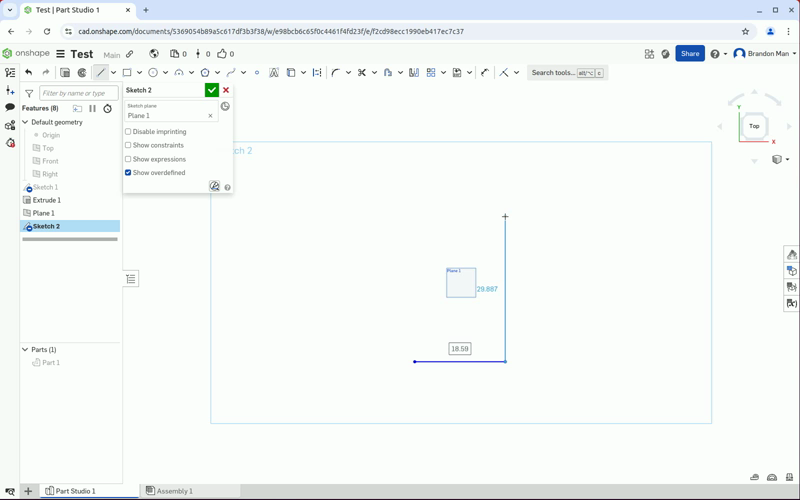
key_up(shift)
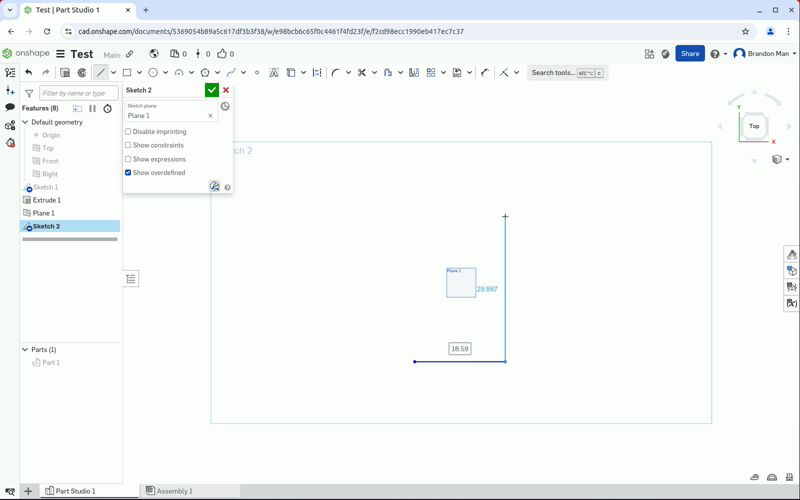
key_down(shift)
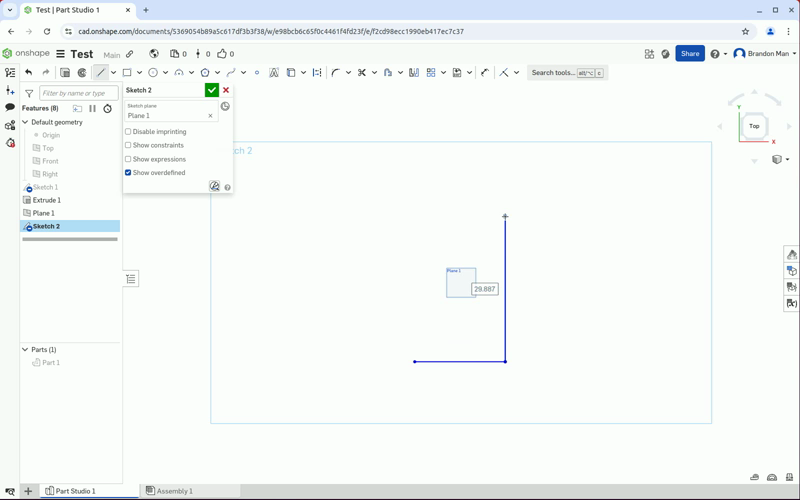
mouse_move(414, 216)
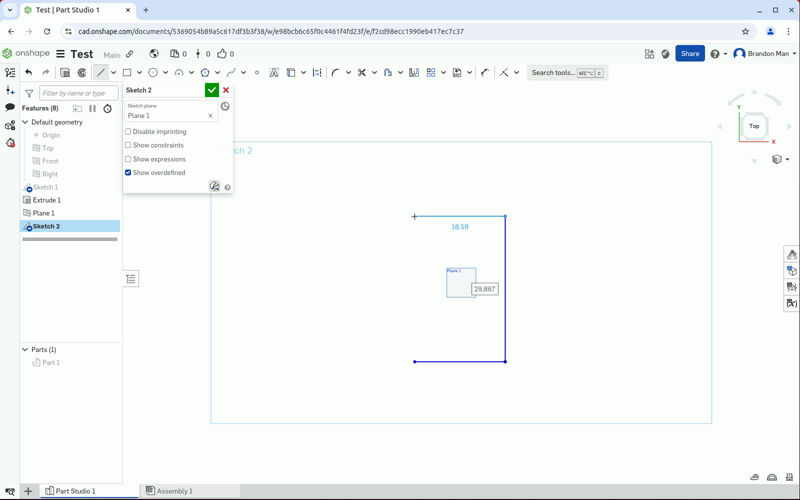
click(414, 216)
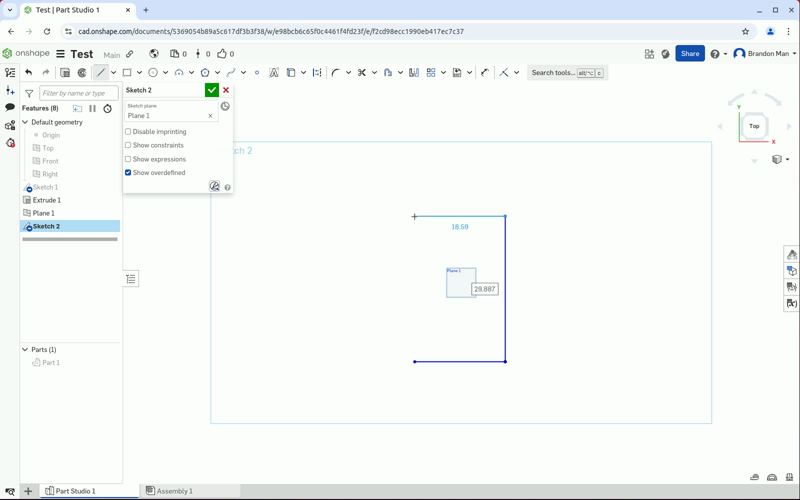
key_up(shift)
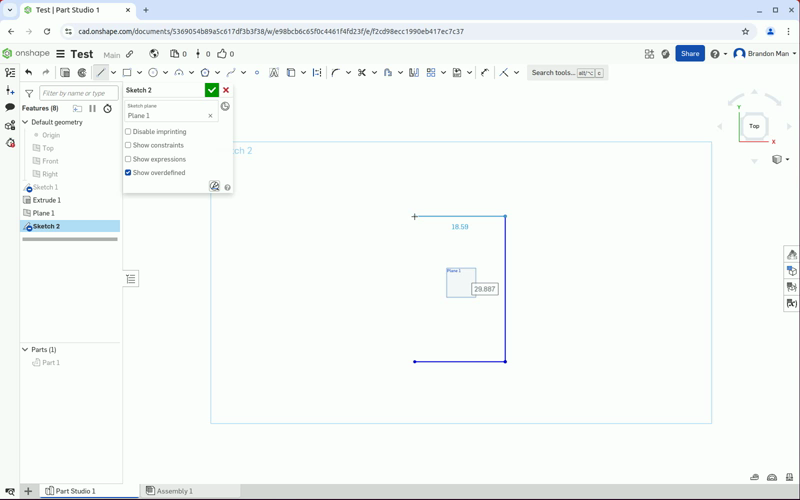
key_down(shift)
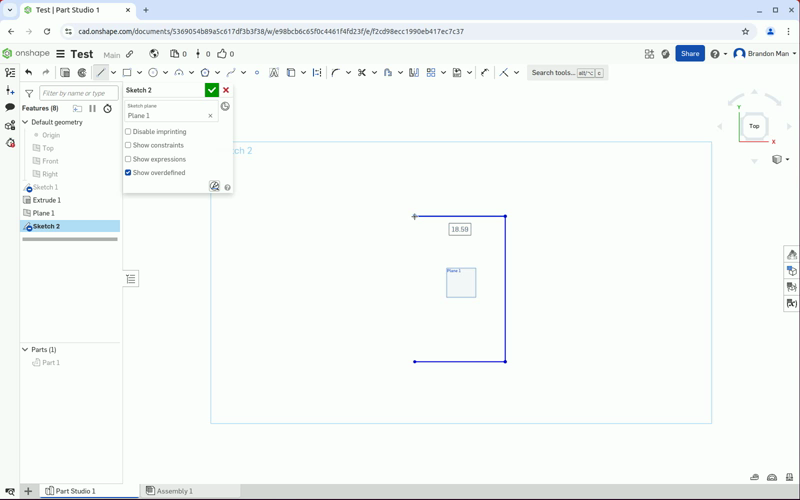
mouse_move(414, 361)
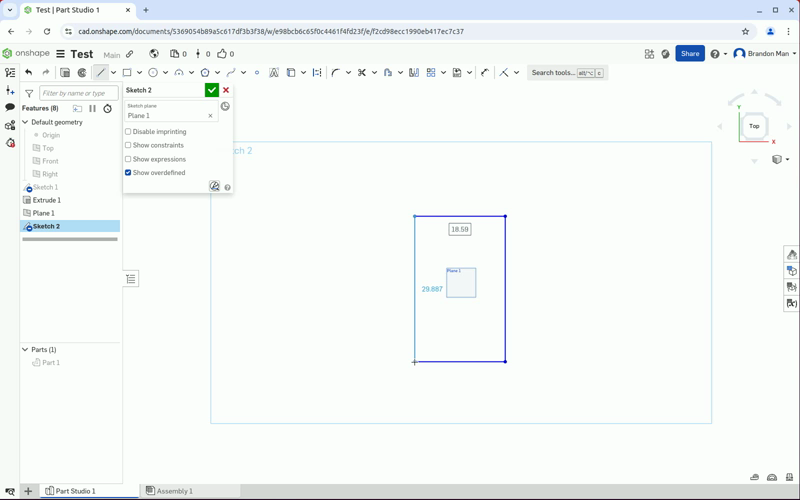
key_up(shift)
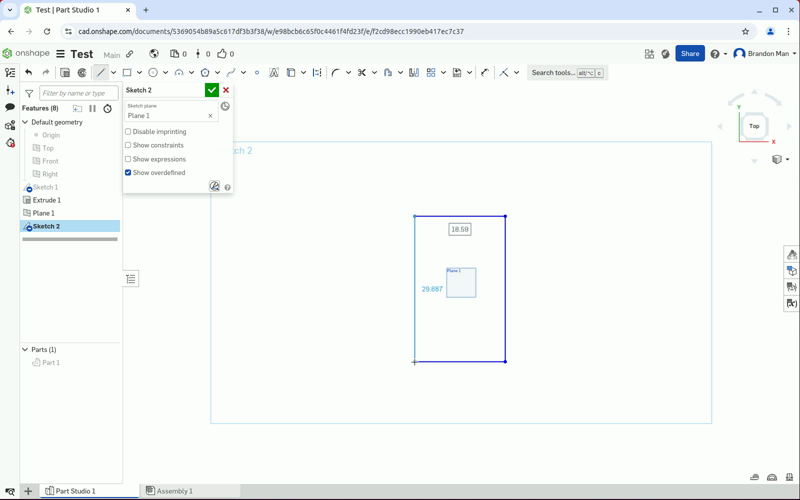
click(414, 361)
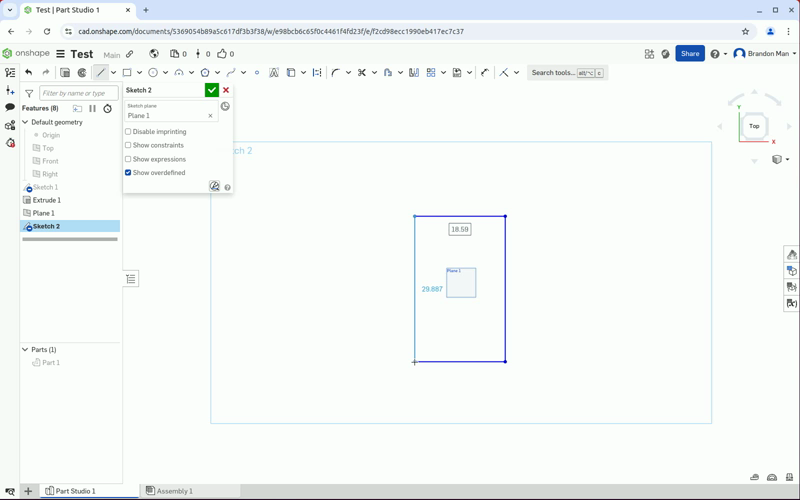
key(esc)
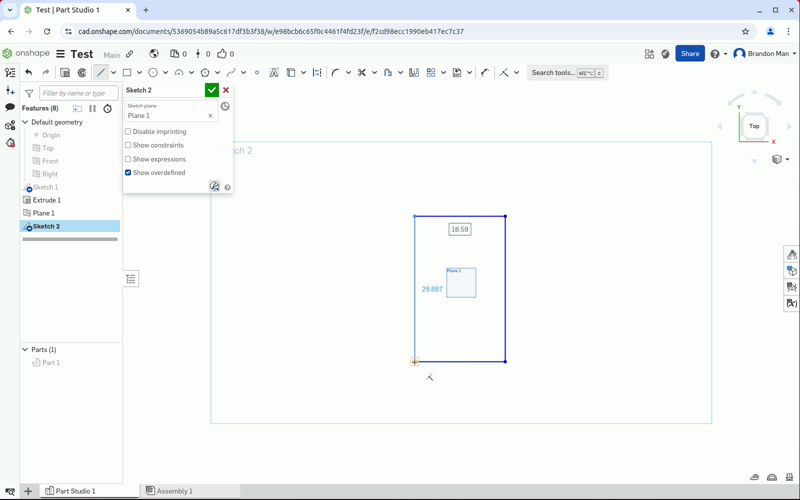
mouse_move(493, 332)
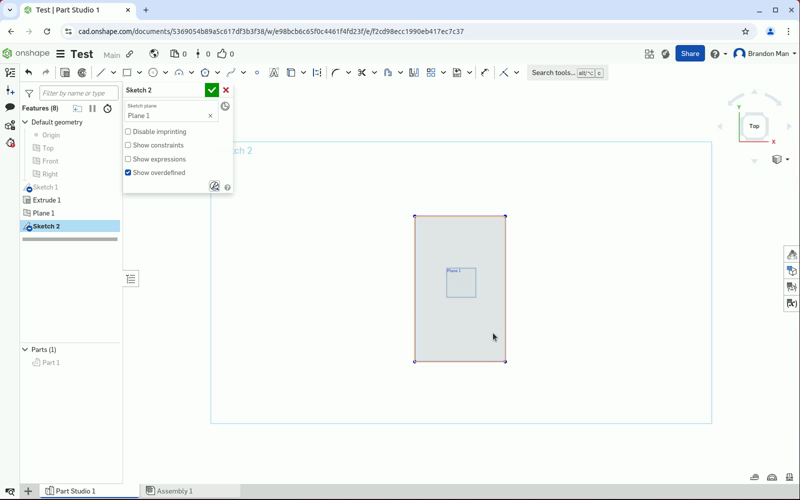
click(493, 332)
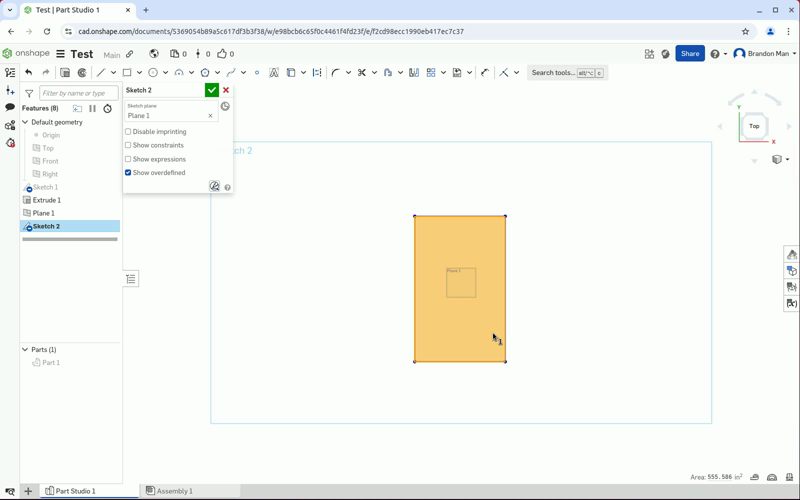
mouse_move(73, 352)
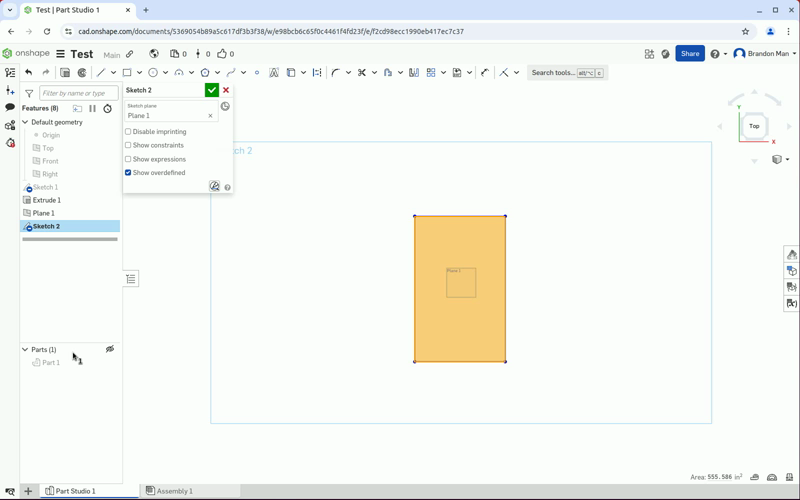
key(shift+y)
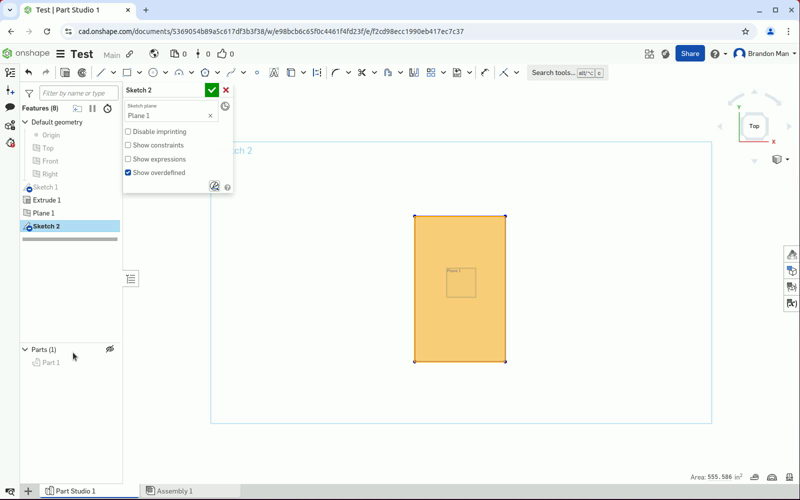
key(shift+e)
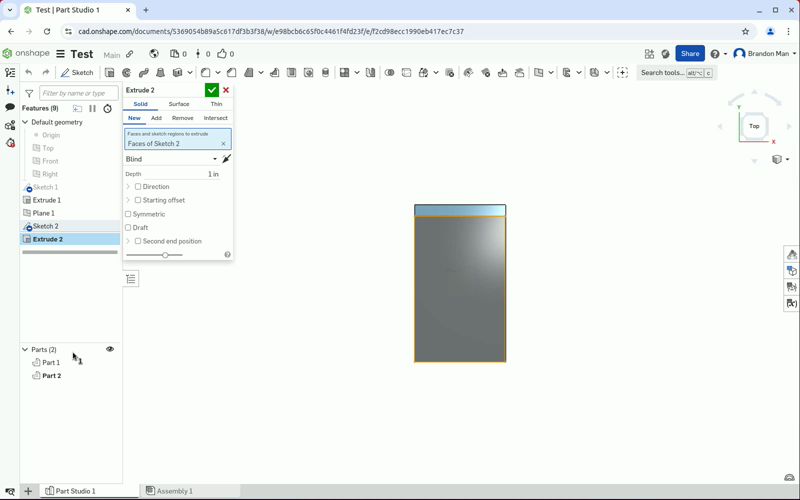
mouse_move(143, 106)
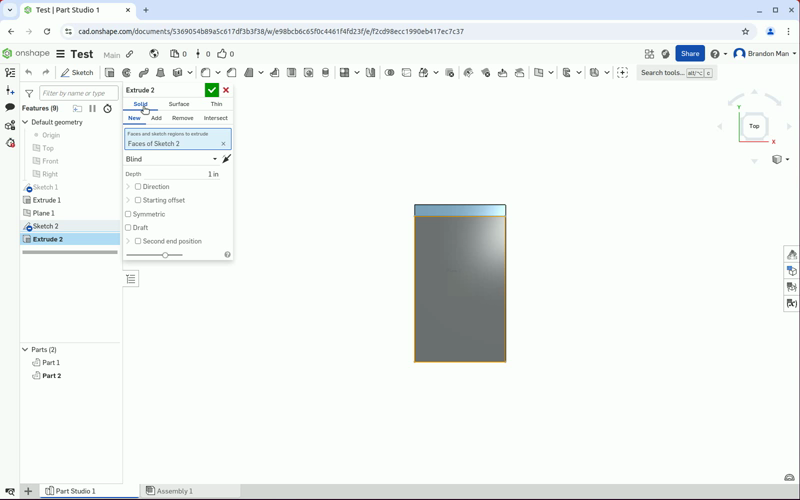
click(143, 106)
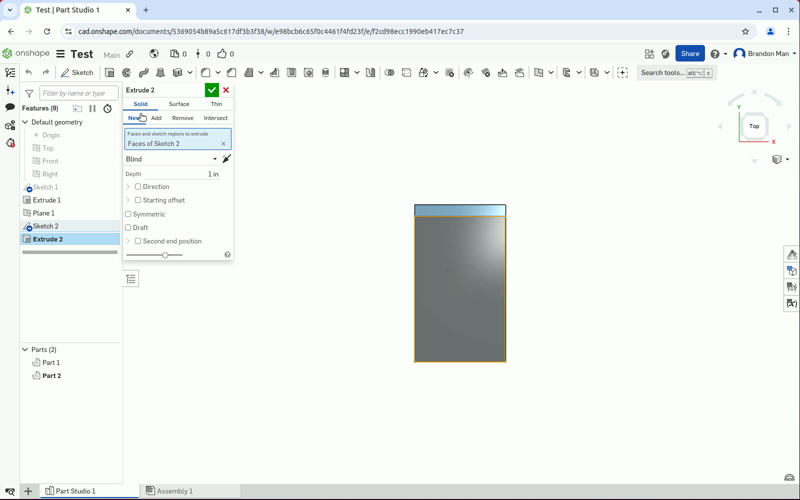
mouse_move(137, 120)
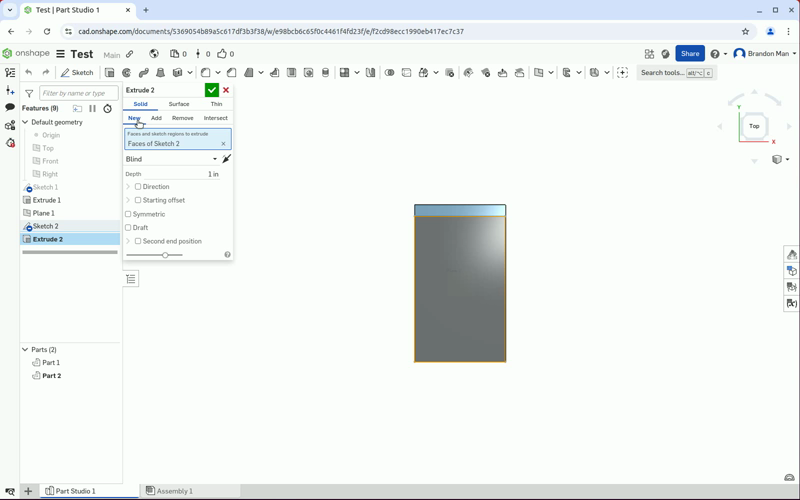
click(137, 120)
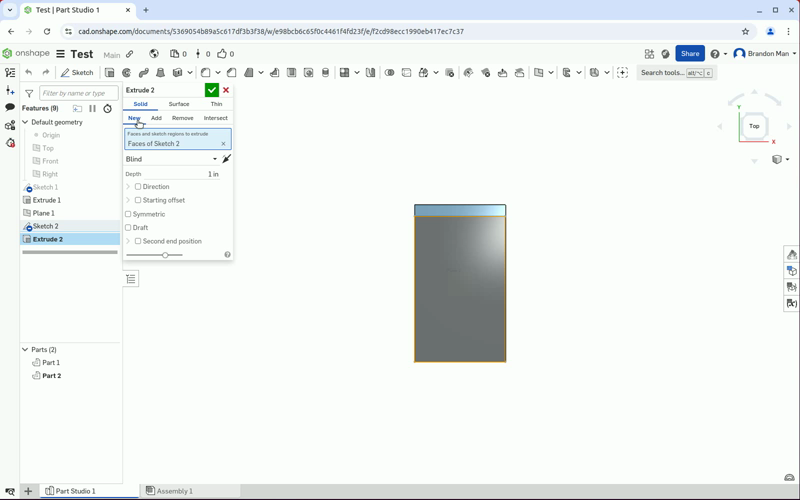
key(tab, 4)
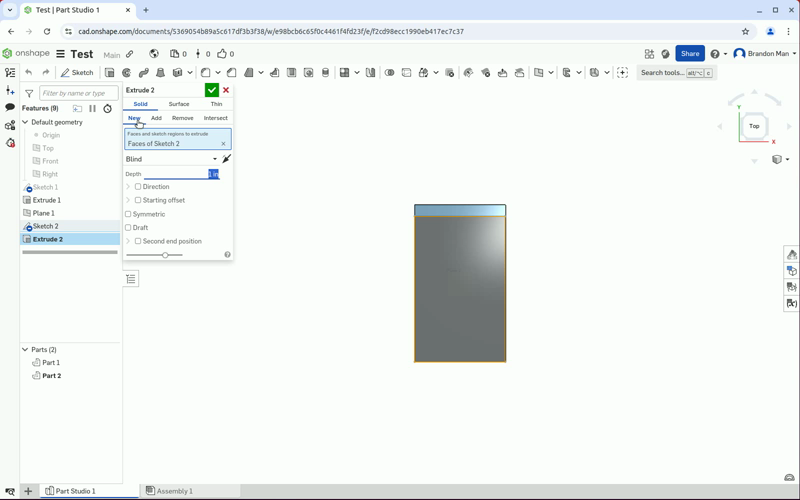
text(5.536)
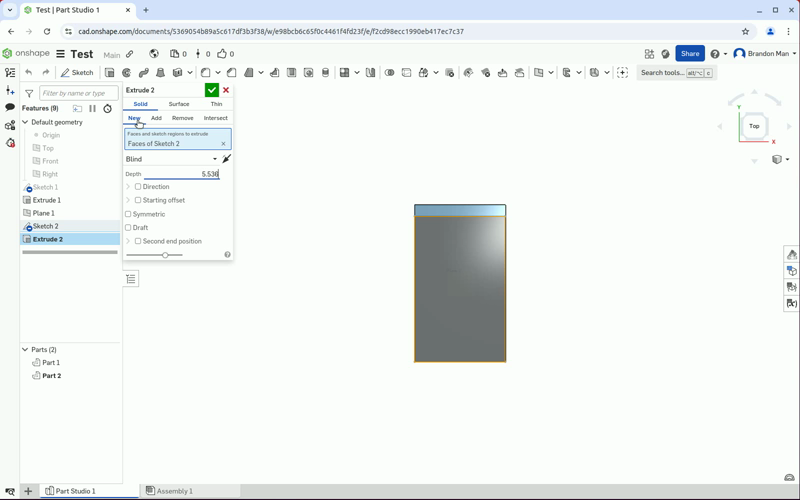
key(enter)
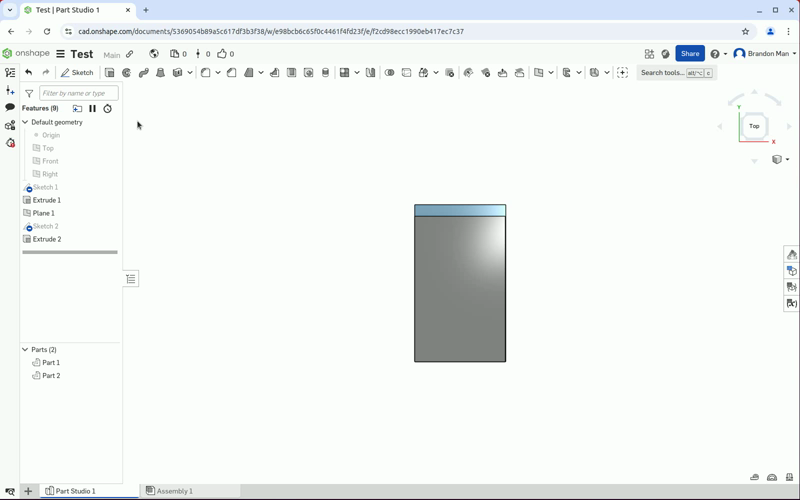
key(shift+h)
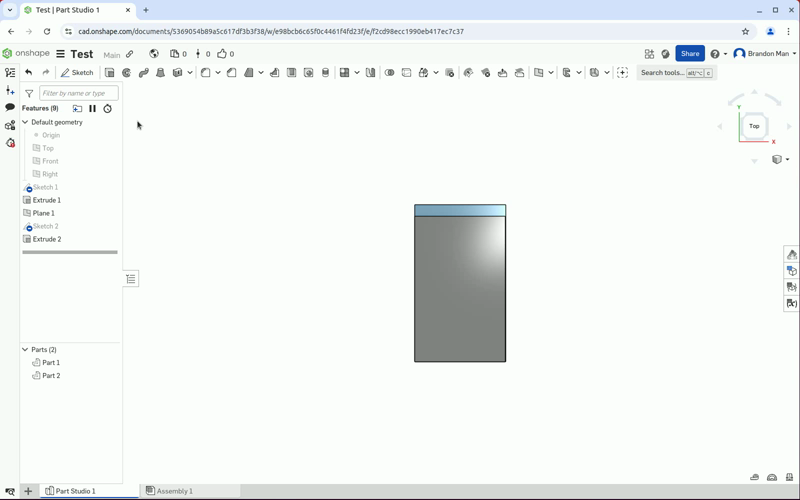
key(shift+h)
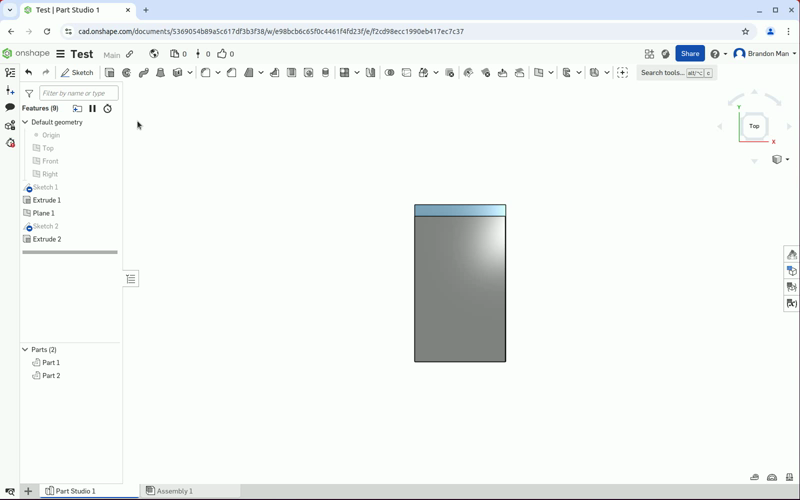
mouse_move(73, 189)
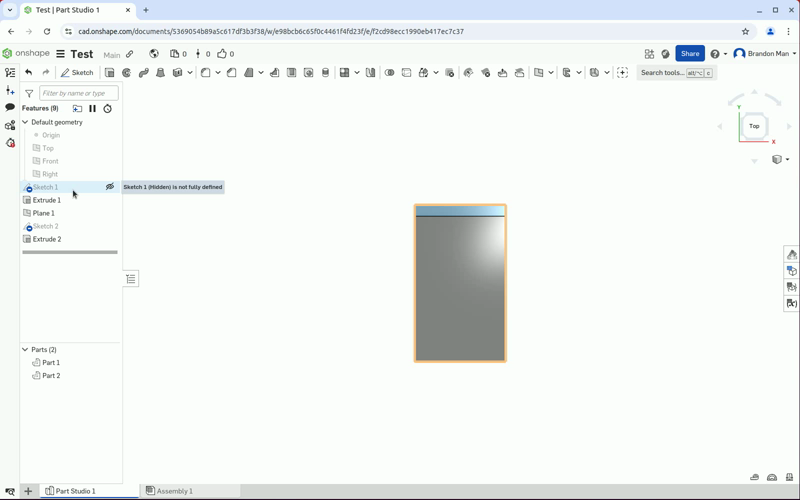
click(73, 189)
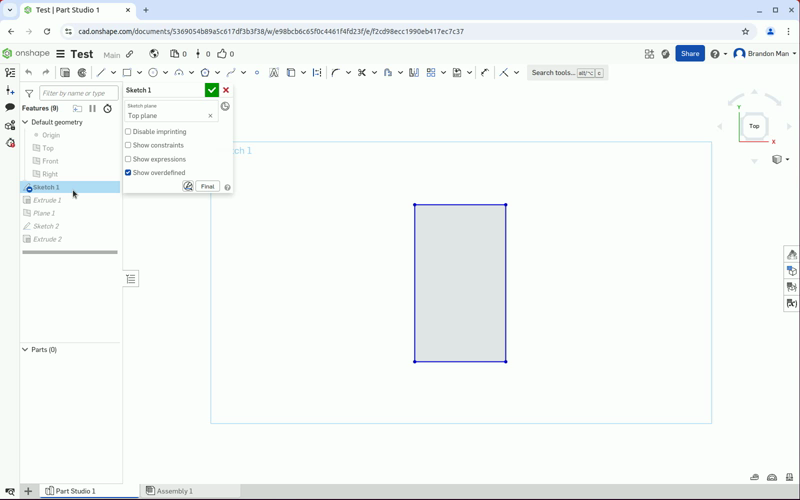
mouse_move(229, 92)
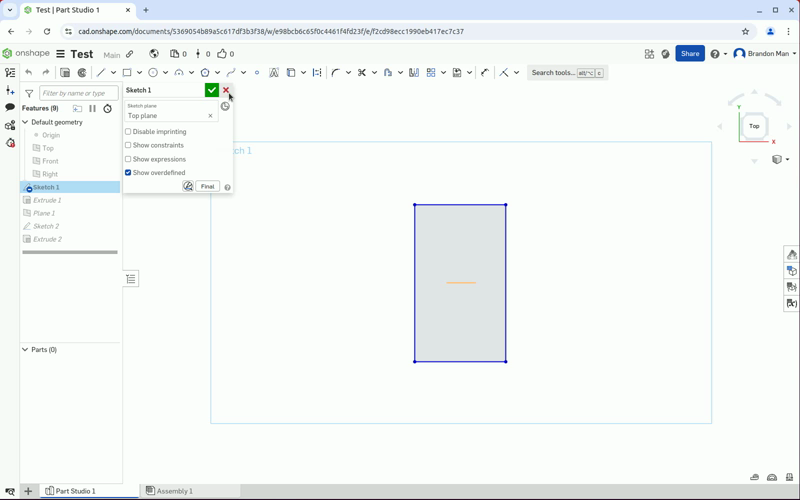
click(229, 92)
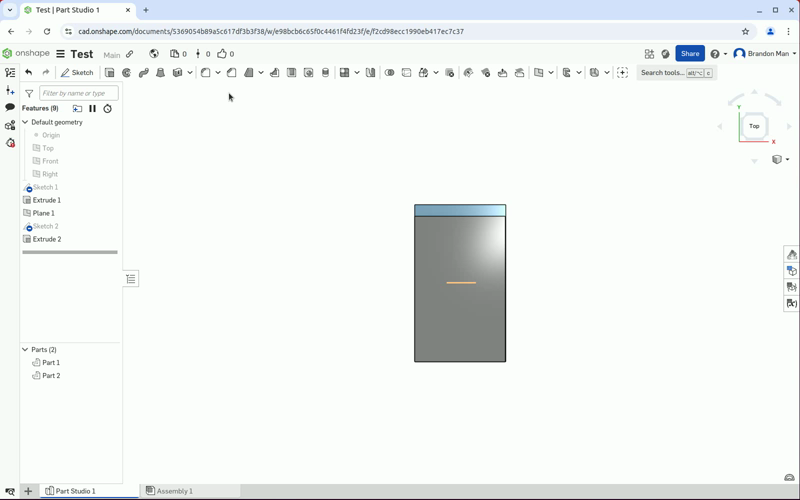
mouse_move(73, 352)
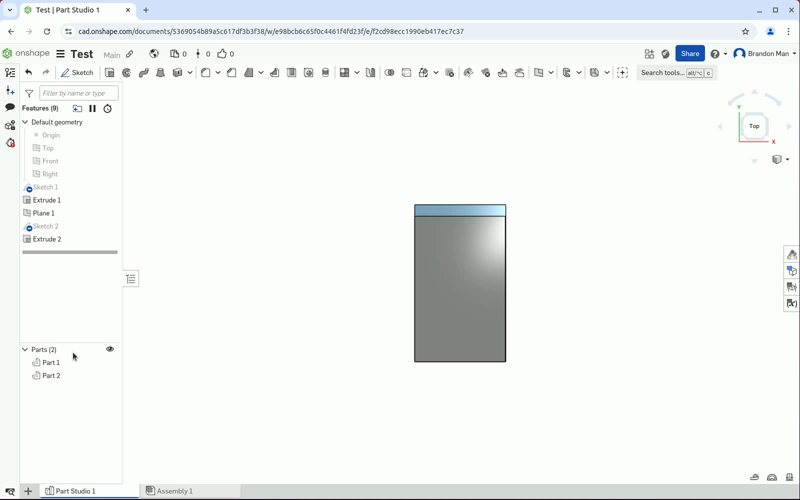
key(y)
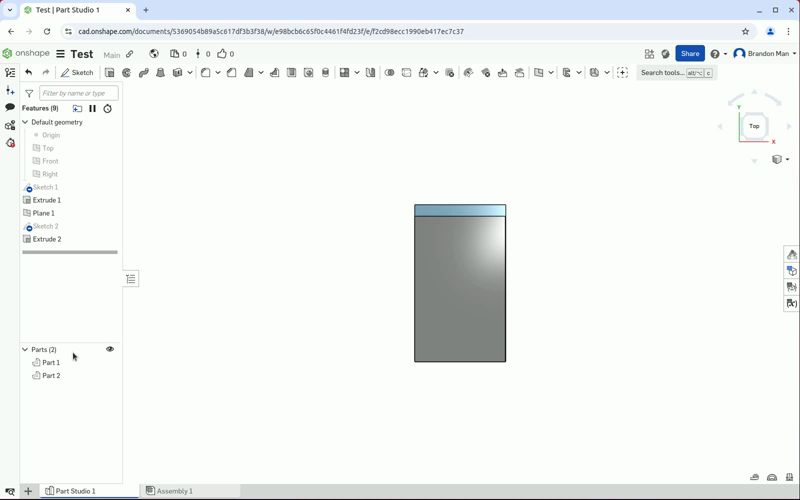
key(shift+p)
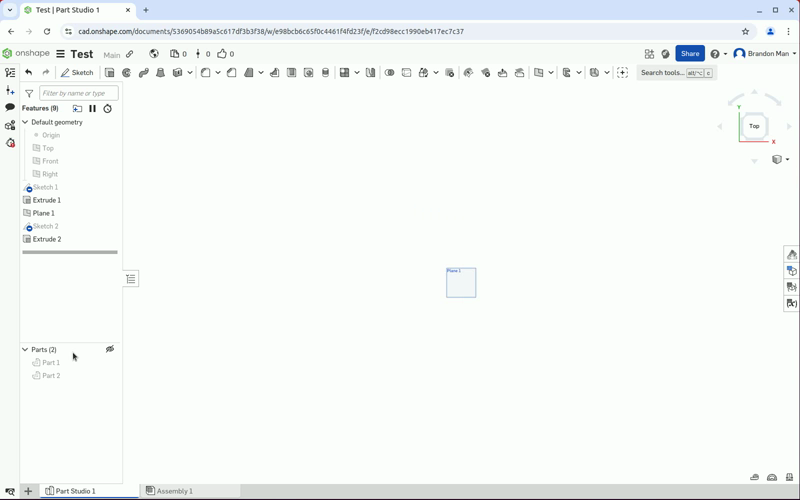
key(space)
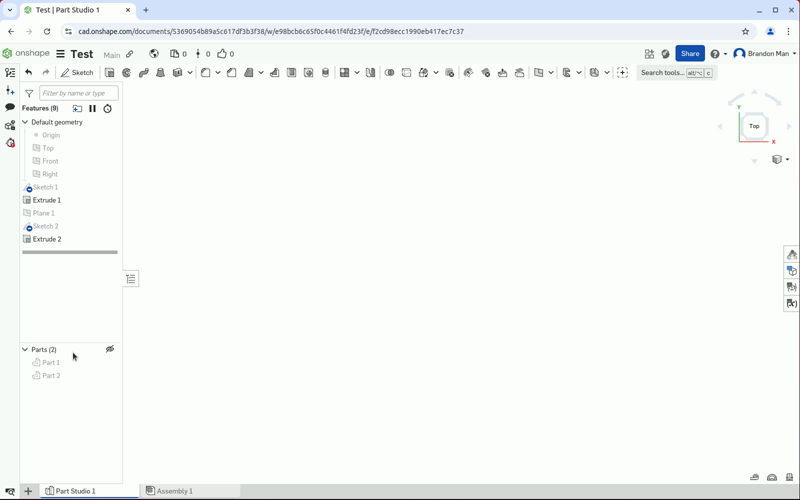
key_down(shift)
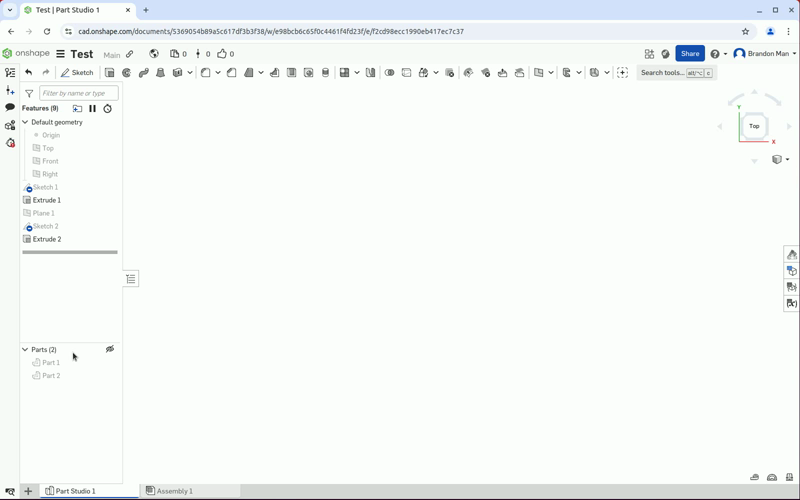
key(up)
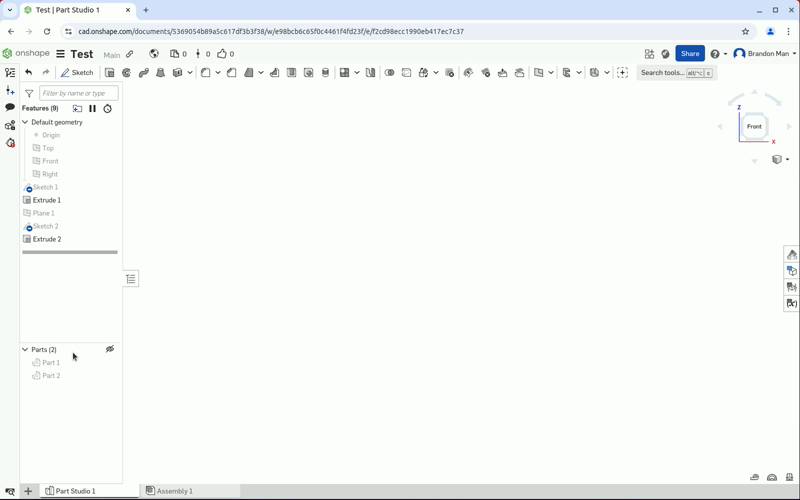
key_up(shift)
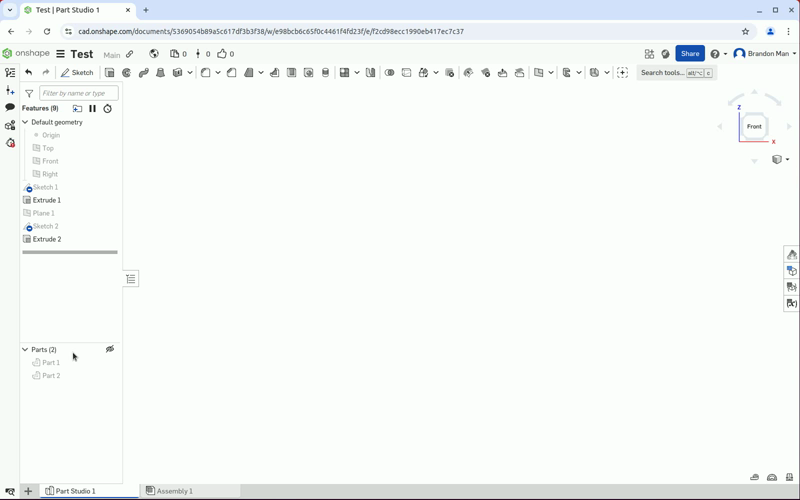
mouse_move(73, 352)
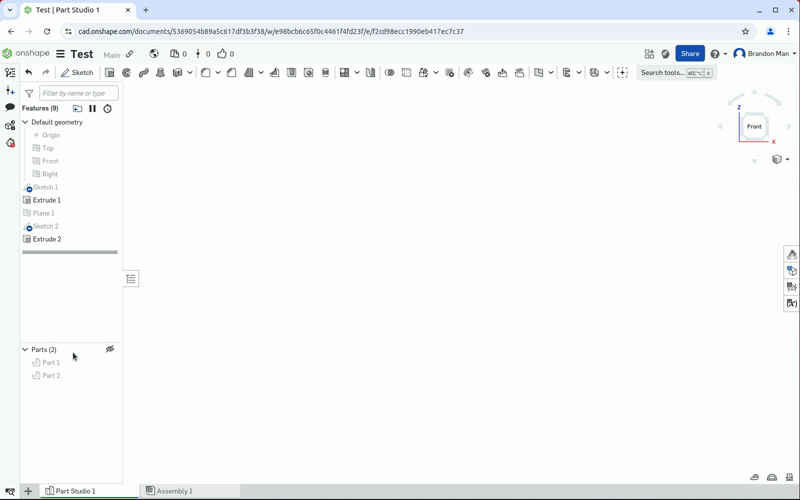
key(shift+y)
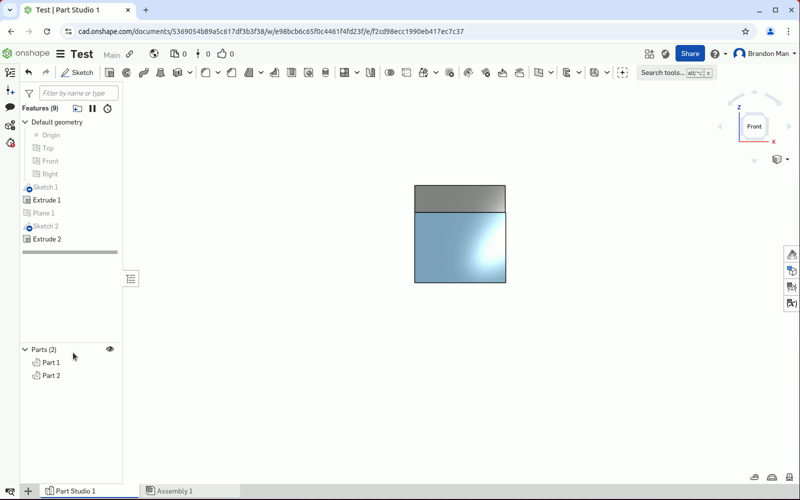
mouse_move(541, 75)
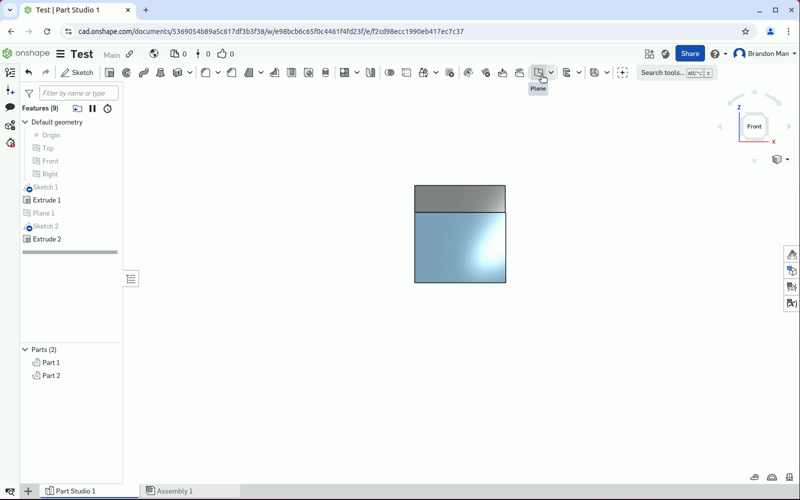
click(541, 75)
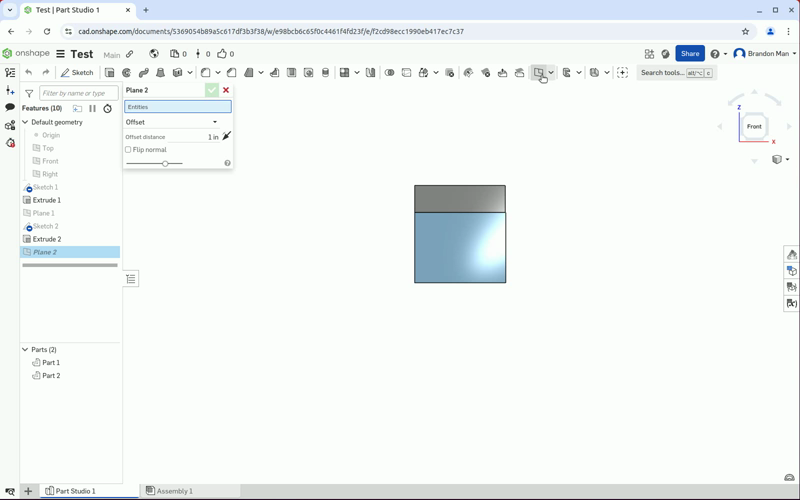
mouse_move(73, 163)
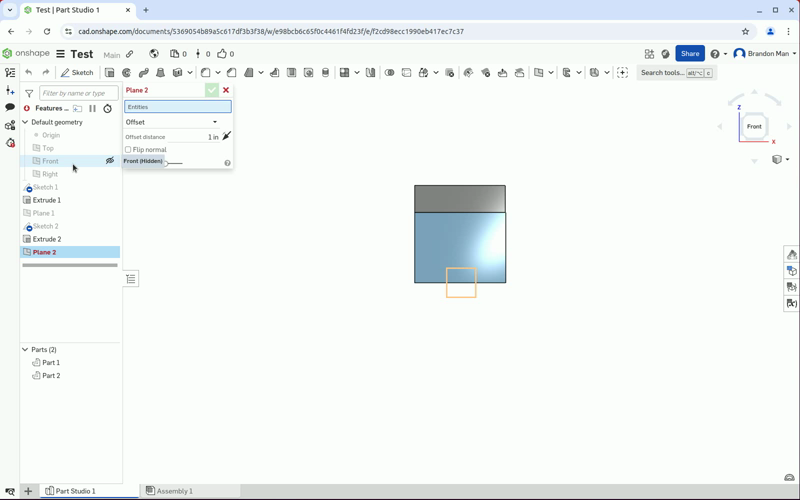
click(73, 163)
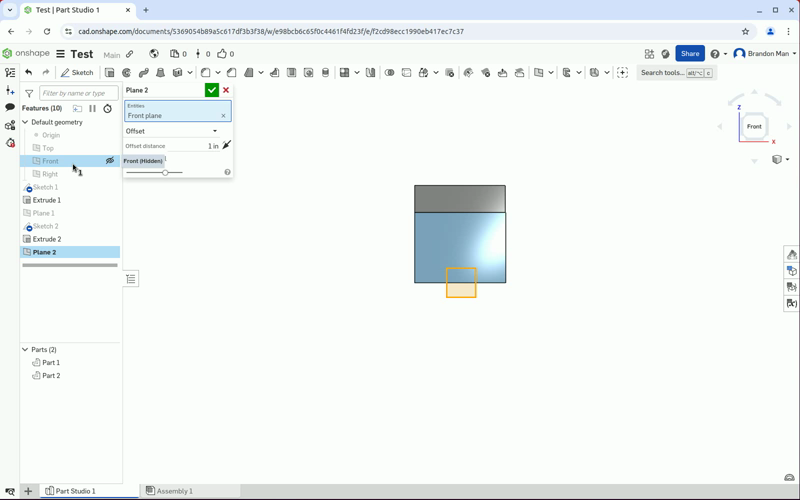
key(tab, 2)
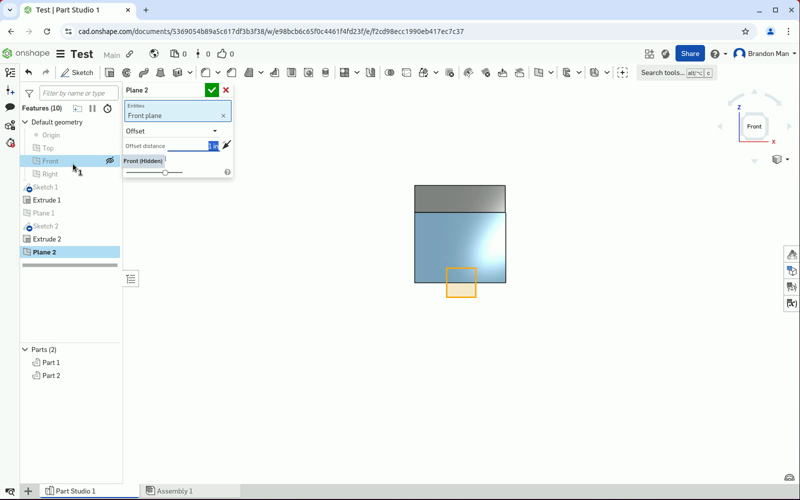
text(16.114)
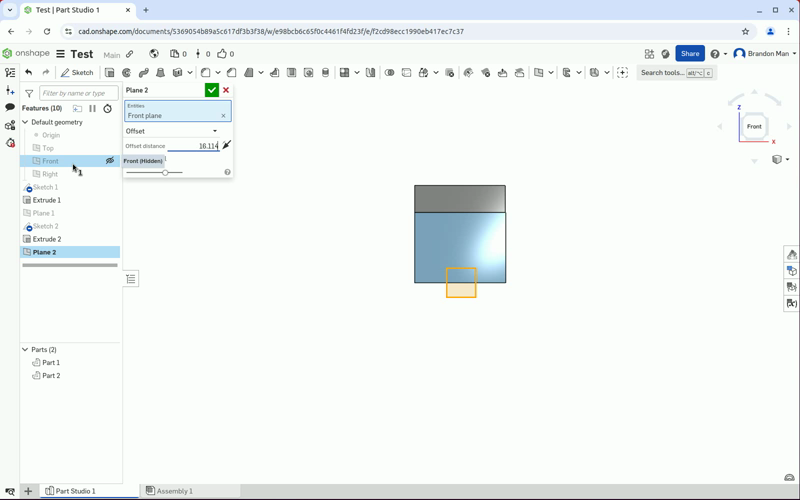
key(enter, 2)
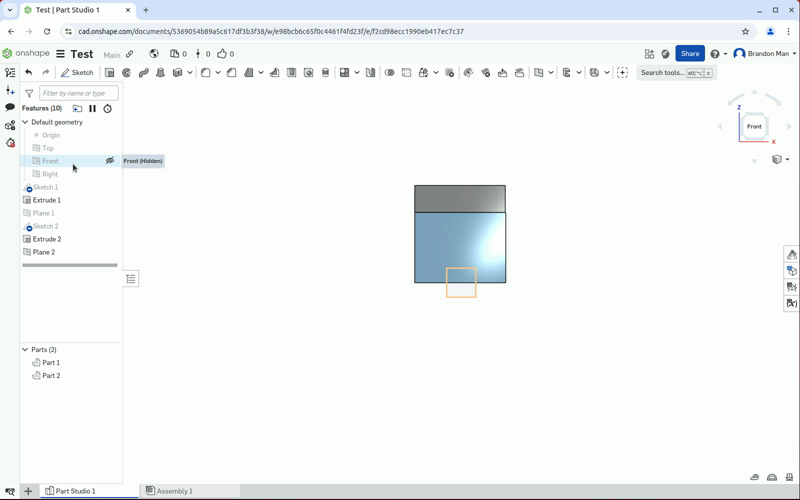
key(shift+s)
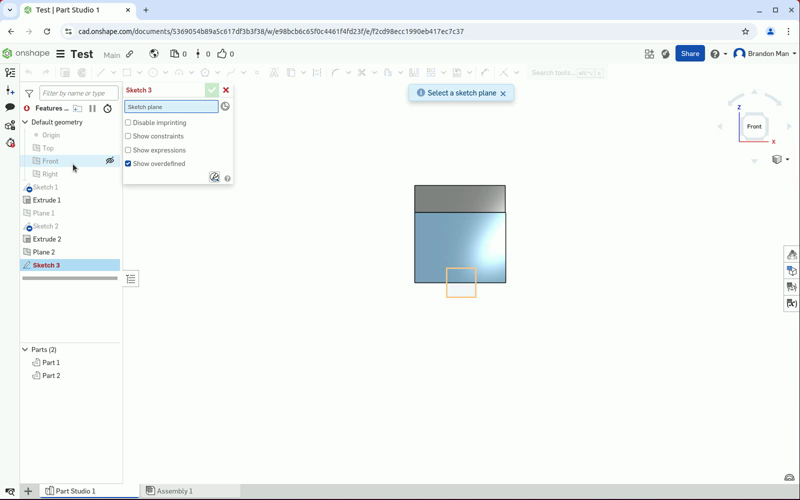
mouse_move(73, 254)
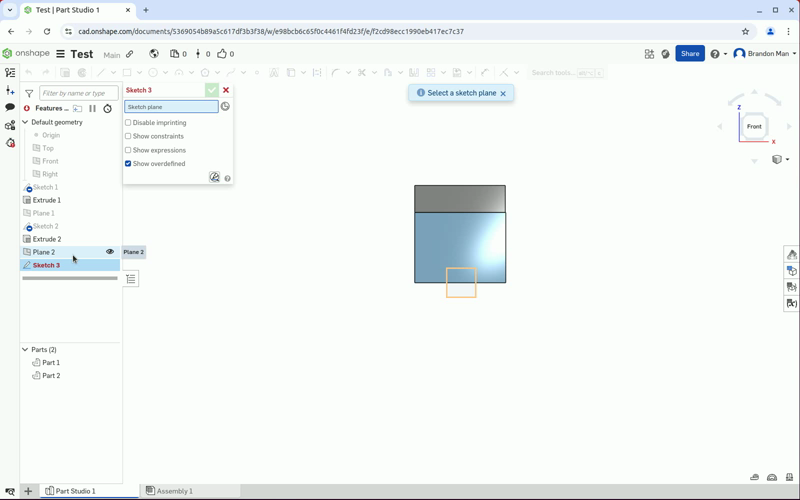
click(73, 254)
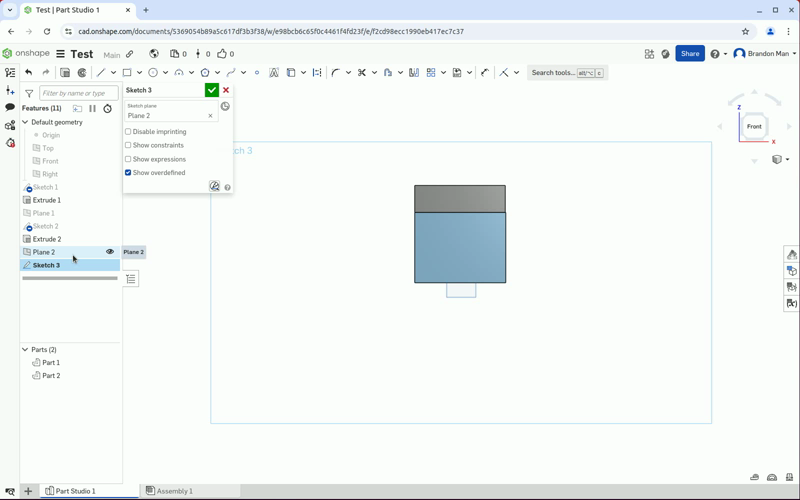
mouse_move(73, 352)
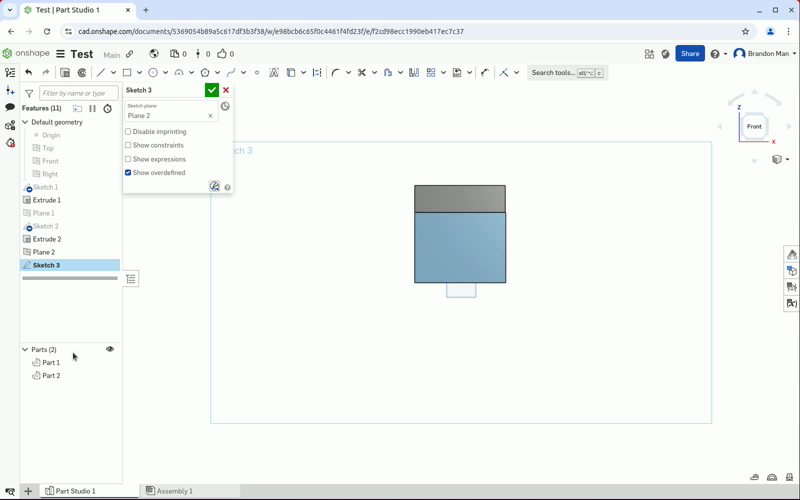
key(y)
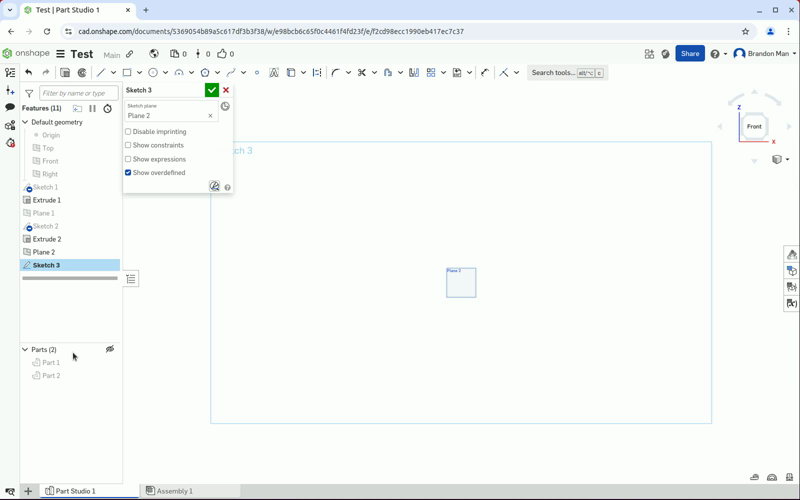
key(c)
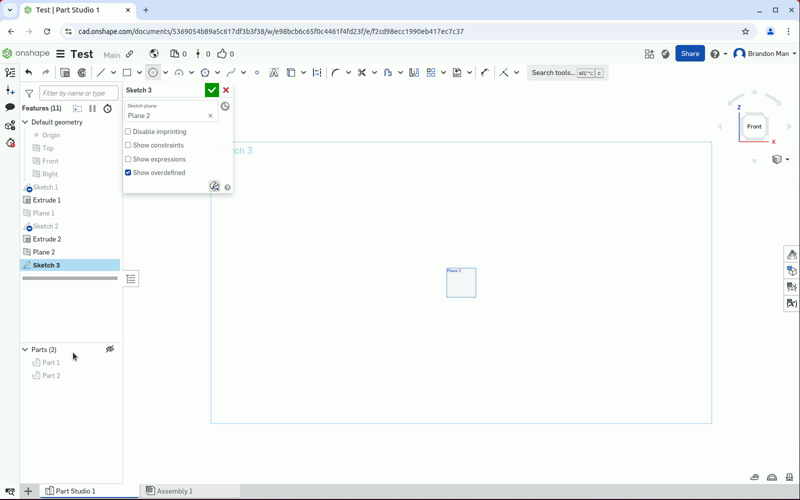
key_down(shift)
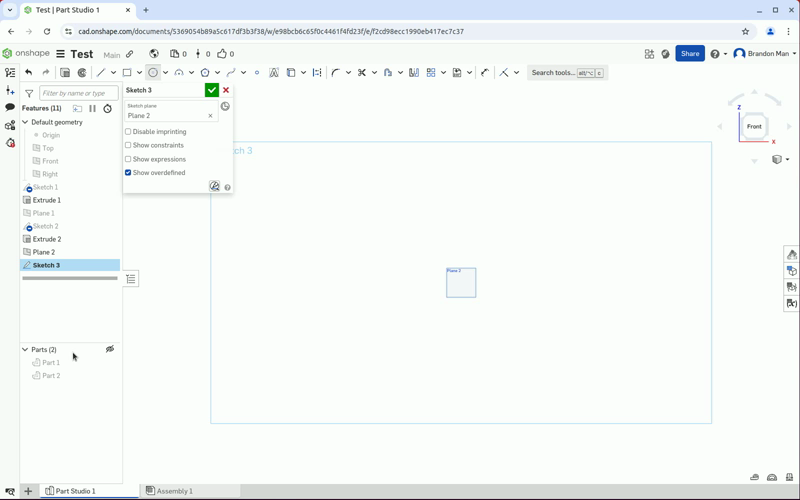
mouse_move(429, 268)
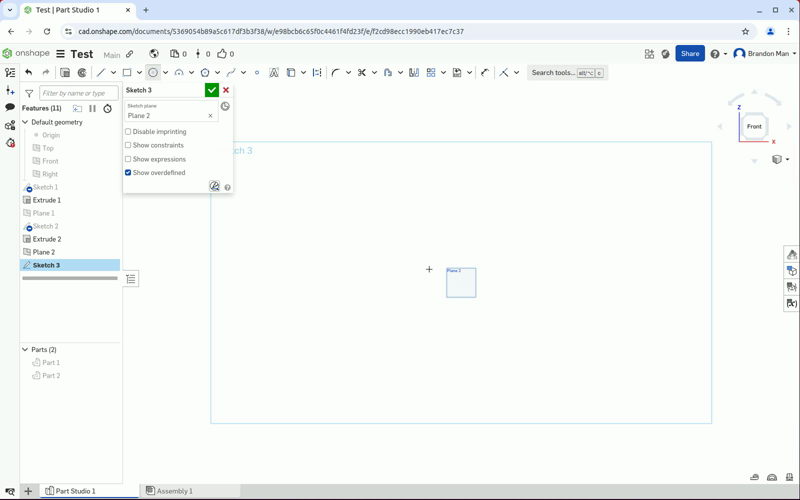
click(429, 268)
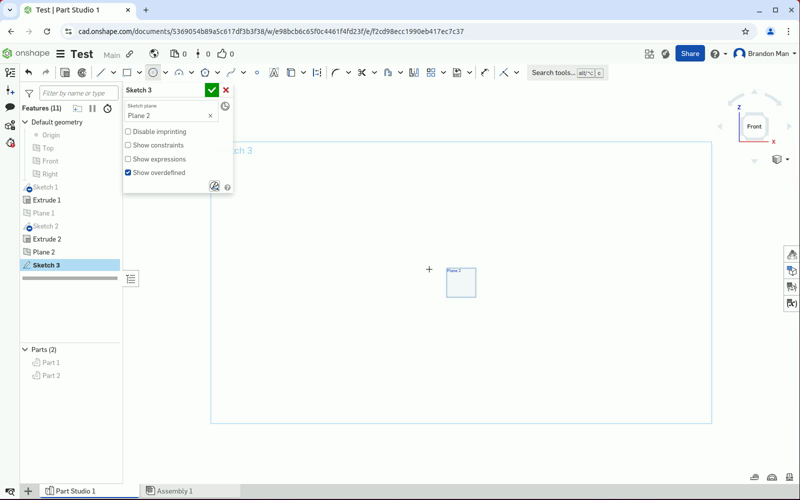
key_up(shift)
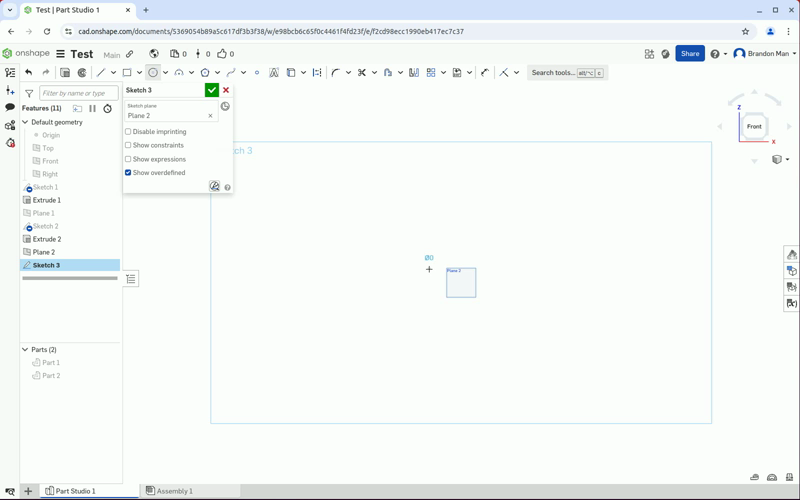
mouse_move(435, 268)
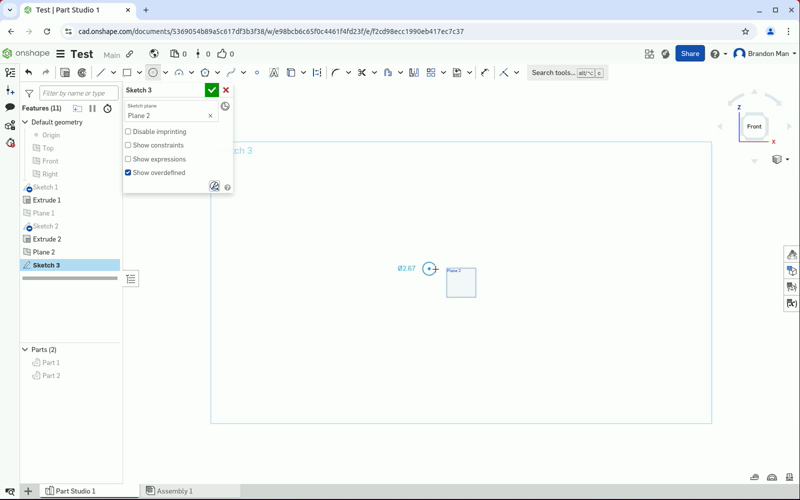
click(435, 268)
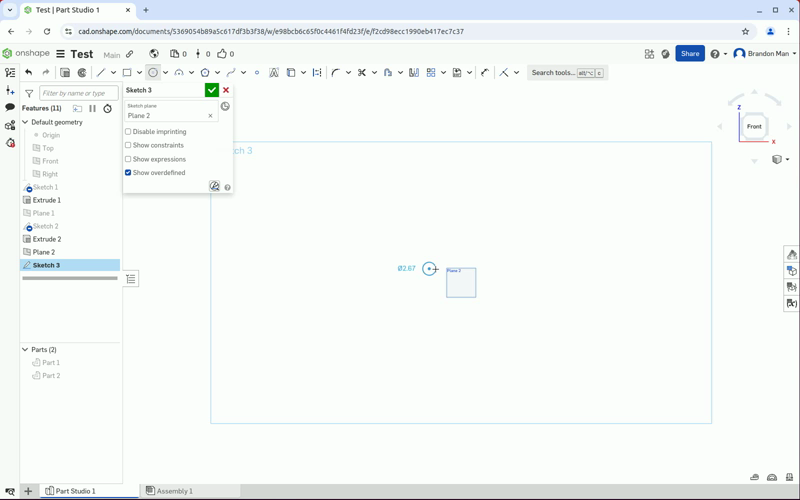
key(esc)
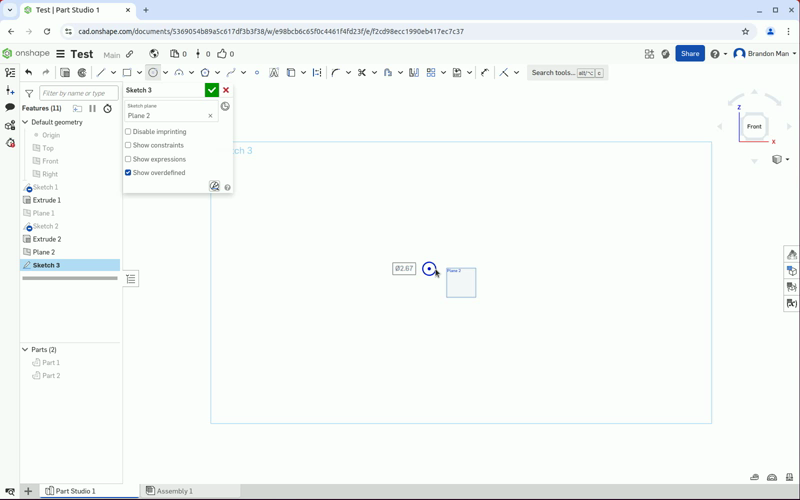
mouse_move(428, 267)
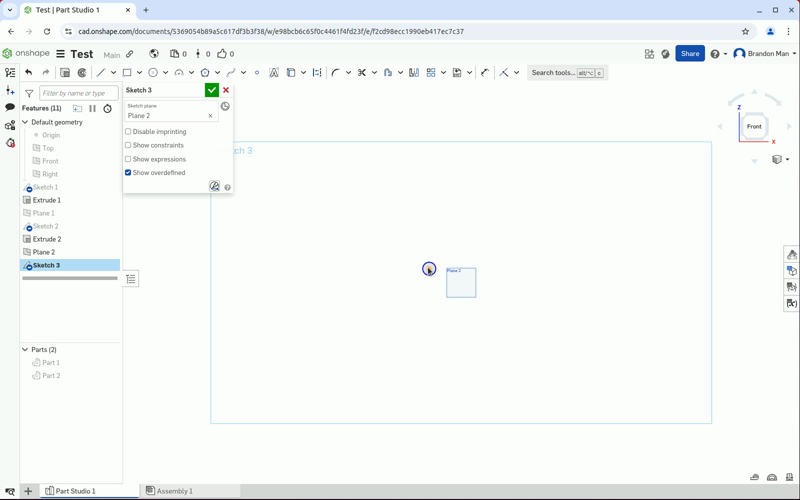
scroll(6)
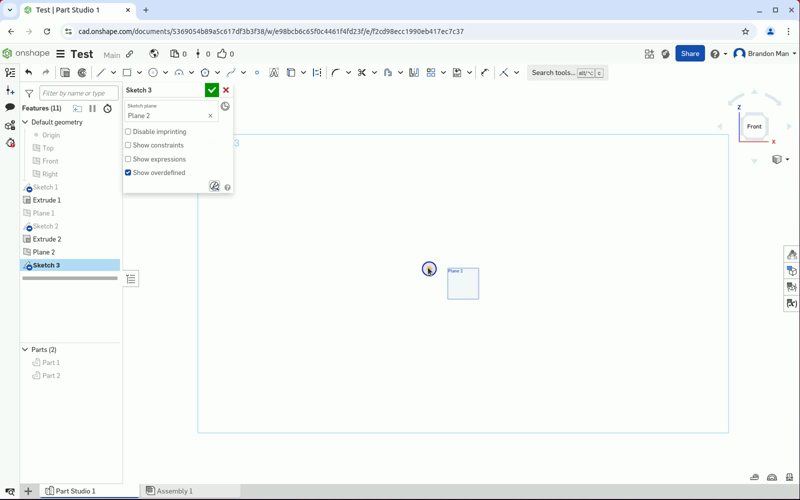
scroll(6)
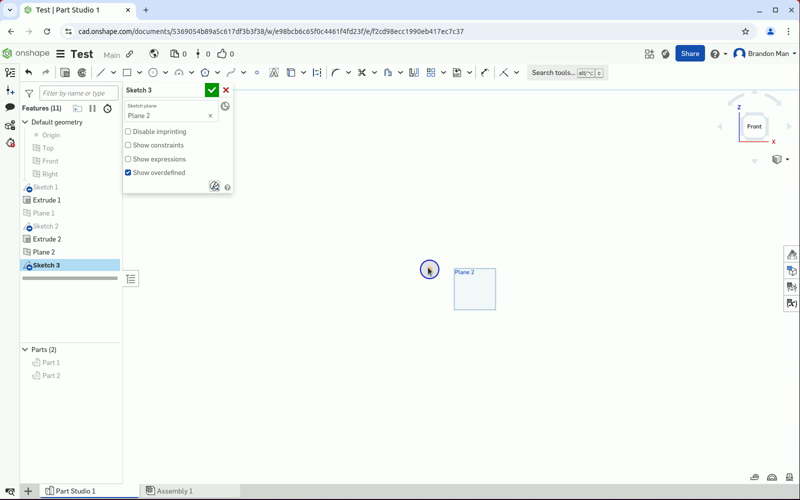
scroll(6)
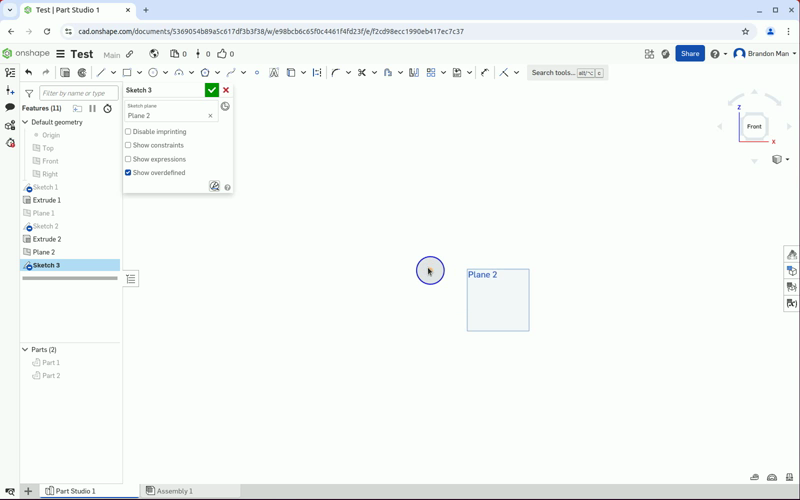
scroll(6)
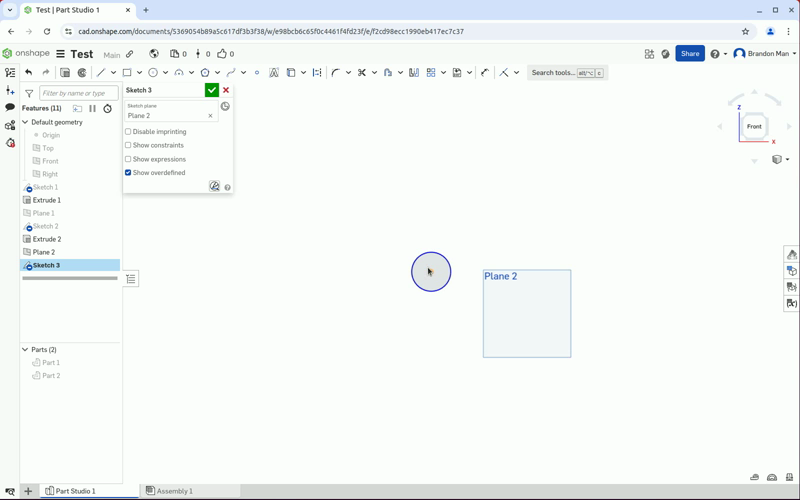
scroll(6)
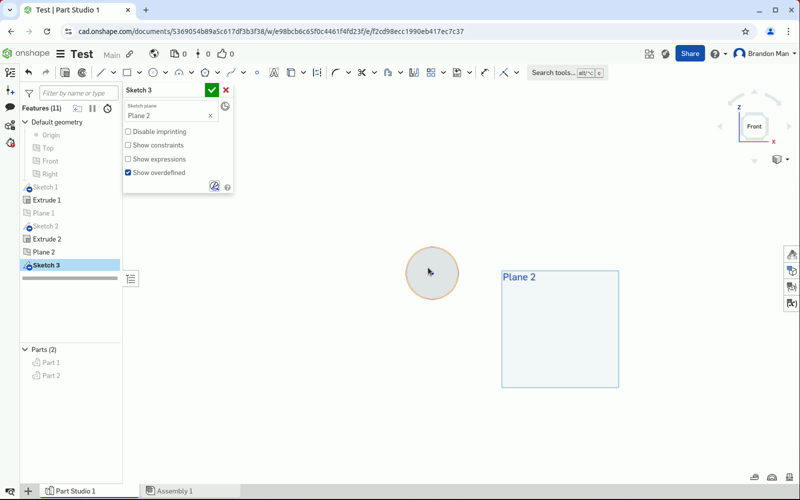
scroll(6)
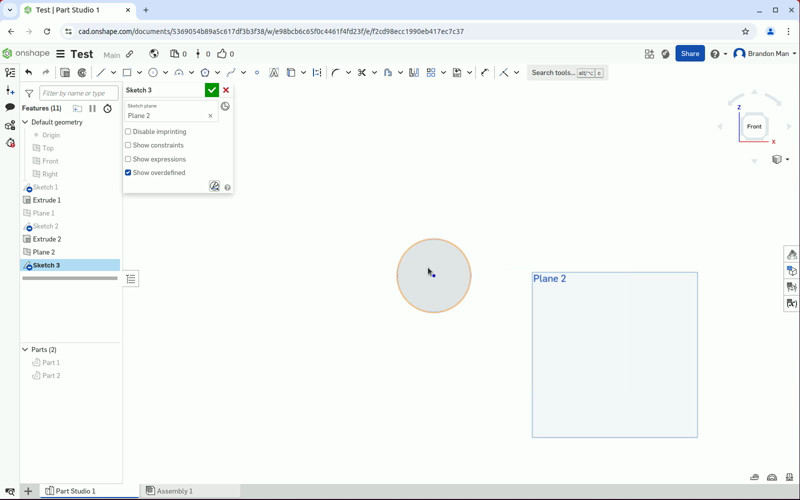
scroll(6)
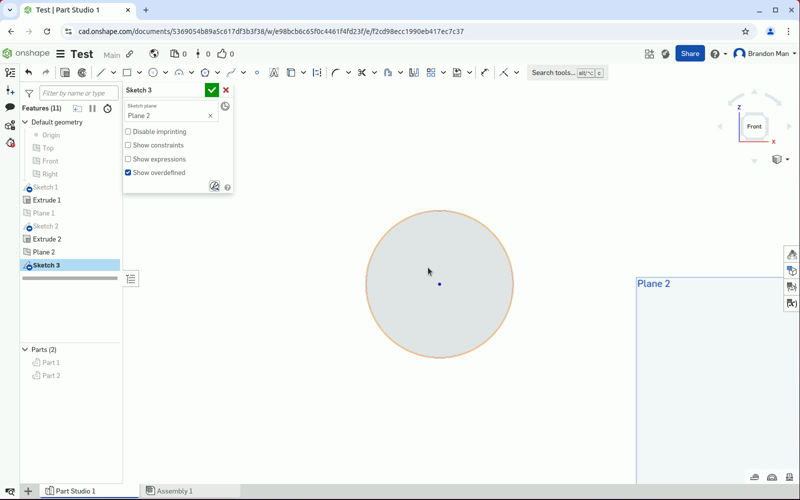
click(428, 267)
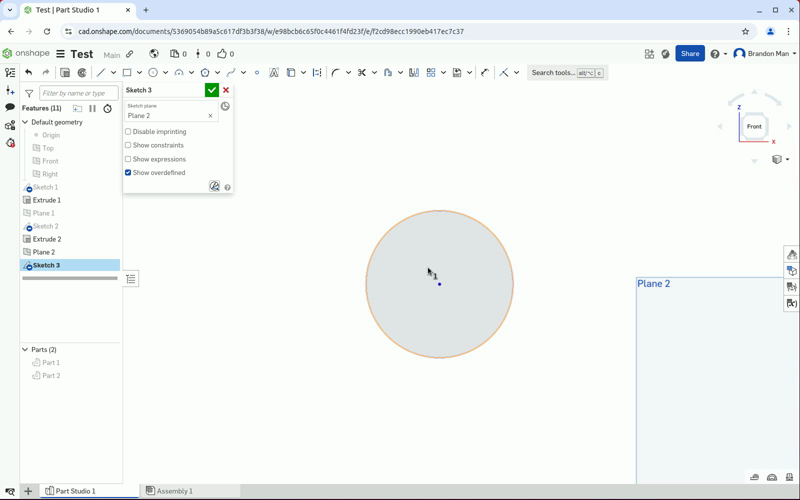
scroll(-6)
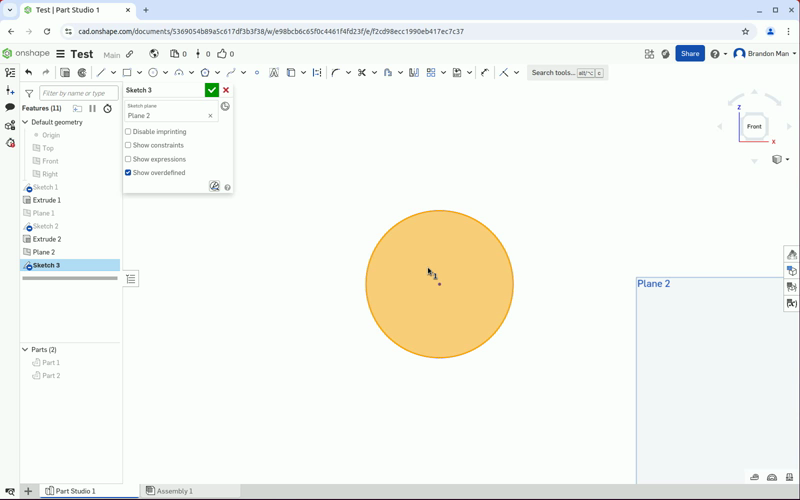
scroll(-6)
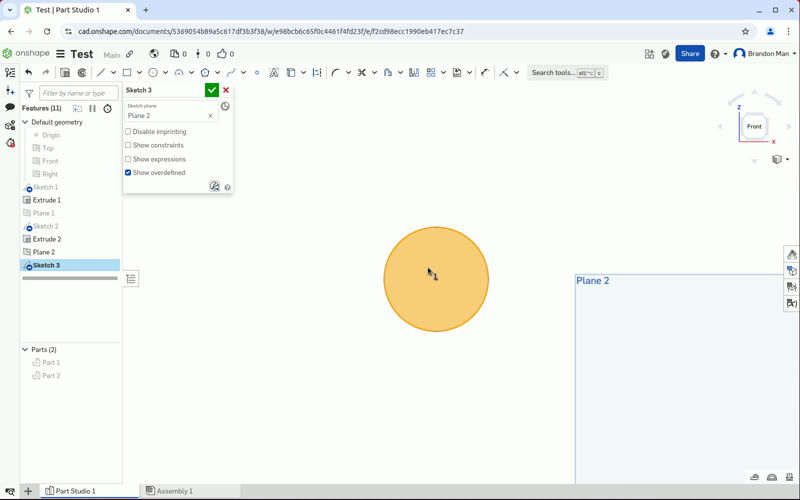
scroll(-6)
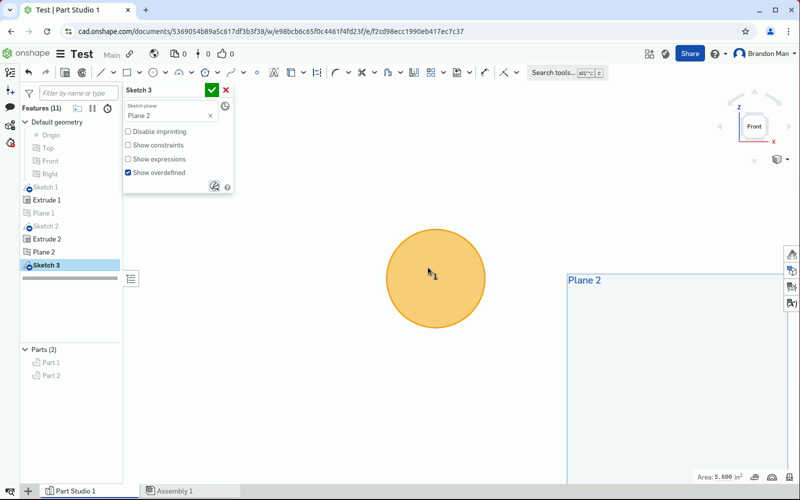
scroll(-6)
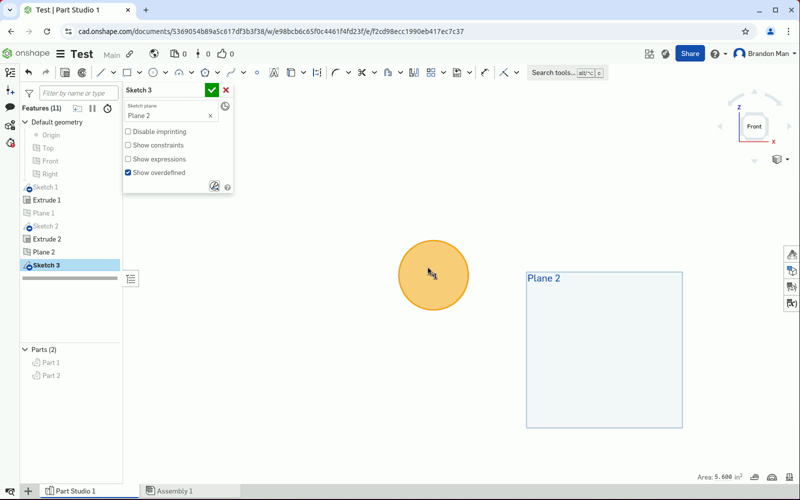
scroll(-6)
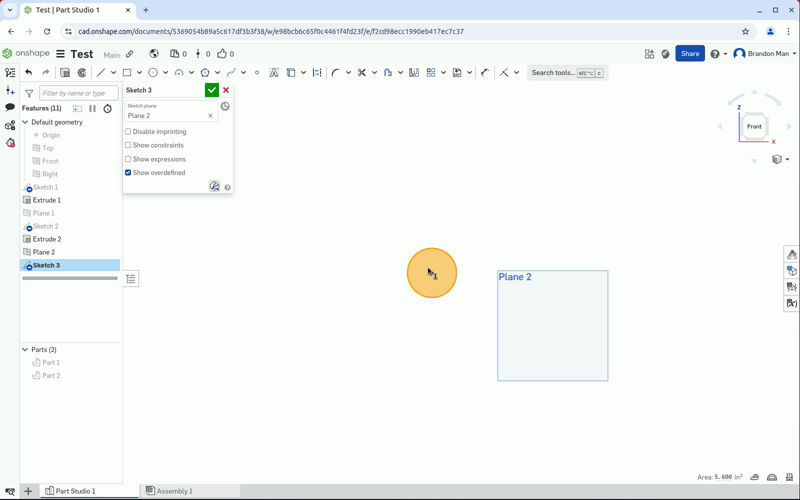
scroll(-6)
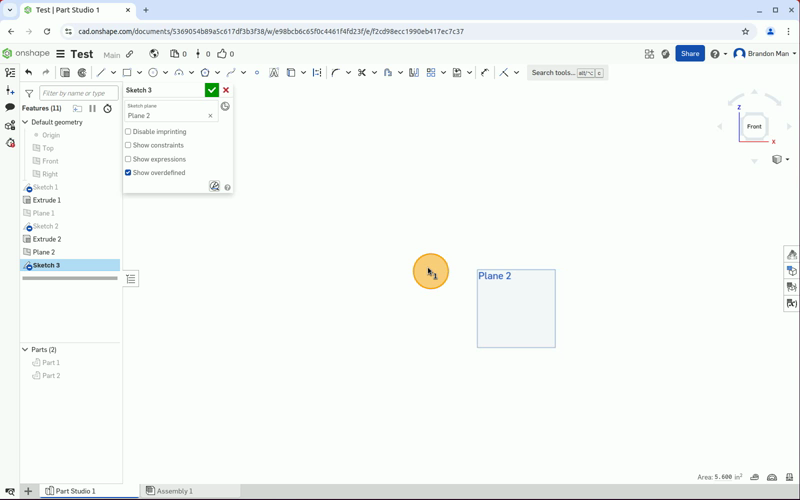
scroll(-6)
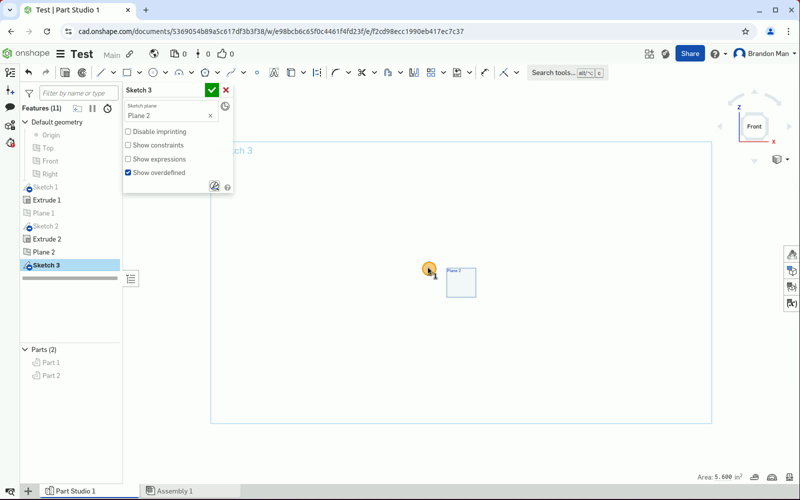
mouse_move(73, 352)
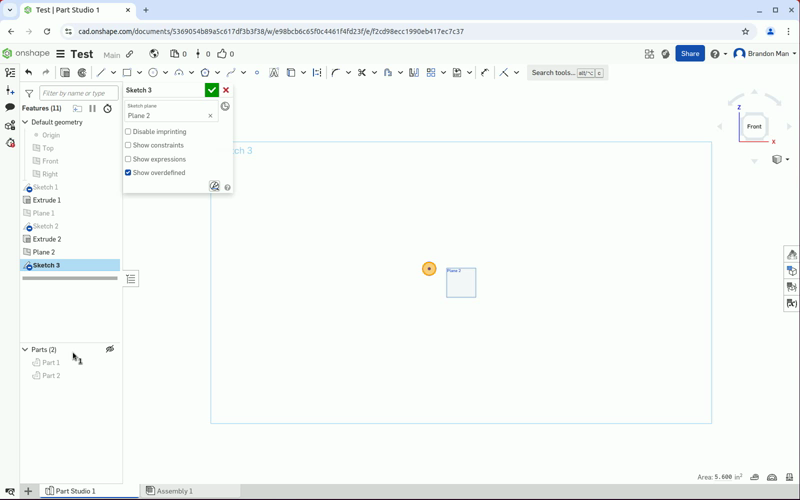
key(shift+y)
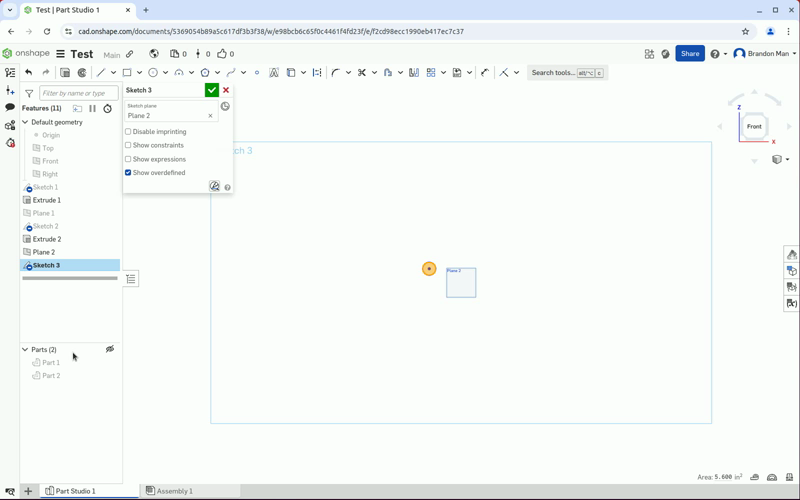
key(shift+e)
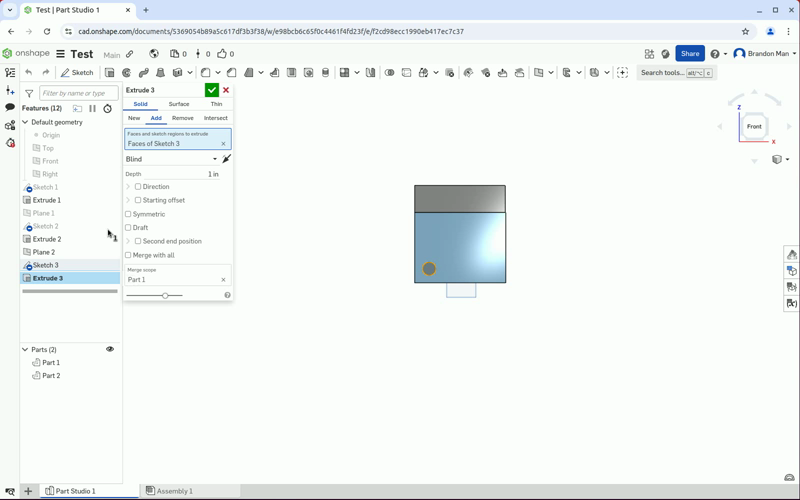
mouse_move(143, 106)
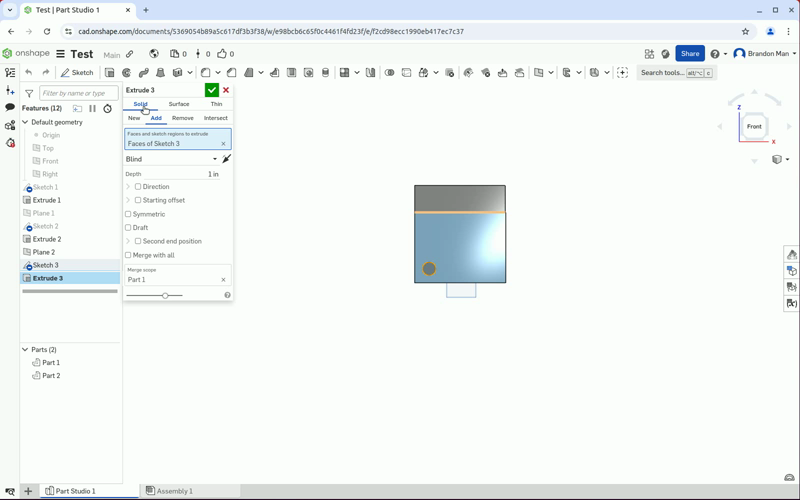
click(143, 106)
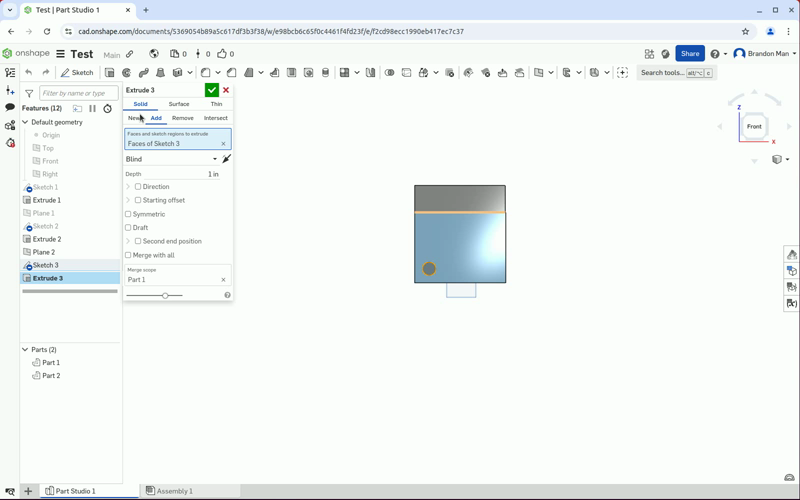
mouse_move(137, 120)
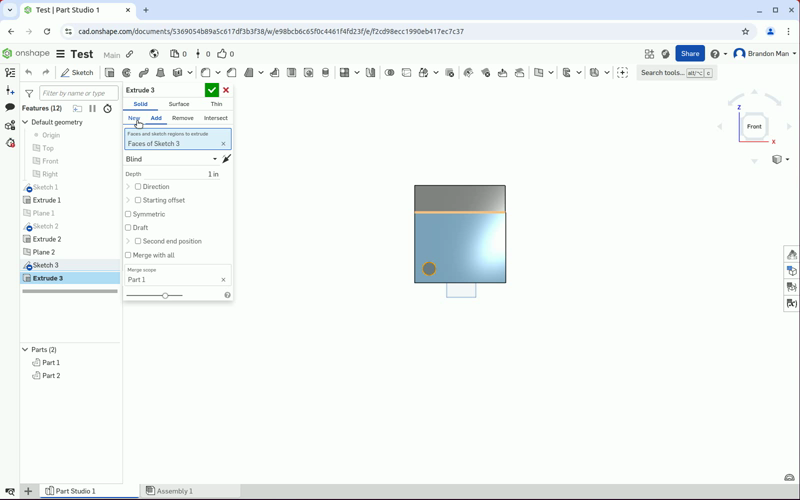
click(137, 120)
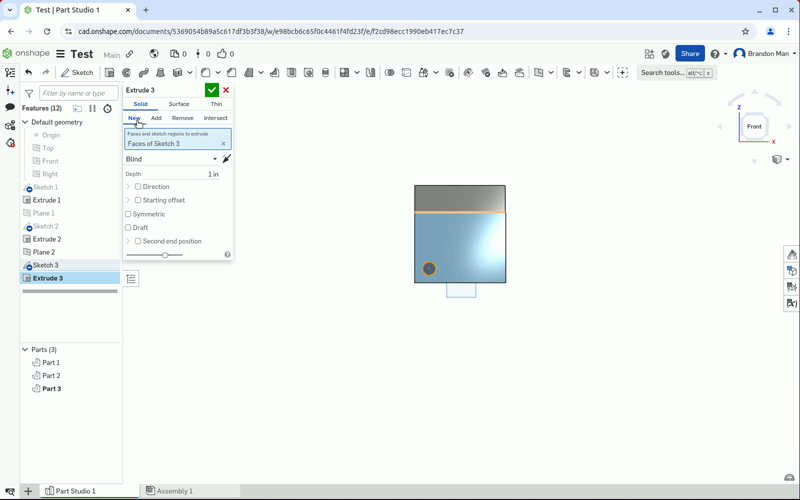
key(tab, 4)
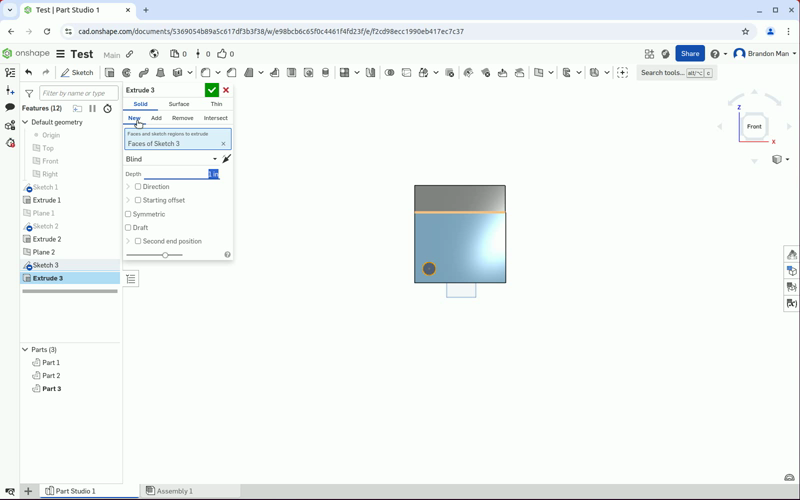
text(6.981)
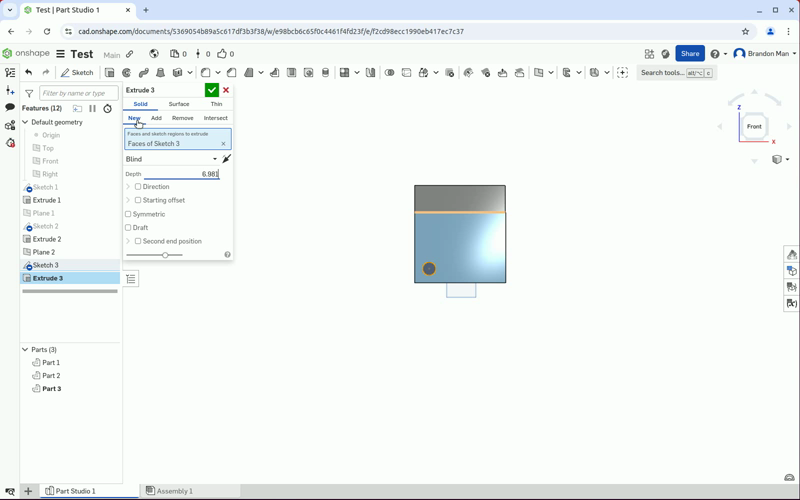
key(enter)
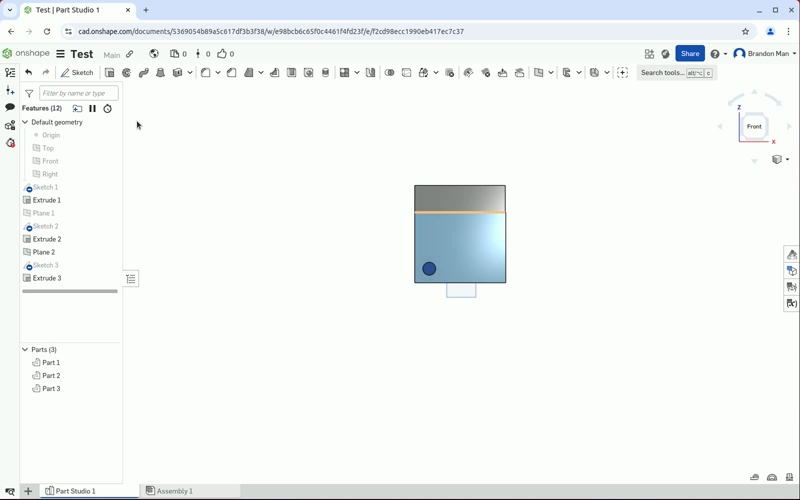
key(shift+h)
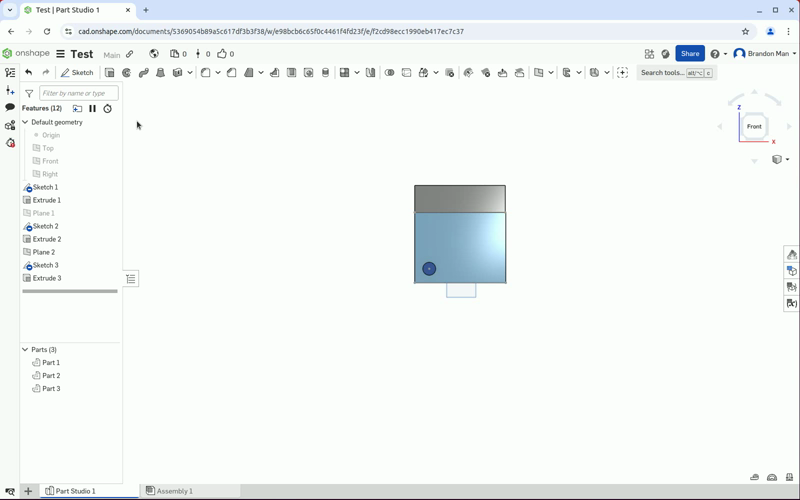
key(shift+h)
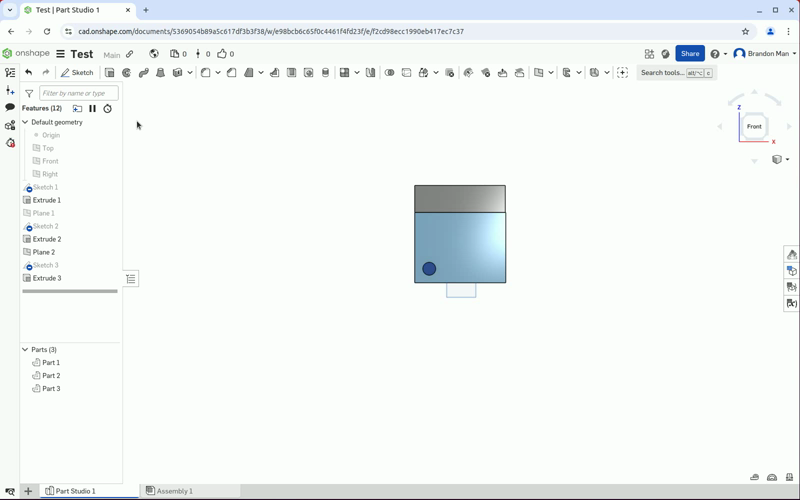
mouse_move(73, 189)
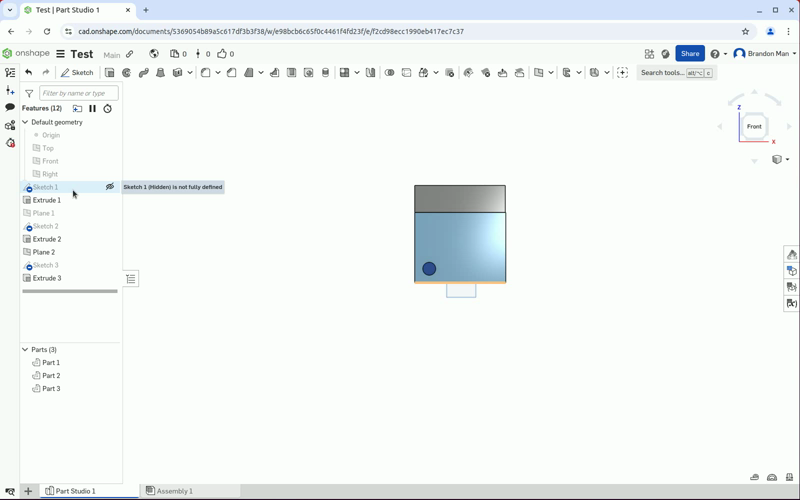
click(73, 189)
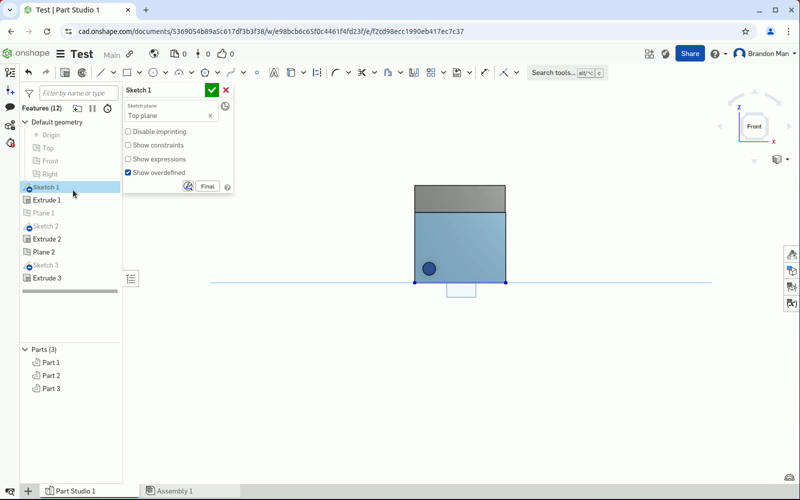
mouse_move(229, 92)
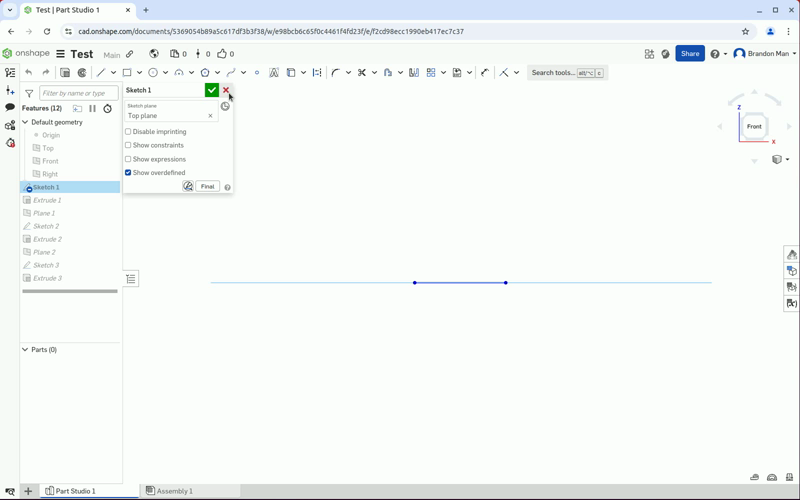
click(229, 92)
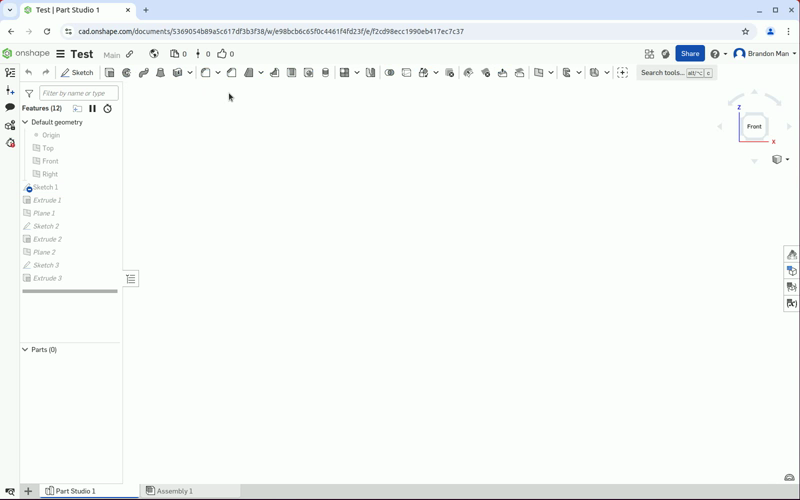
key(shift+s)
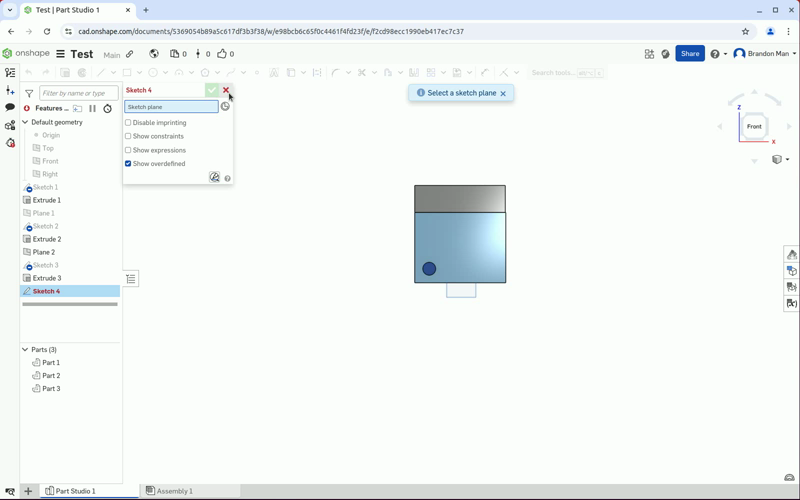
mouse_move(73, 254)
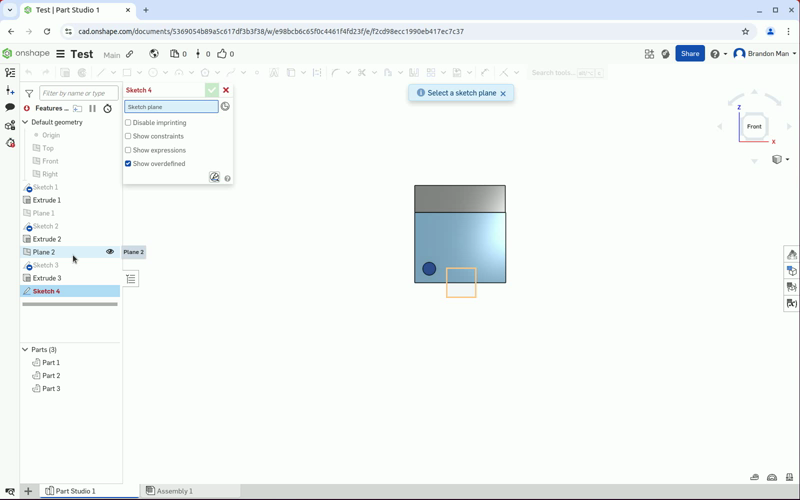
click(73, 254)
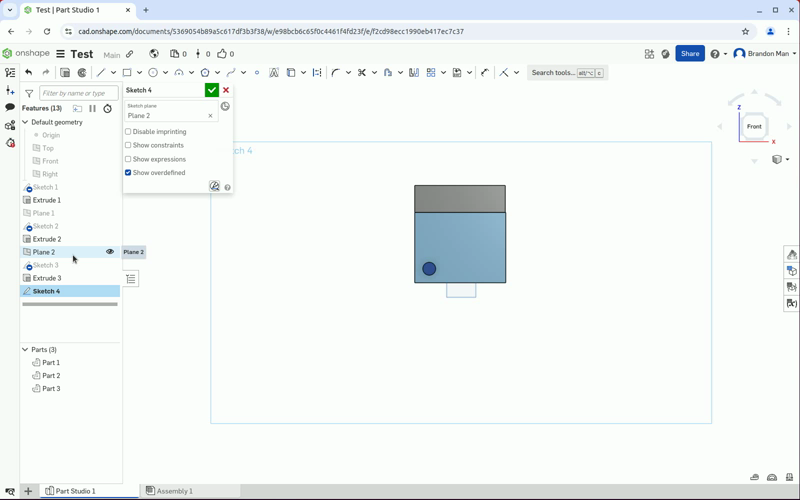
mouse_move(73, 352)
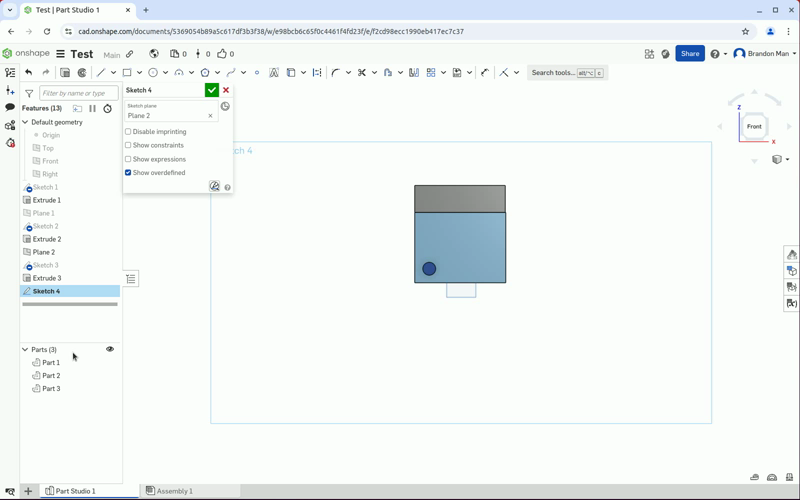
key(y)
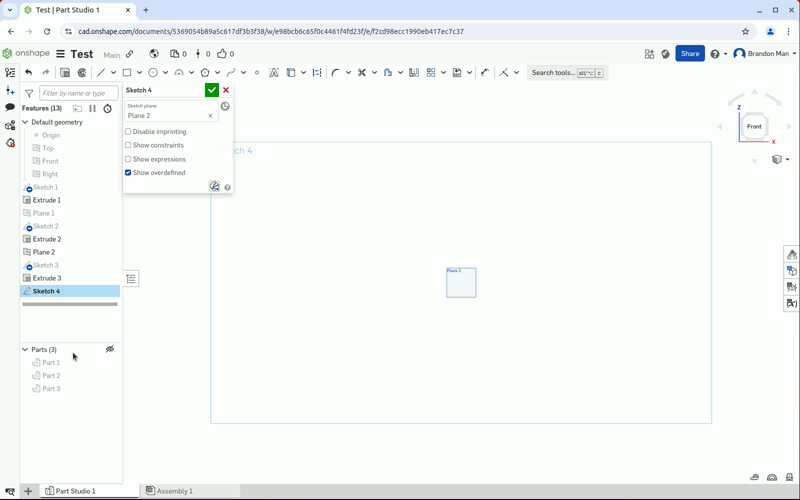
key(c)
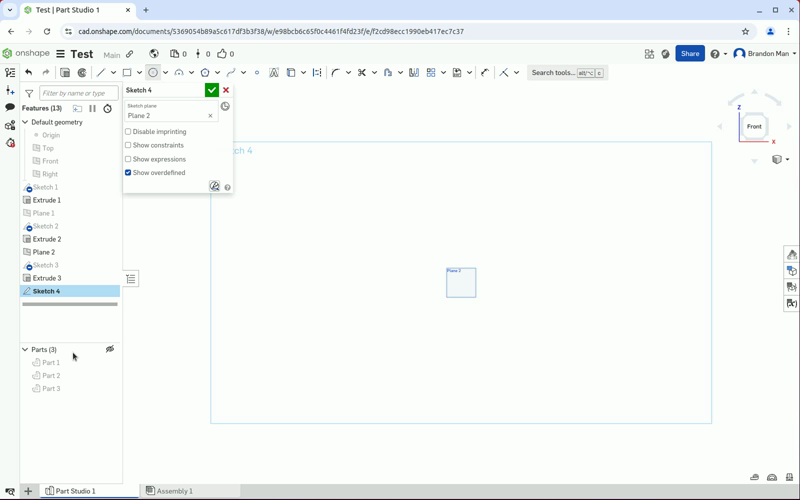
key_down(shift)
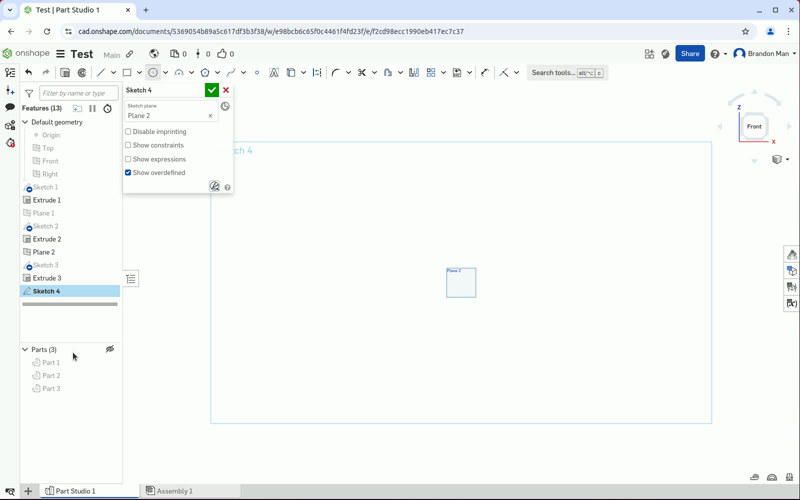
mouse_move(493, 268)
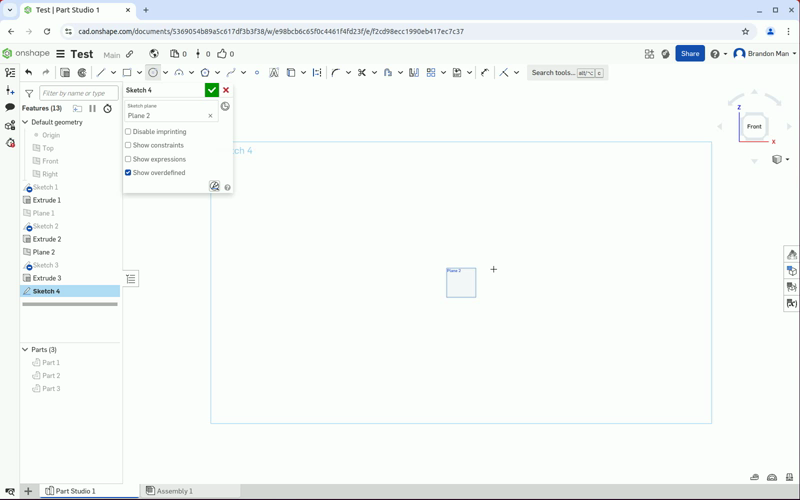
click(493, 268)
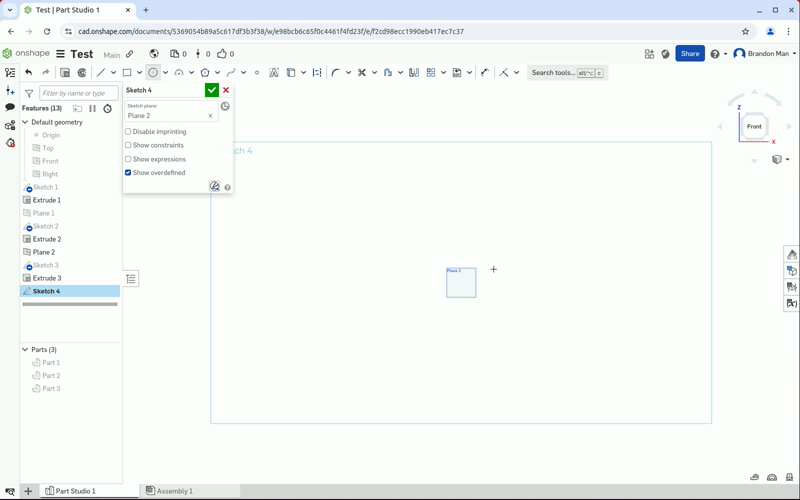
key_up(shift)
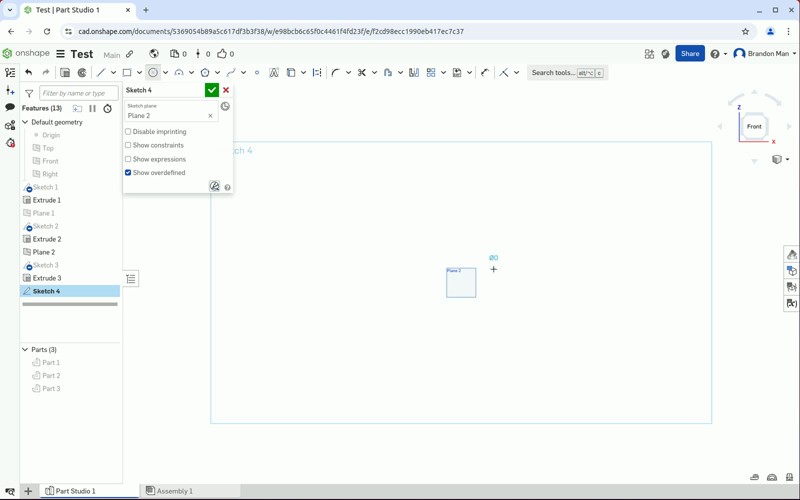
mouse_move(500, 268)
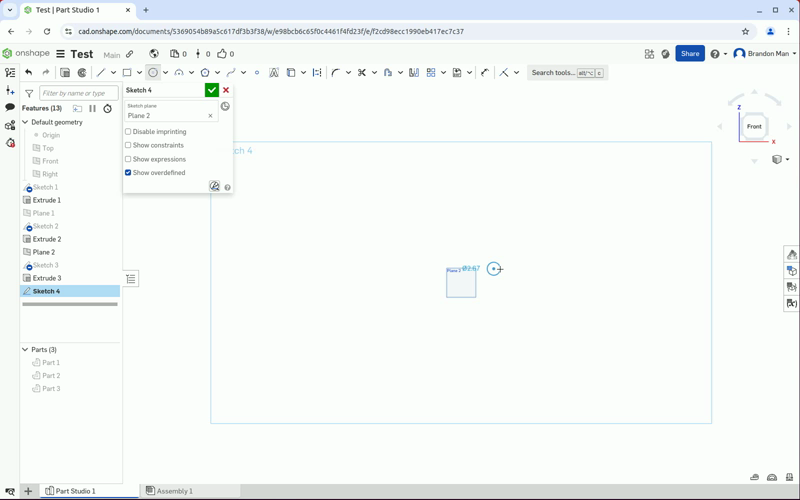
click(500, 268)
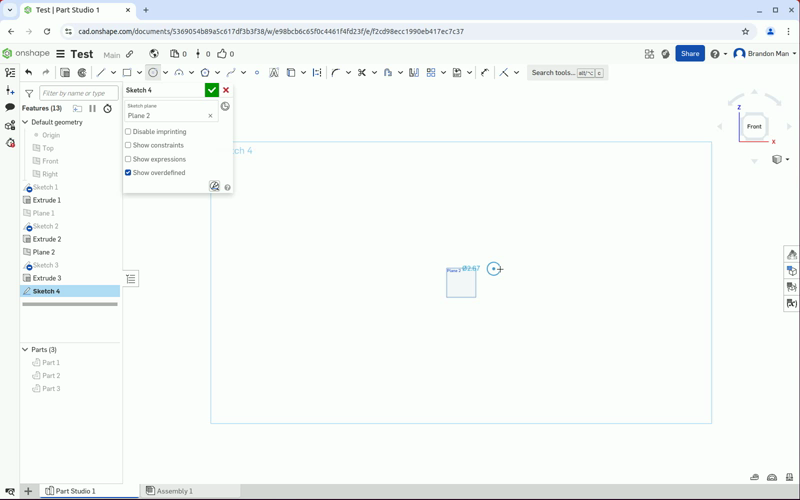
key(esc)
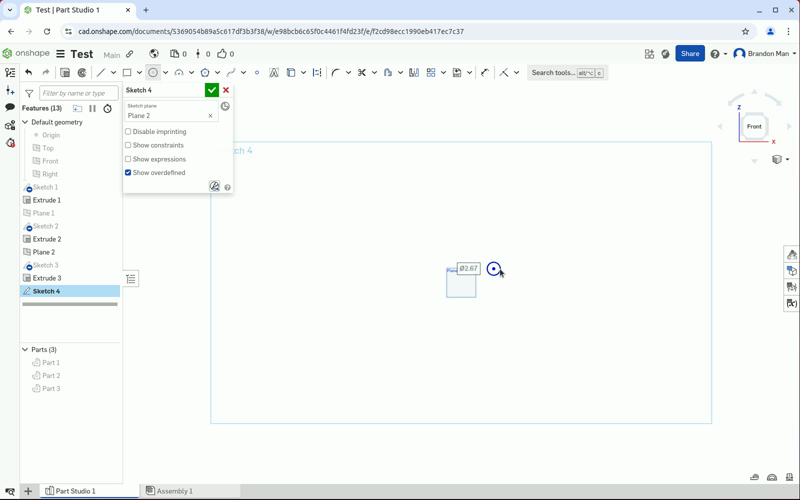
mouse_move(490, 274)
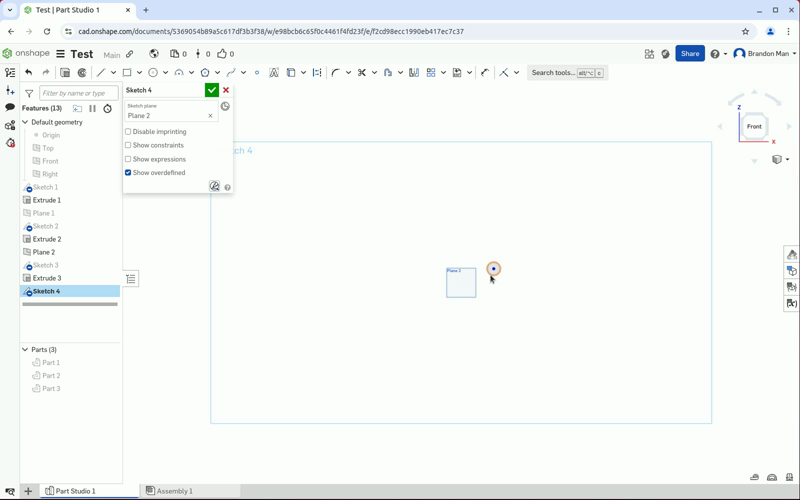
scroll(6)
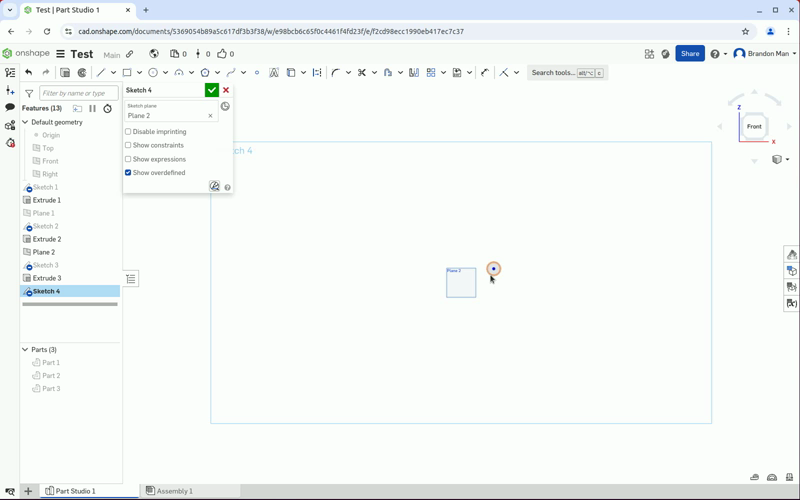
scroll(6)
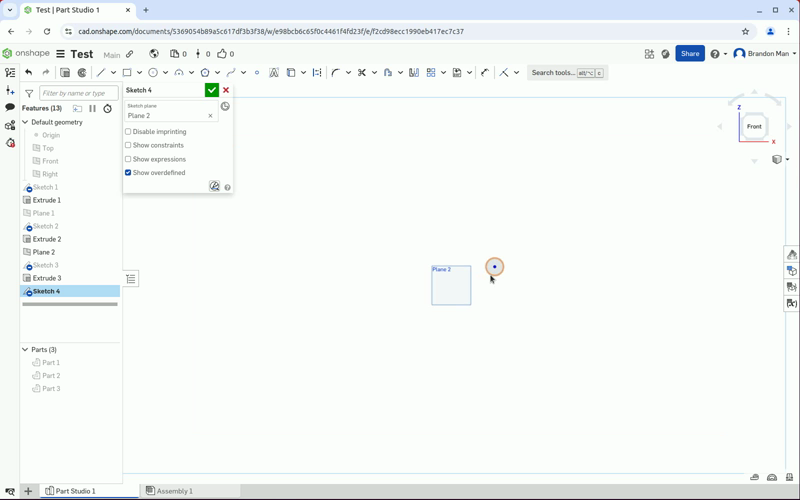
scroll(6)
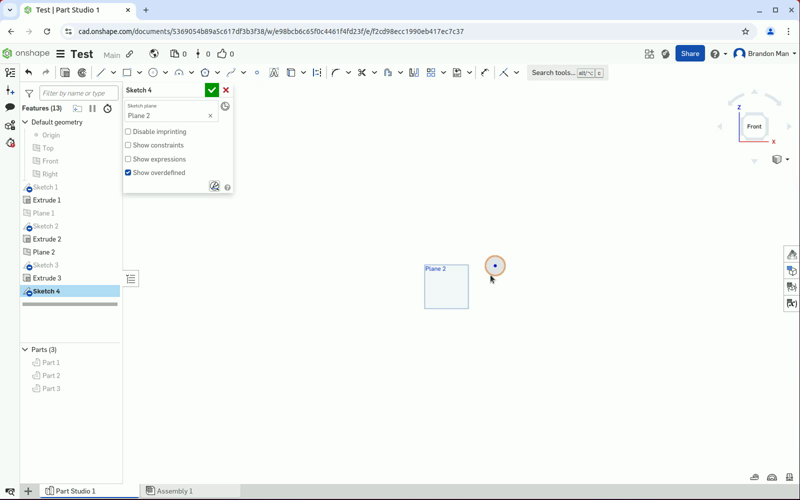
scroll(6)
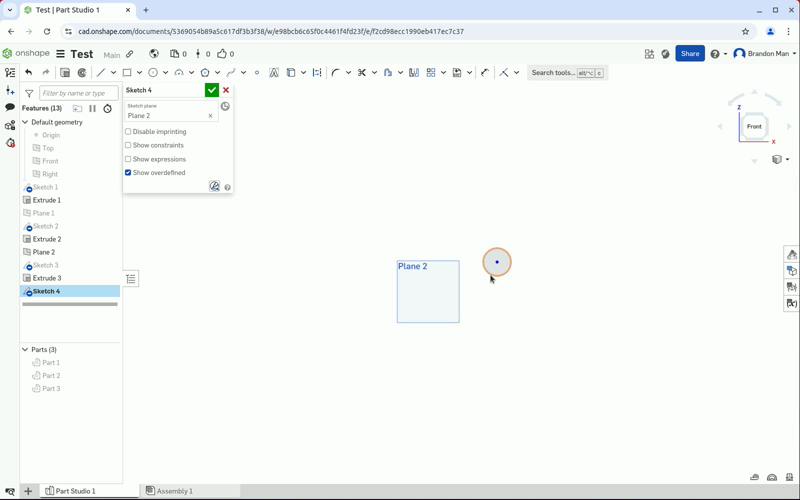
scroll(6)
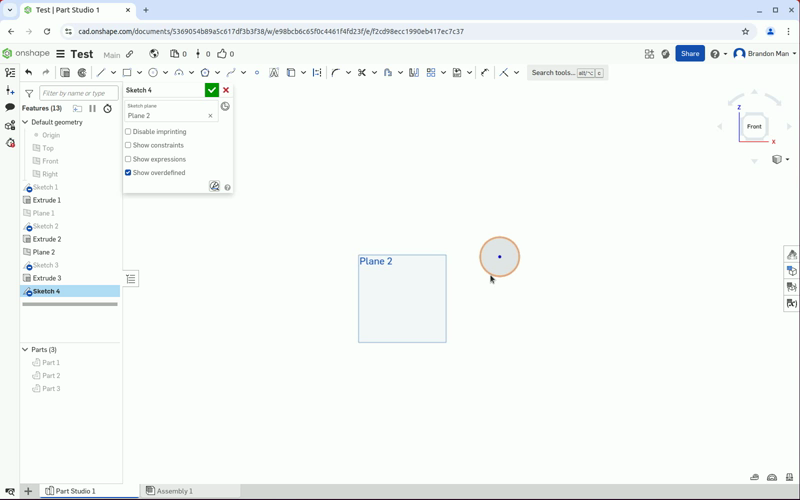
scroll(6)
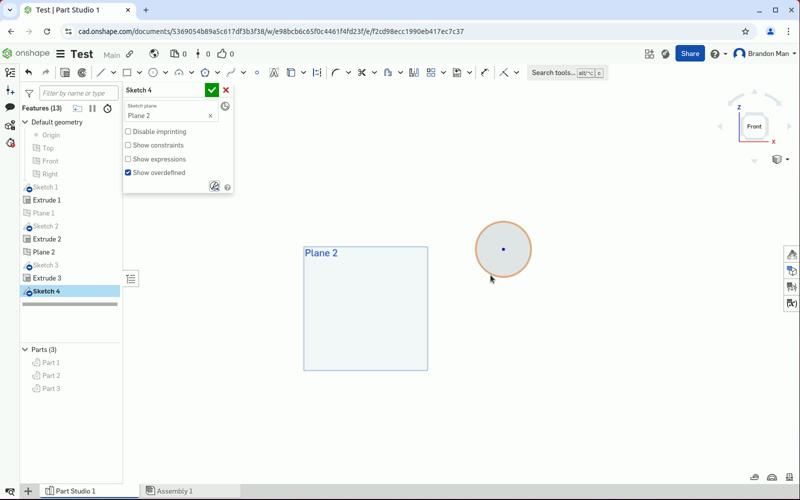
scroll(6)
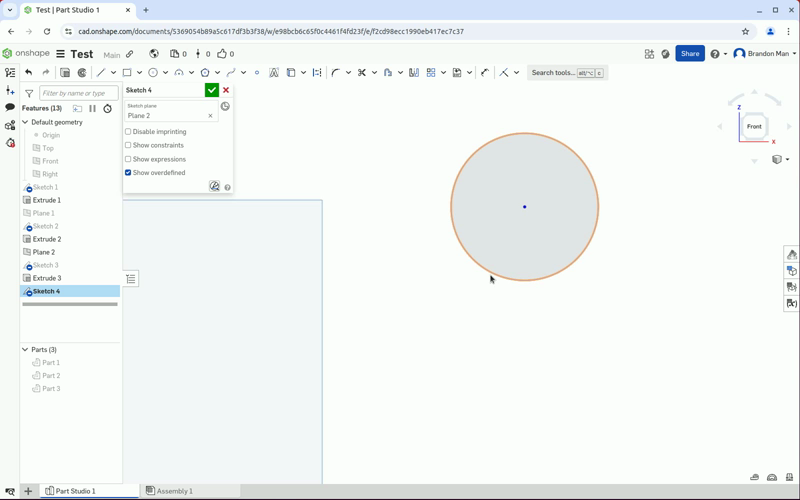
click(490, 274)
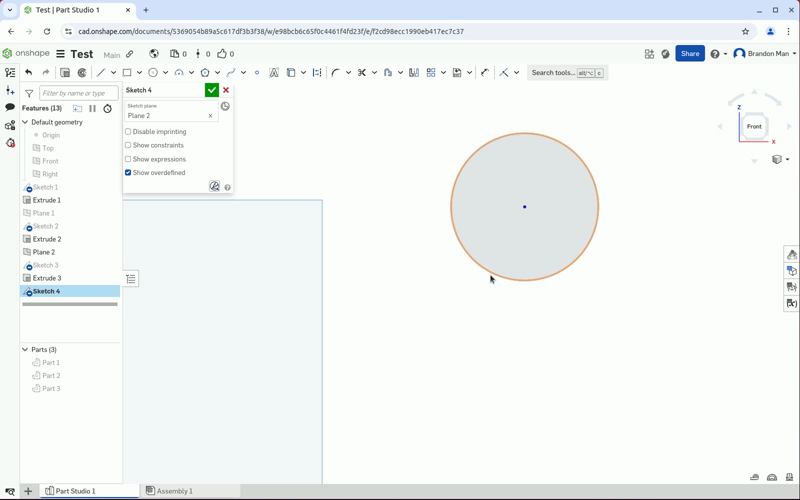
scroll(-6)
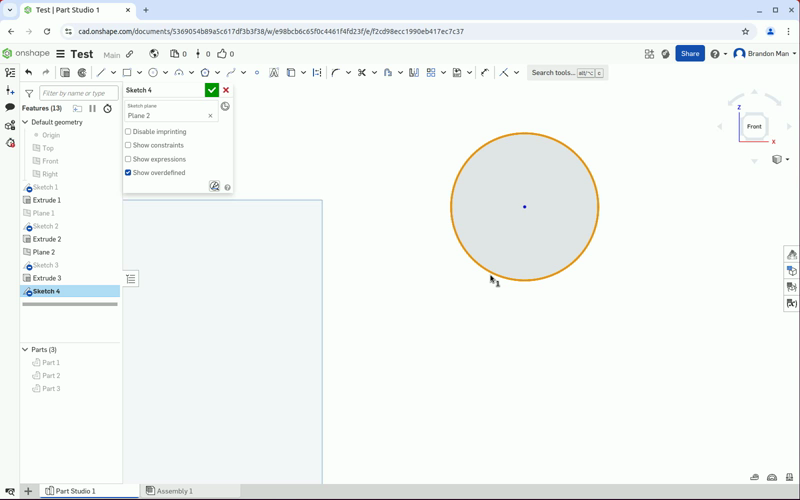
scroll(-6)
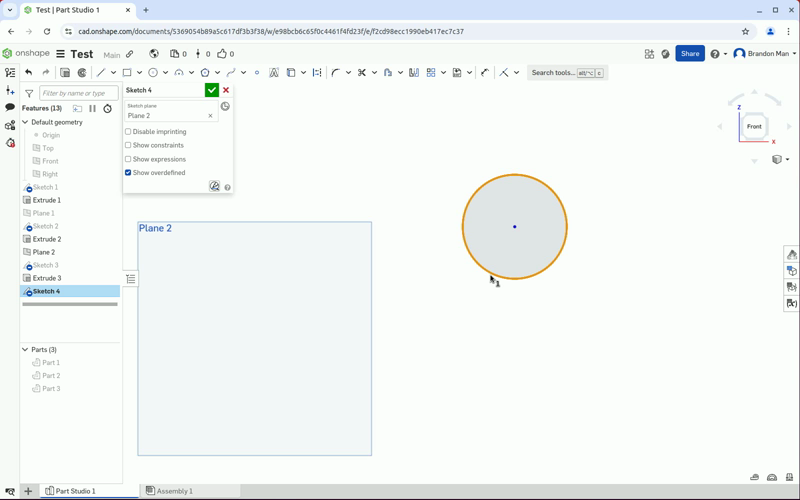
scroll(-6)
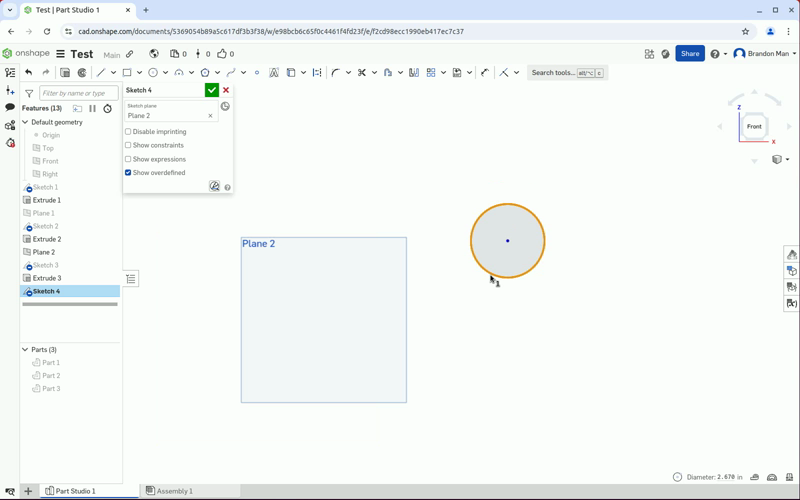
scroll(-6)
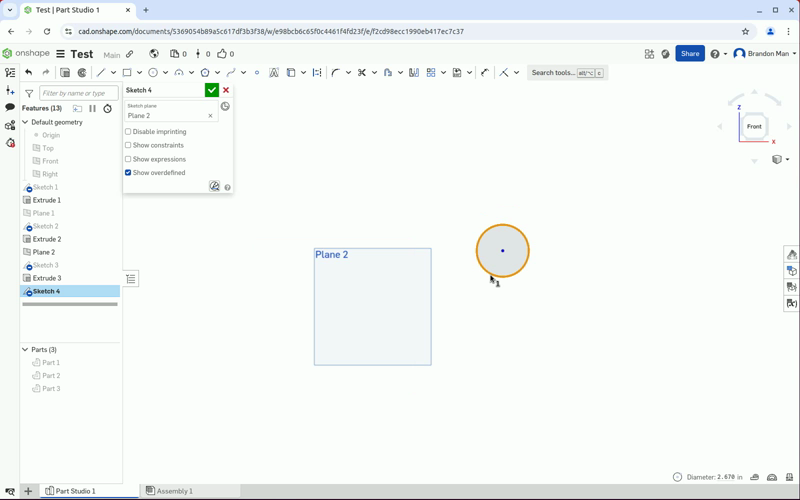
scroll(-6)
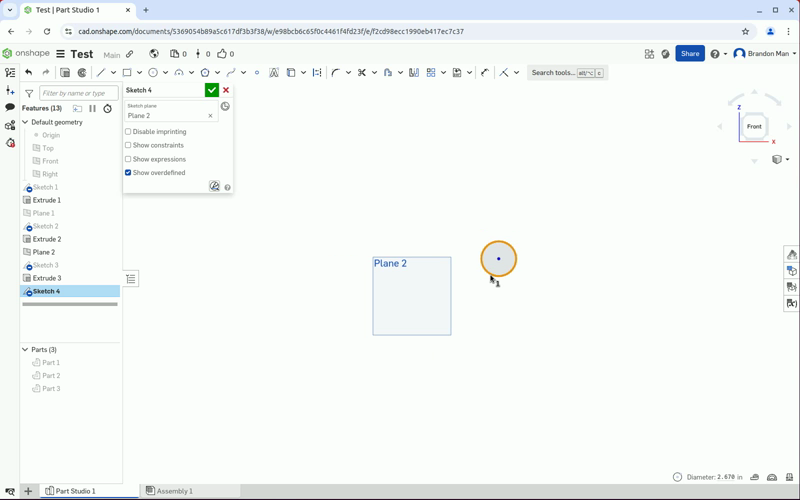
scroll(-6)
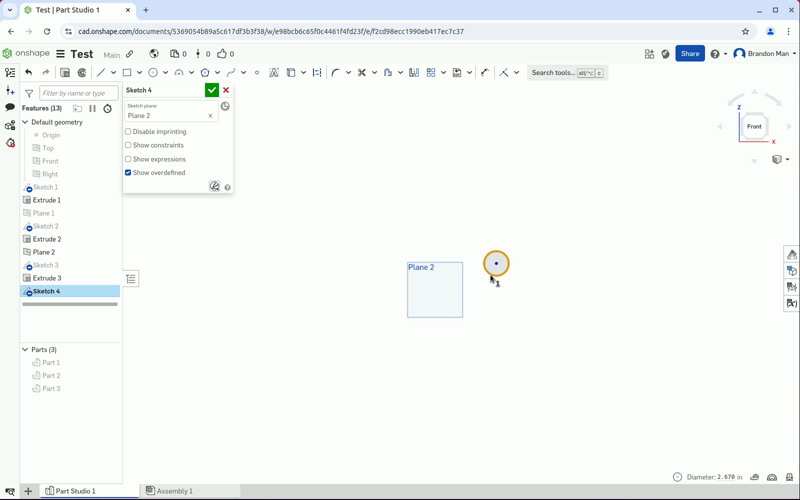
scroll(-6)
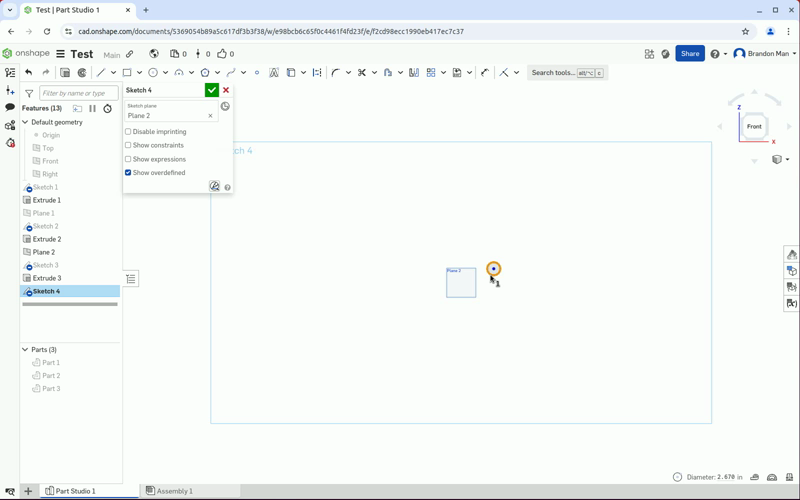
mouse_move(73, 352)
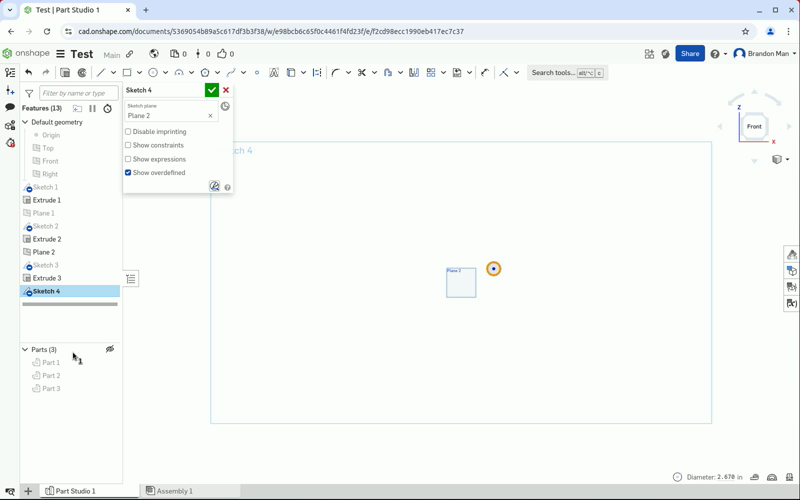
key(shift+y)
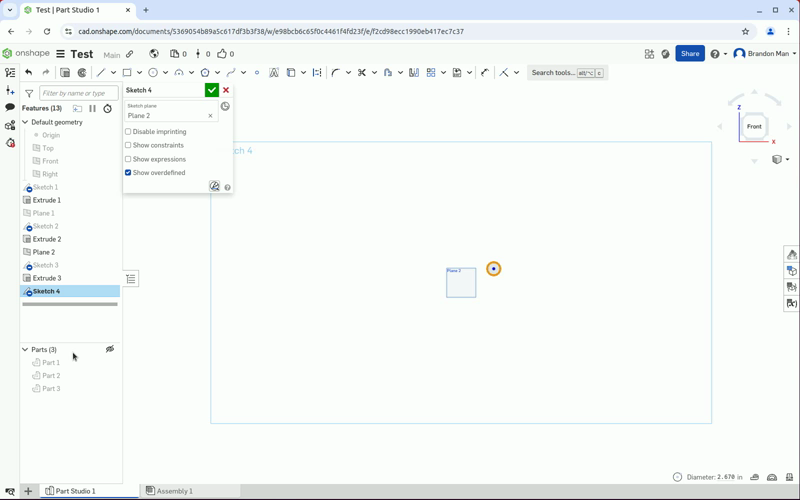
key(shift+e)
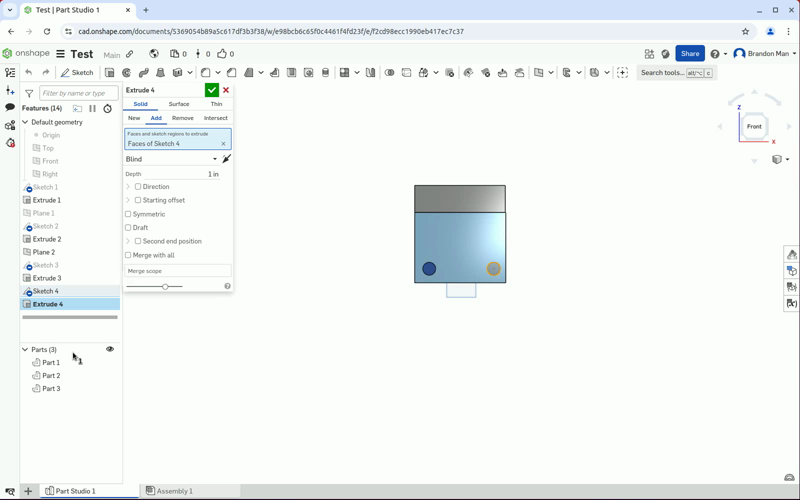
mouse_move(143, 106)
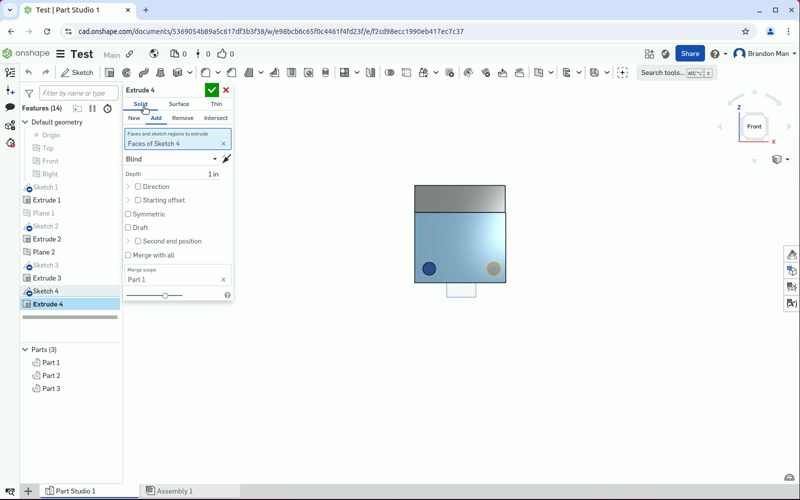
click(143, 106)
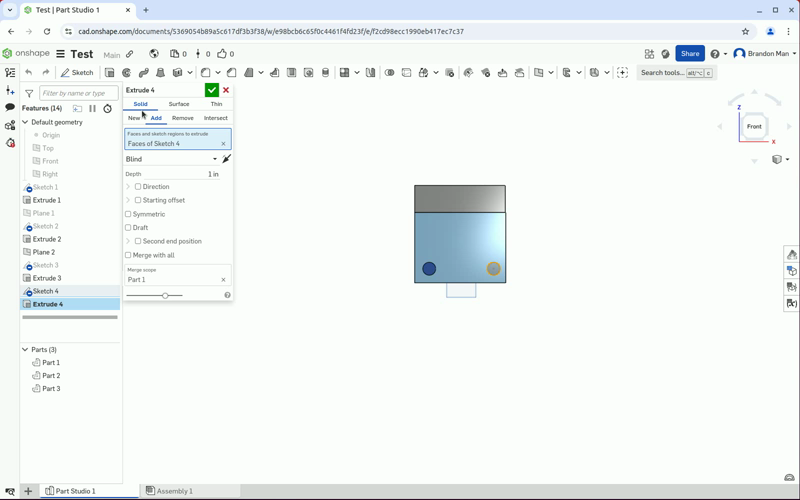
mouse_move(137, 120)
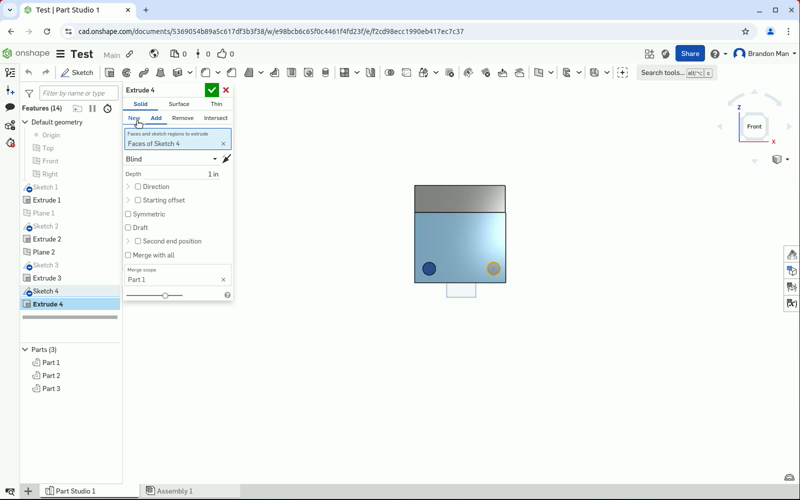
click(137, 120)
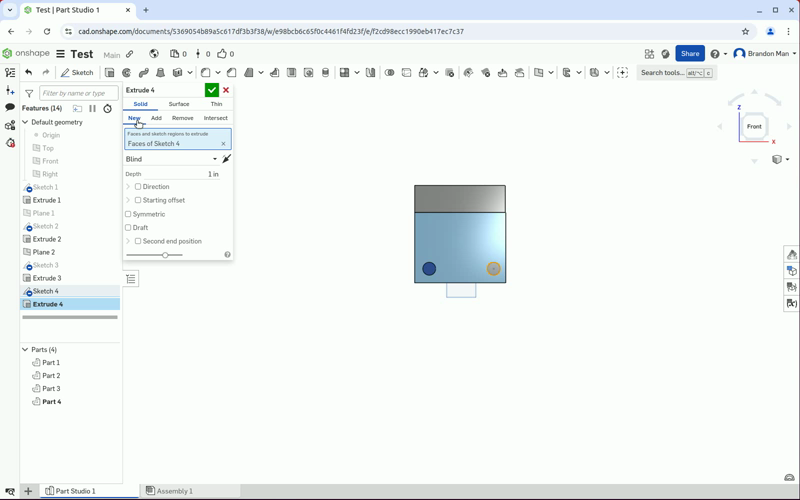
key(tab, 4)
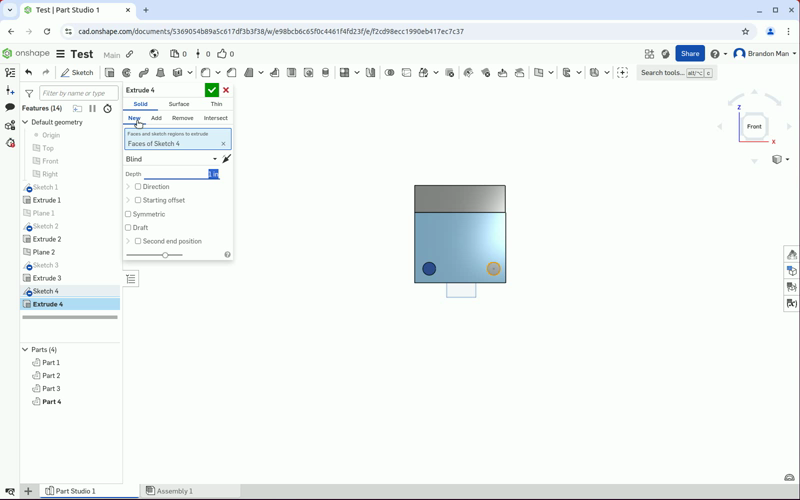
text(6.981)
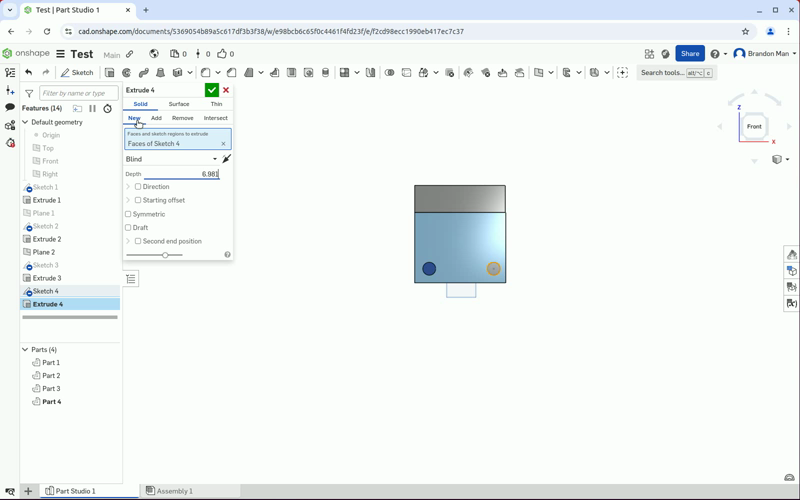
key(enter)
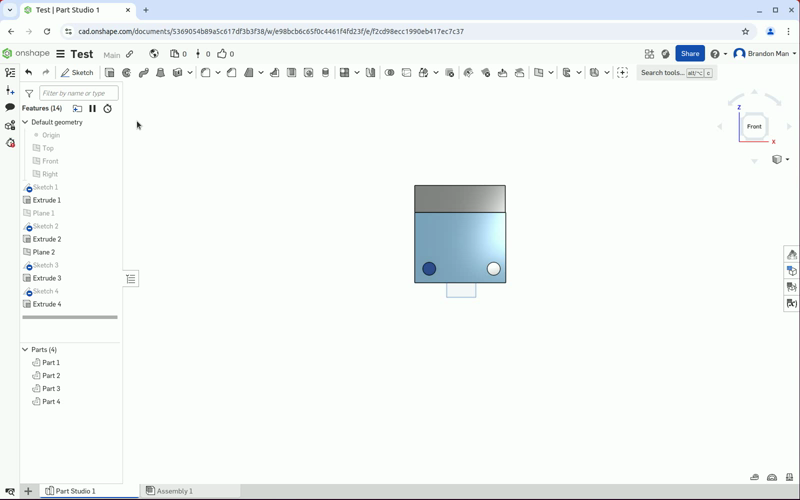
key(shift+h)
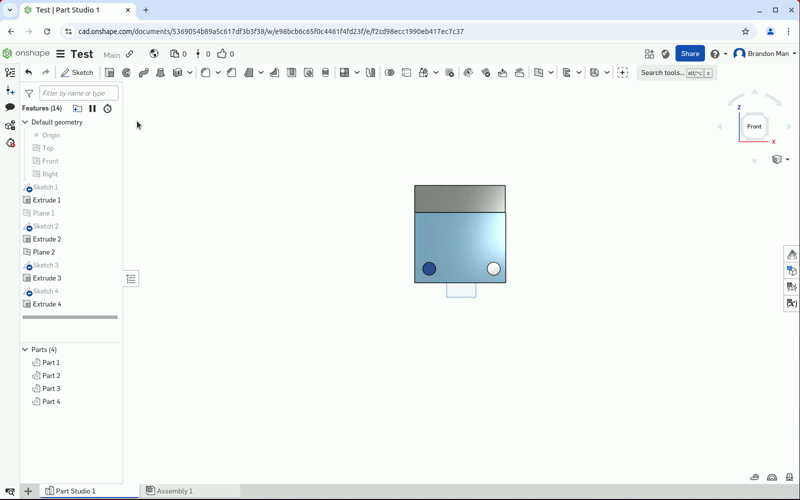
key(shift+h)
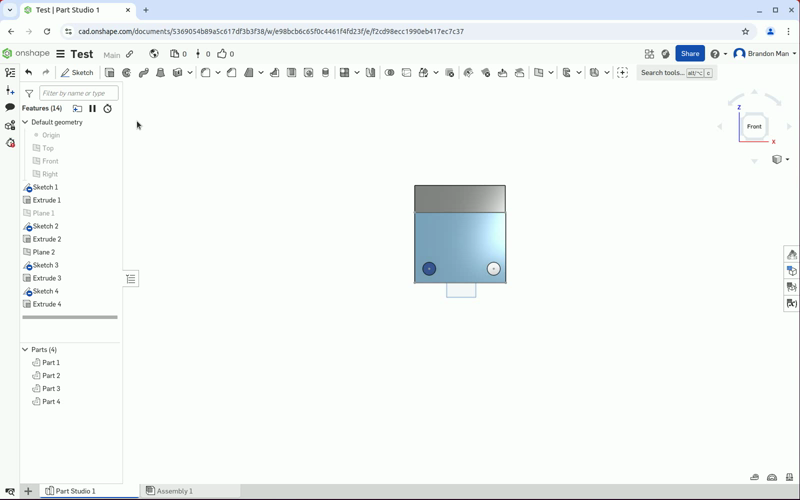
key(shift+7)
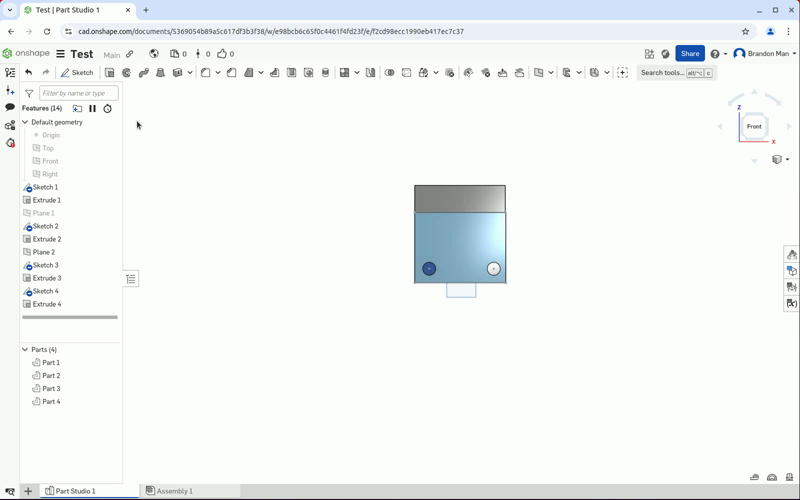
key(left, 2)
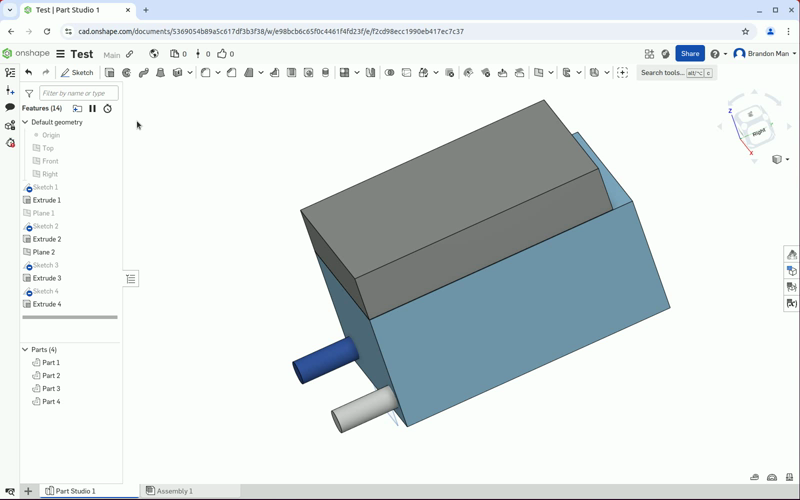
key(down, 2)
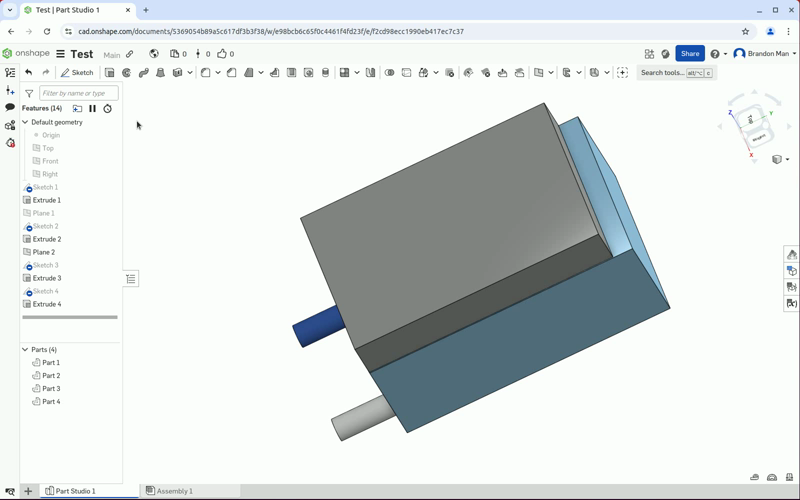
key(up, 2)
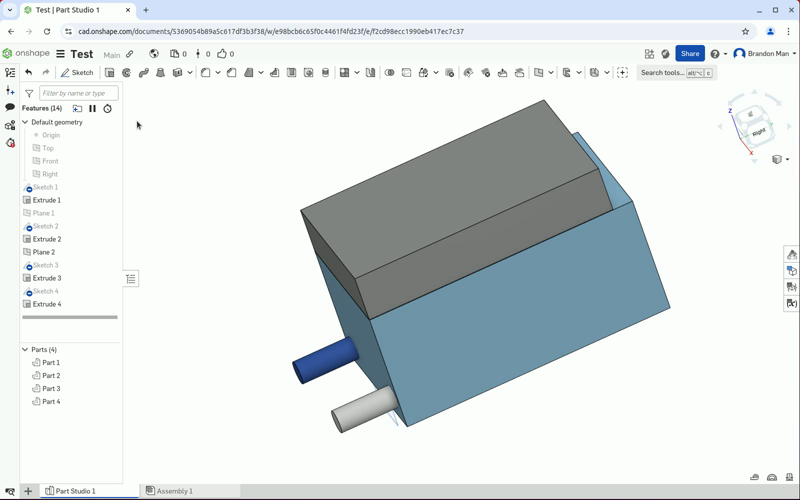
key(right, 2)
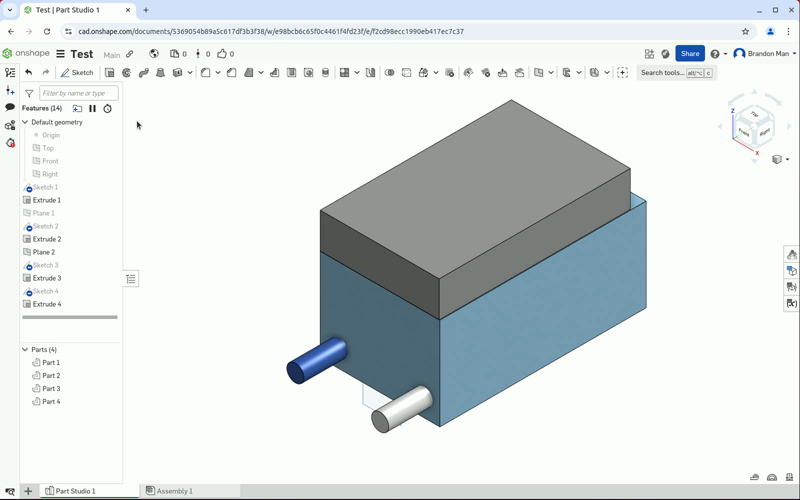
mouse_move(73, 189)
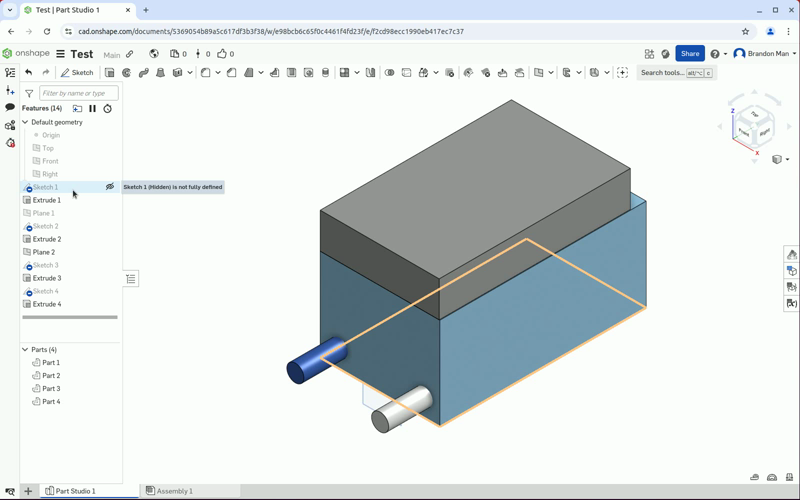
click(73, 189)